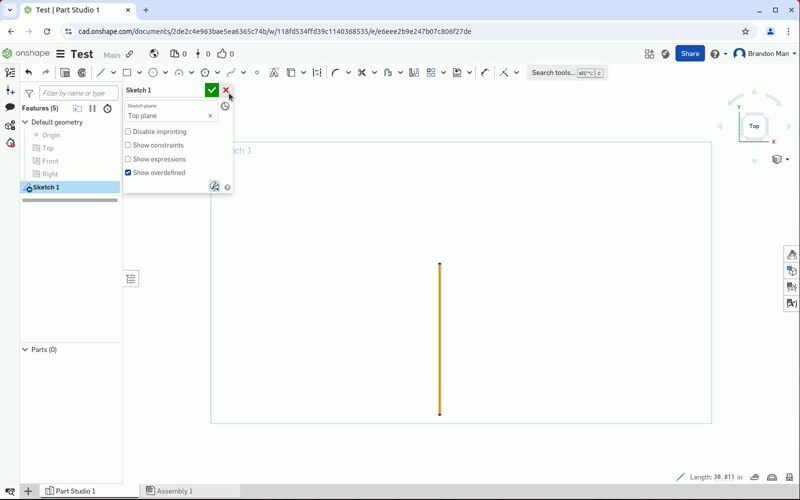
key(shift+h)
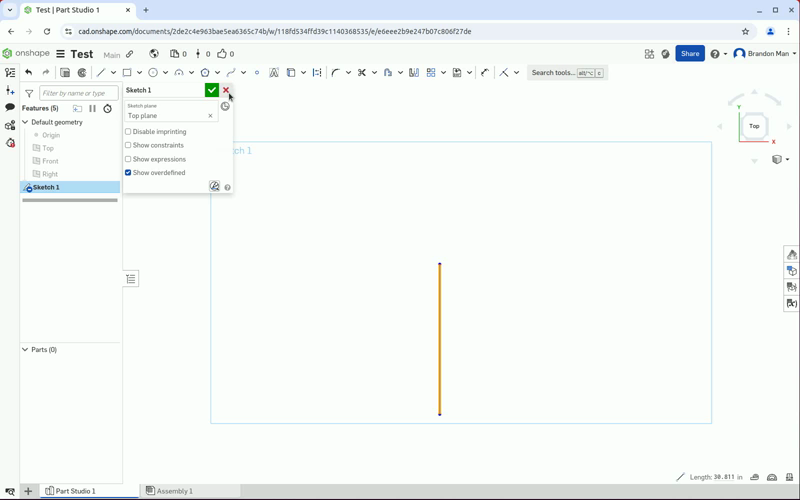
key(shift+s)
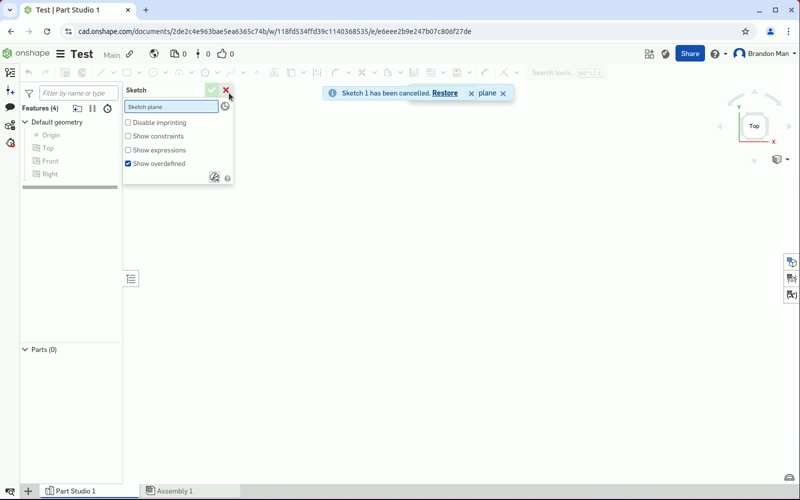
mouse_move(73, 150)
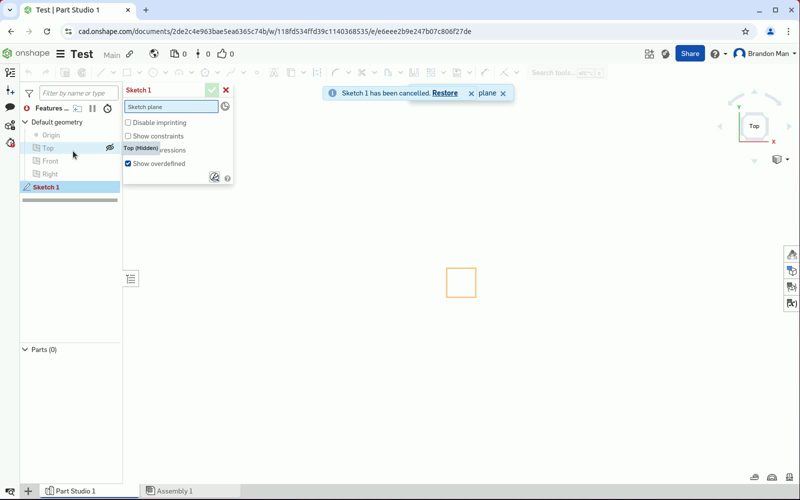
click(73, 150)
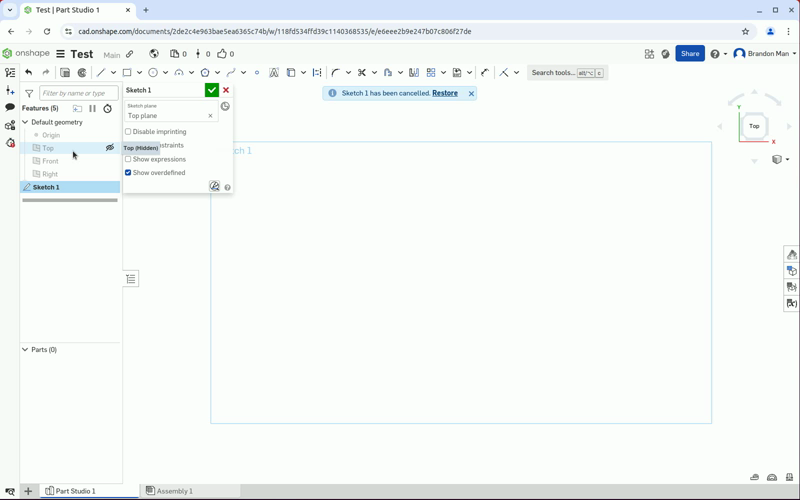
mouse_move(73, 352)
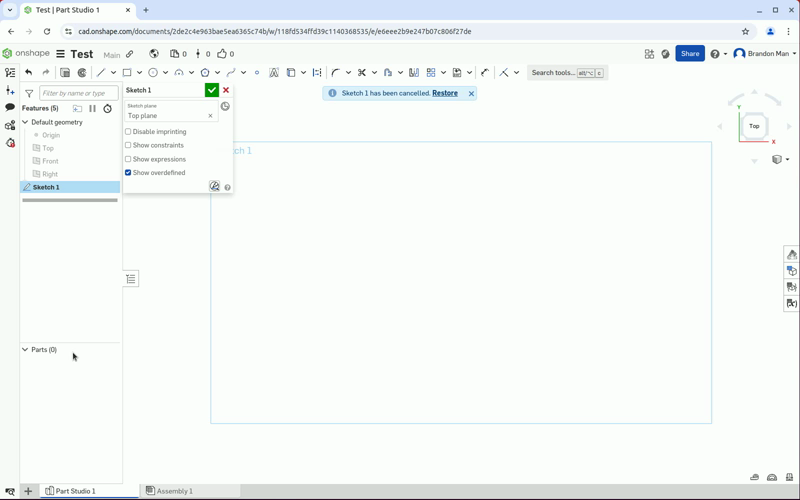
key(y)
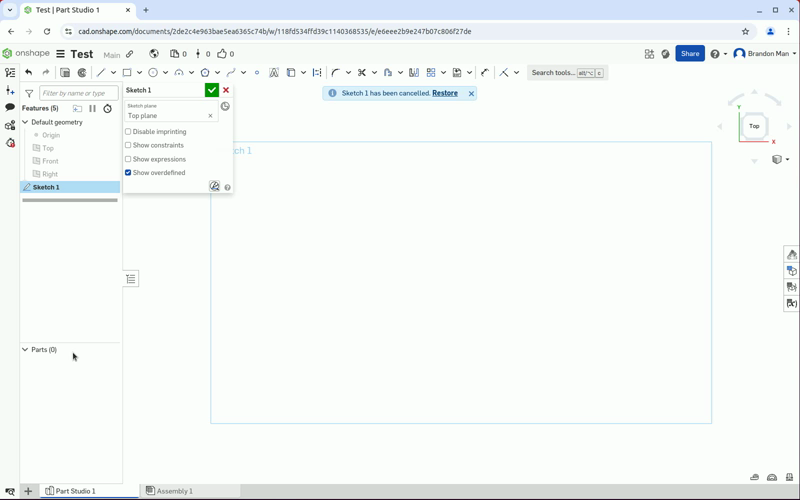
key(c)
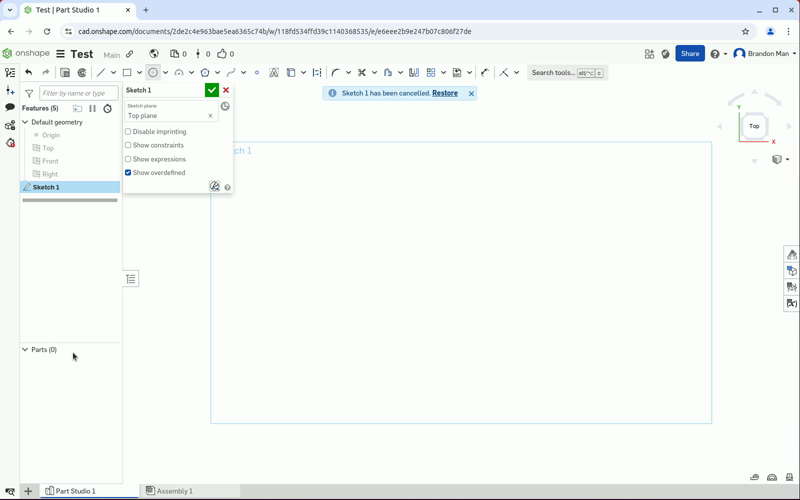
key_down(shift)
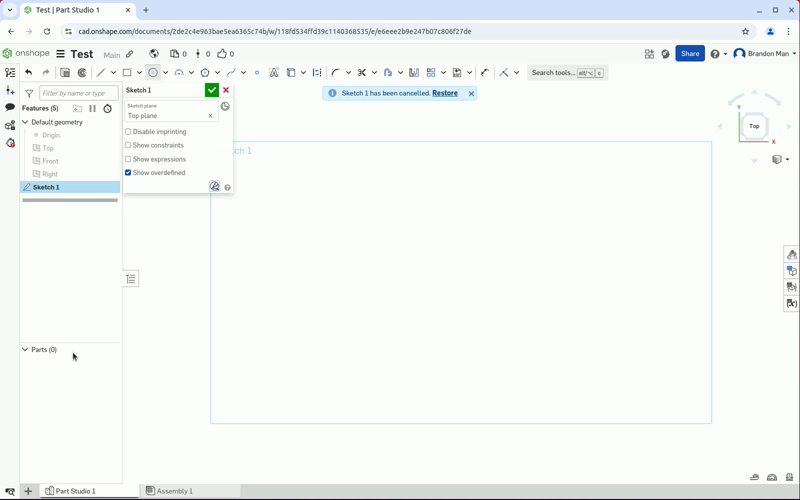
mouse_move(461, 282)
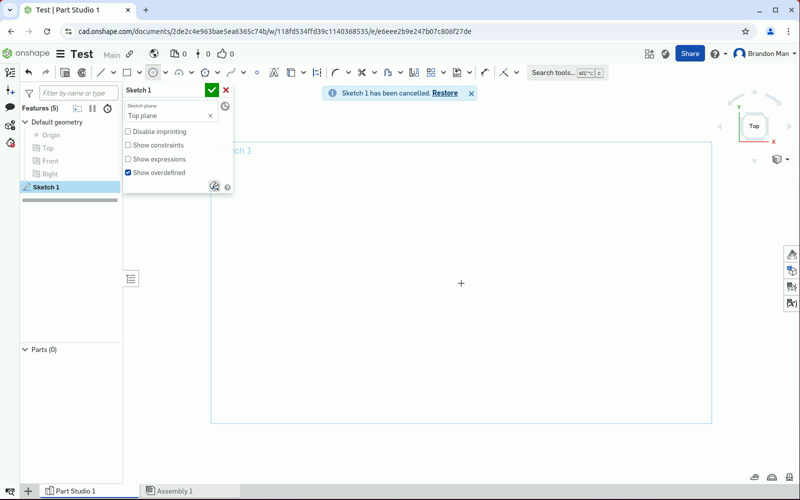
click(461, 282)
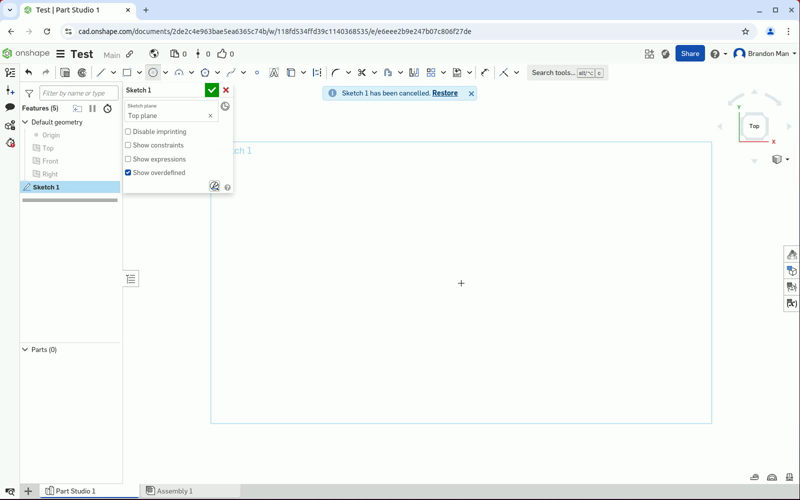
key_up(shift)
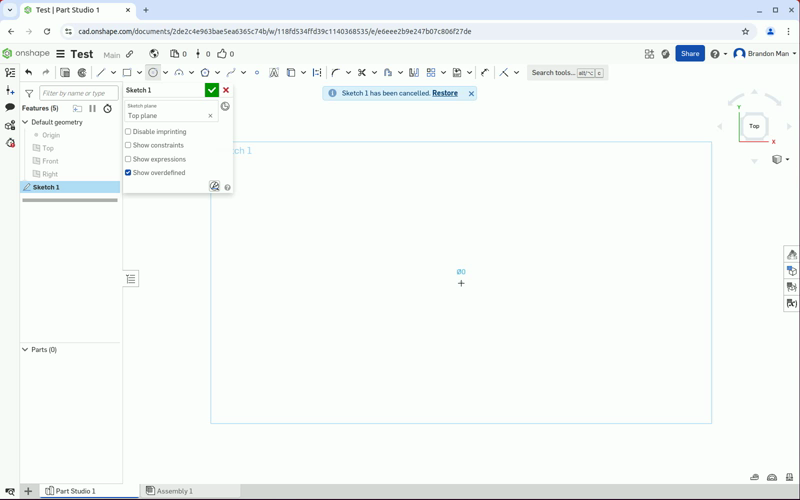
mouse_move(574, 282)
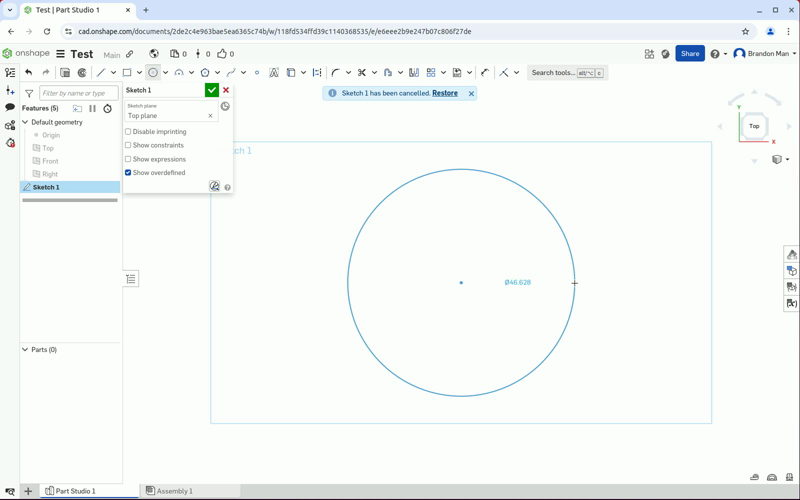
click(574, 282)
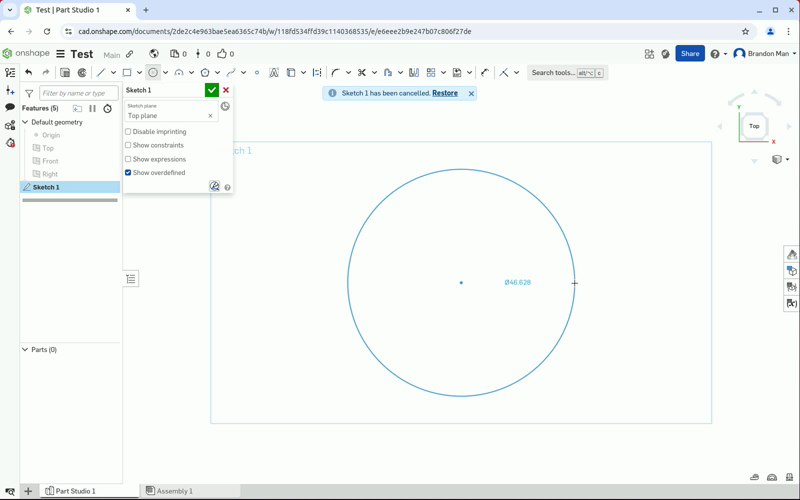
key(esc)
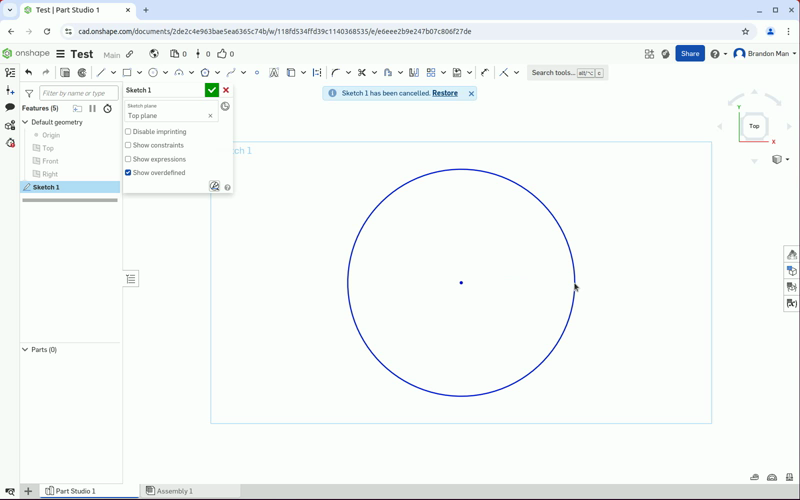
mouse_move(493, 233)
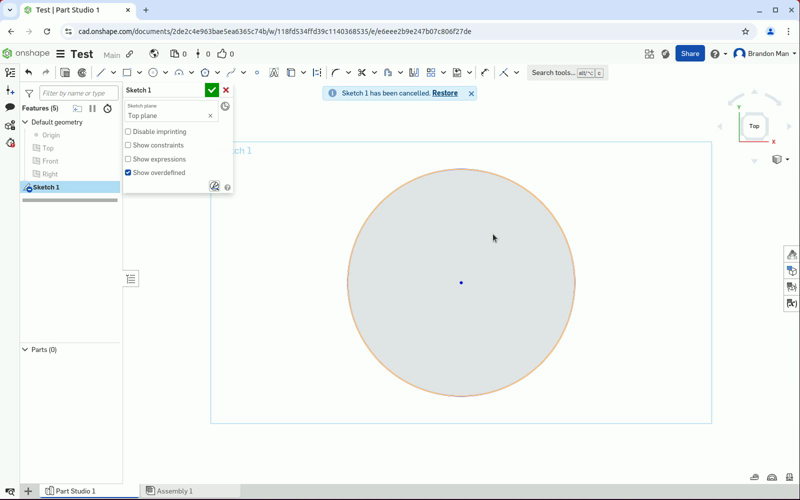
click(493, 233)
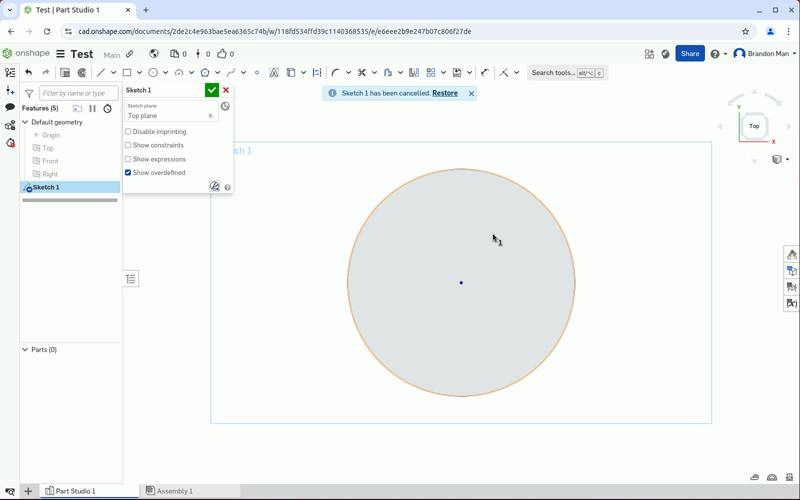
mouse_move(73, 352)
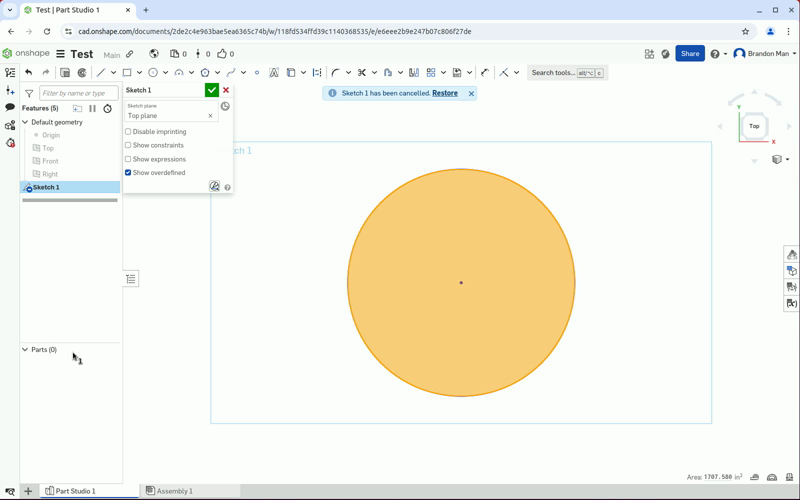
key(shift+y)
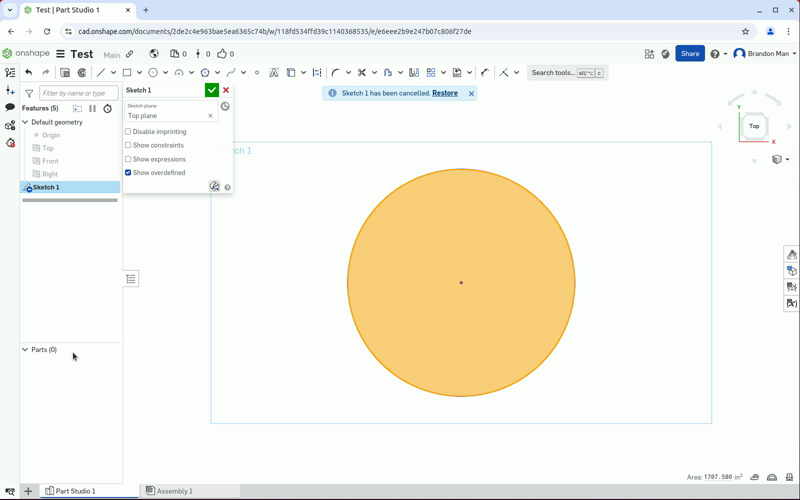
key(shift+e)
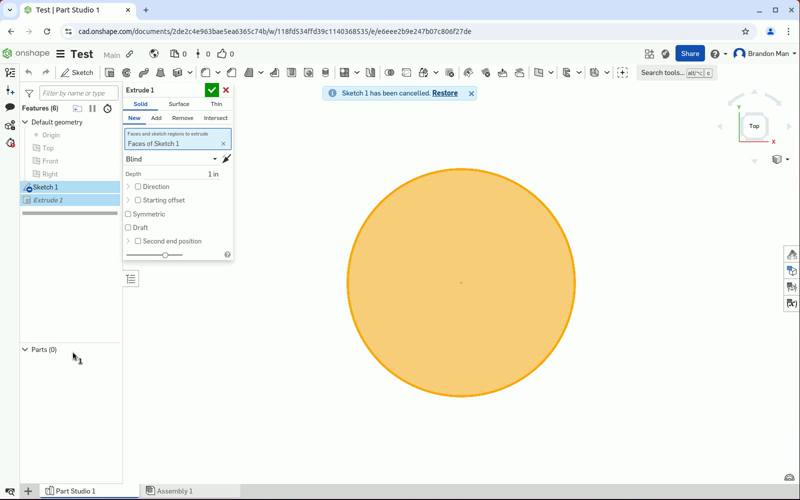
mouse_move(143, 106)
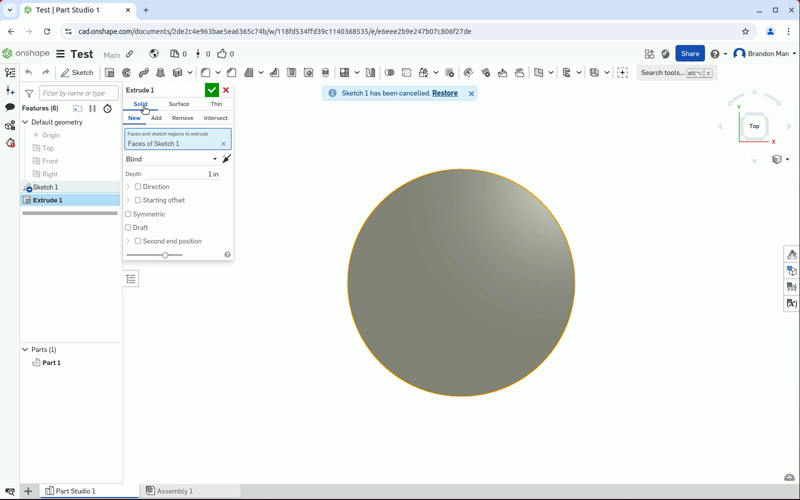
click(143, 106)
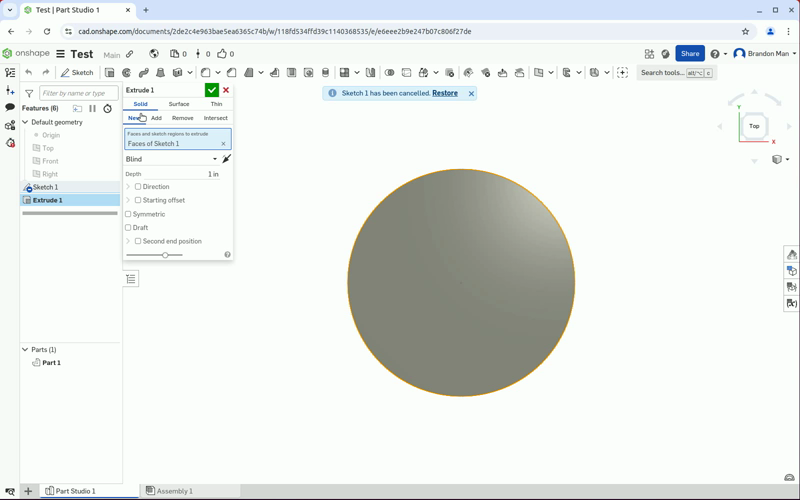
mouse_move(137, 120)
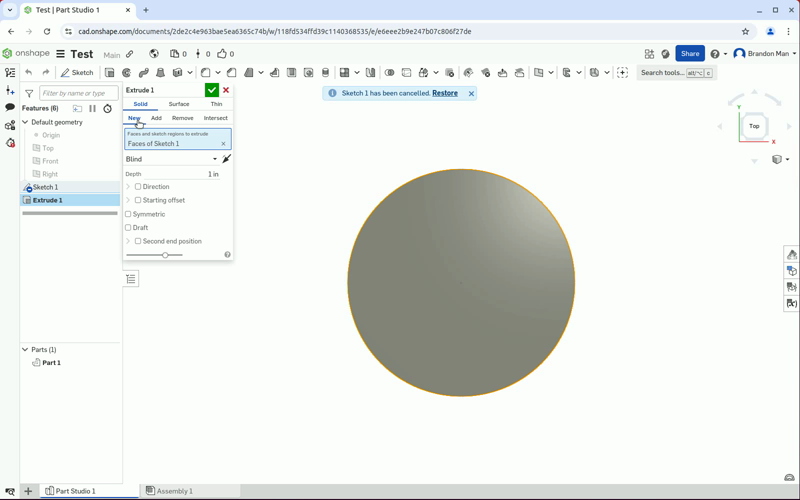
click(137, 120)
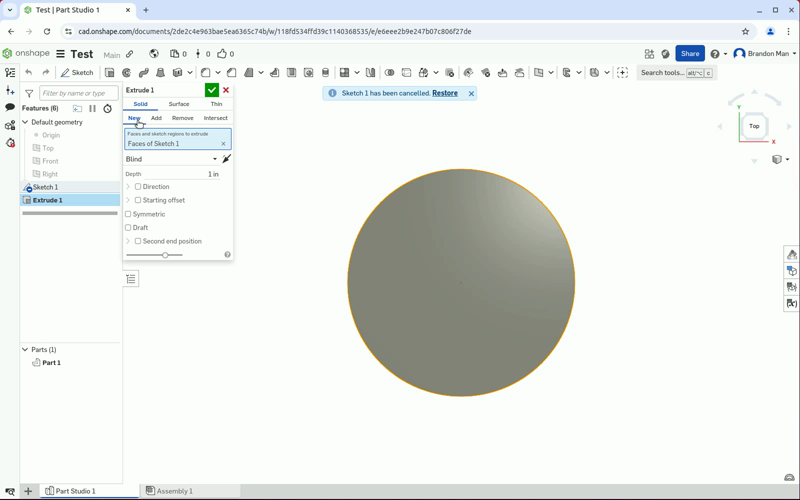
key(tab, 4)
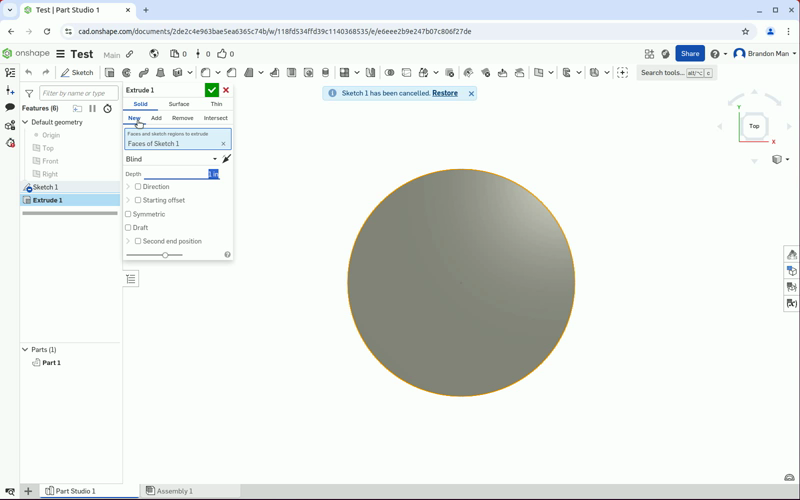
text(15.405)
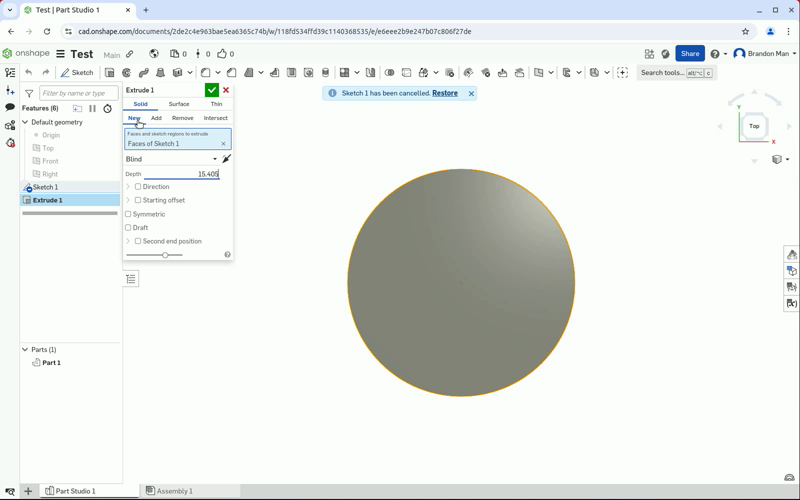
key(enter)
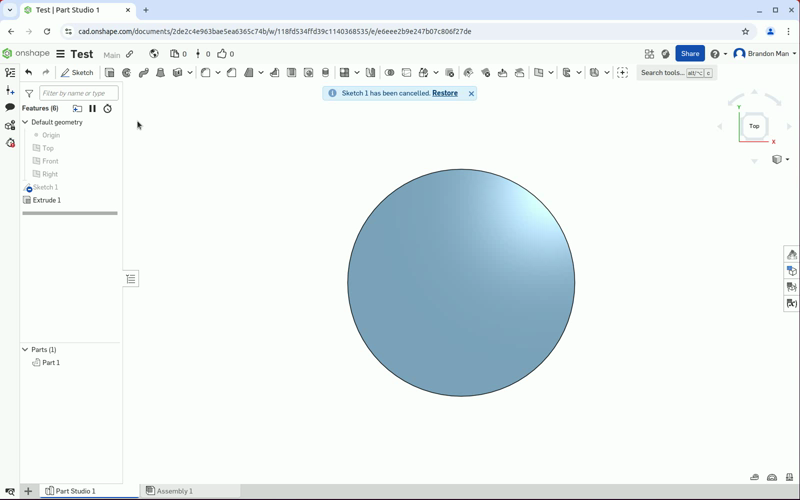
key(shift+h)
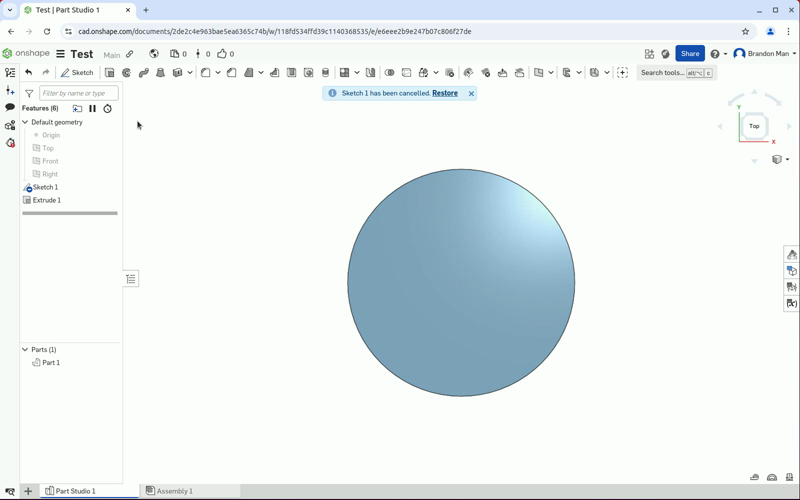
key(shift+h)
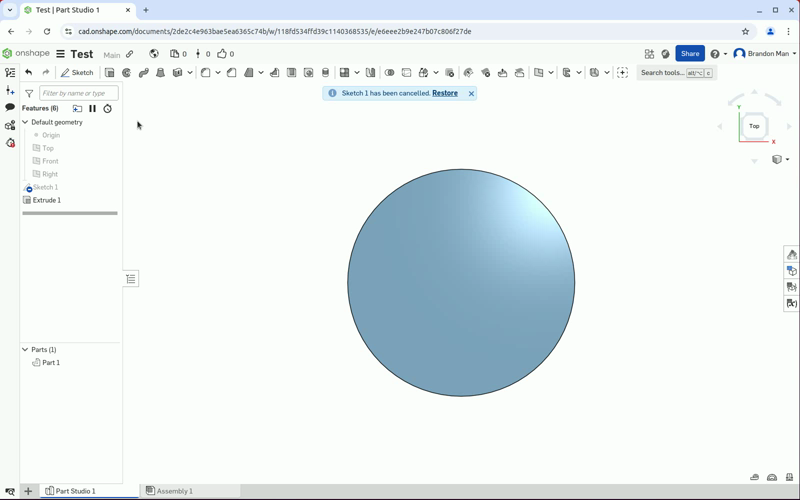
mouse_move(73, 189)
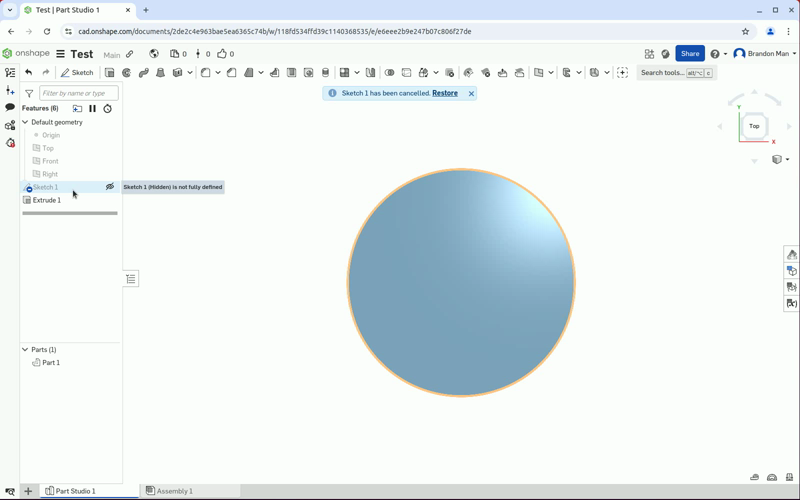
click(73, 189)
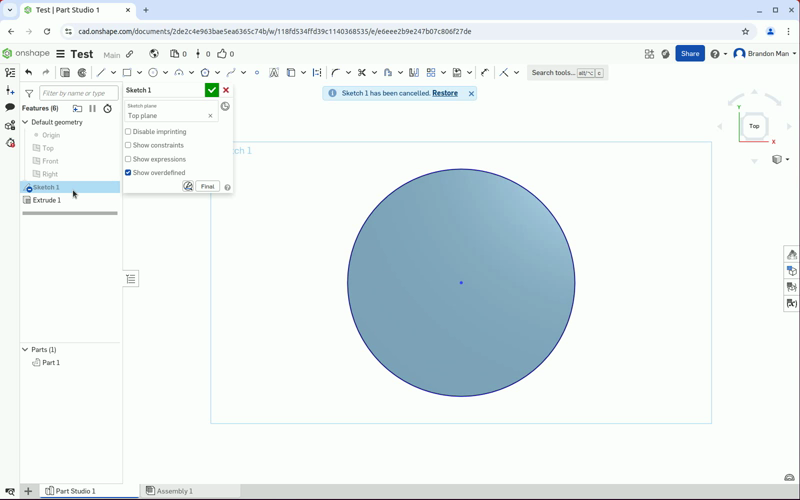
mouse_move(229, 92)
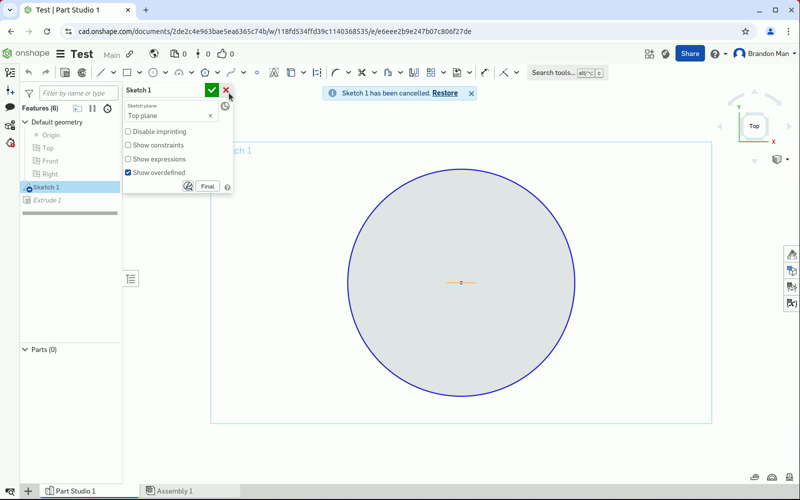
click(229, 92)
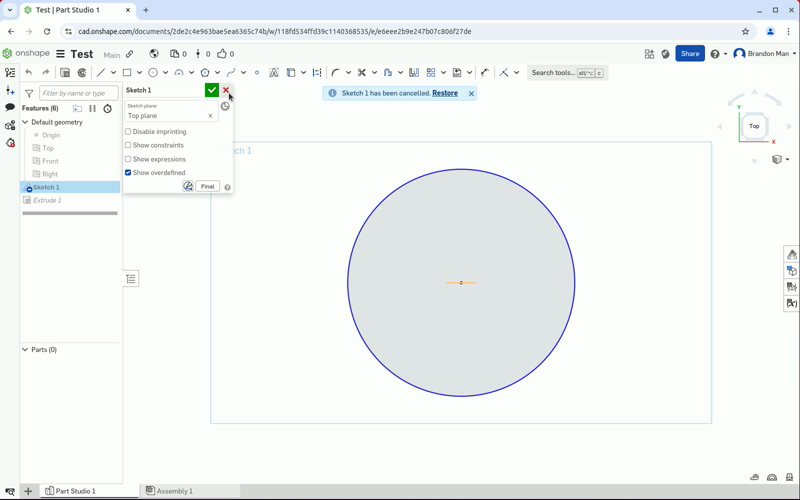
key(shift+s)
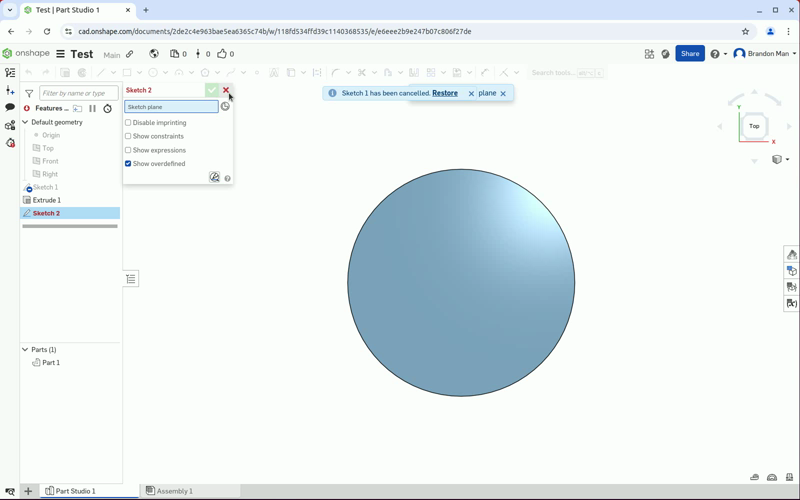
mouse_move(73, 150)
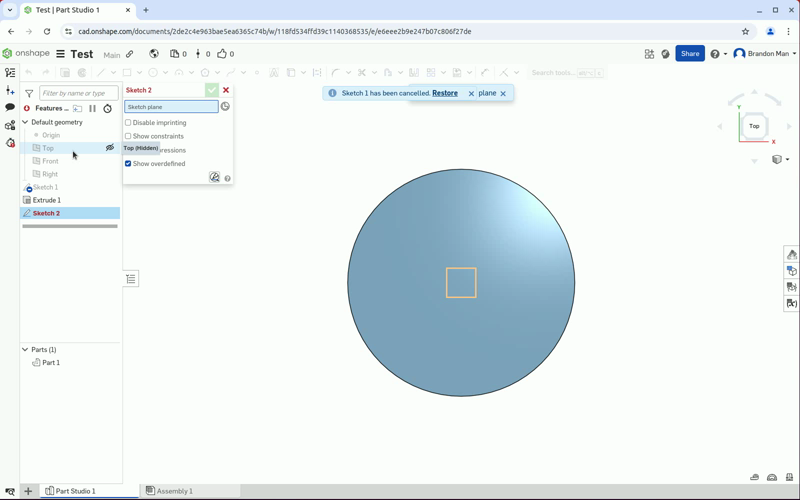
click(73, 150)
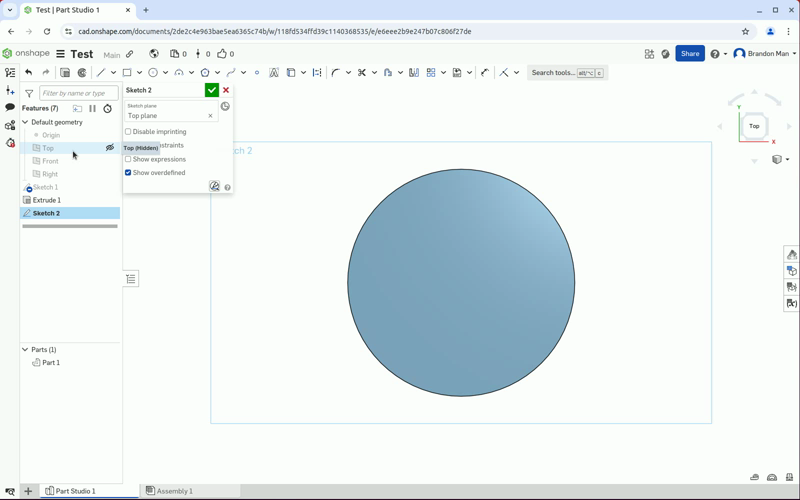
mouse_move(73, 352)
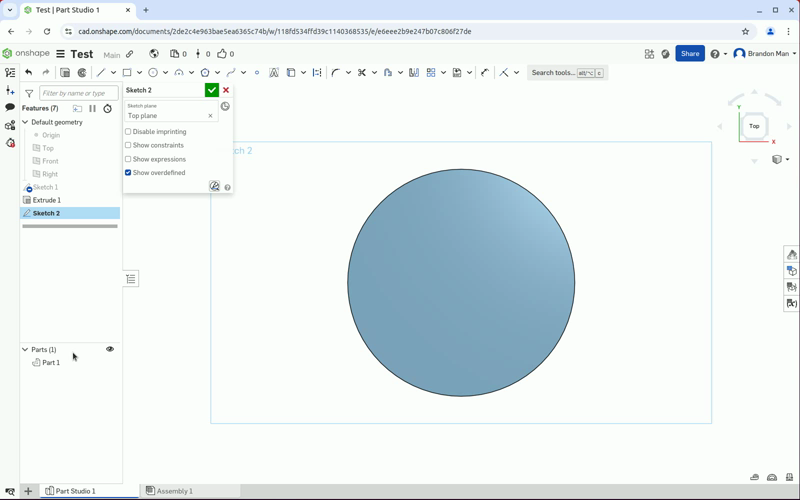
key(y)
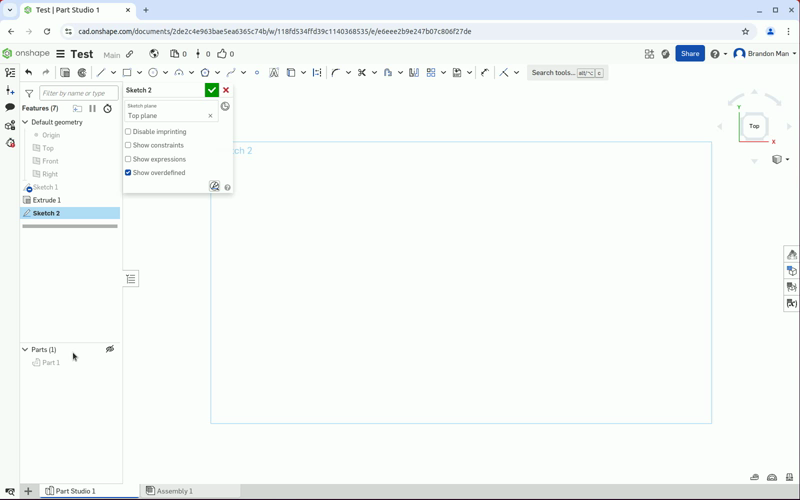
key(c)
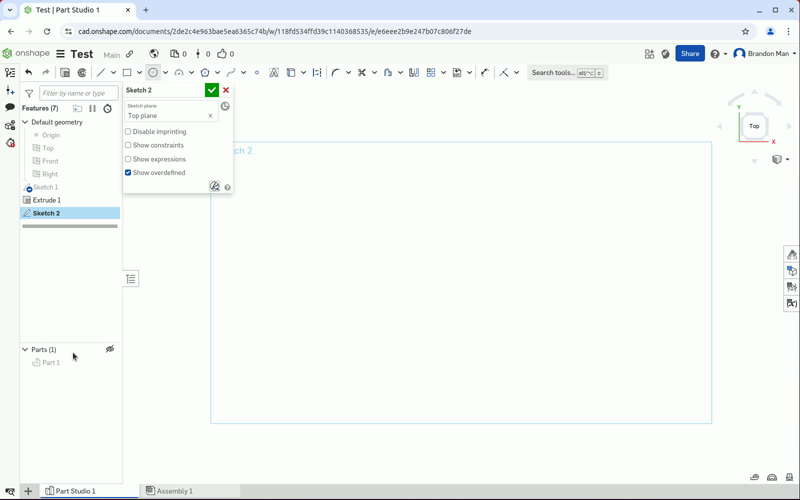
key_down(shift)
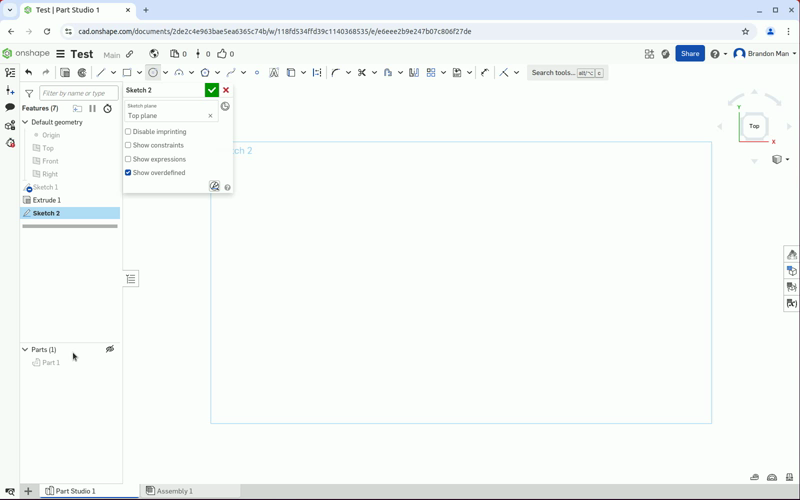
mouse_move(413, 232)
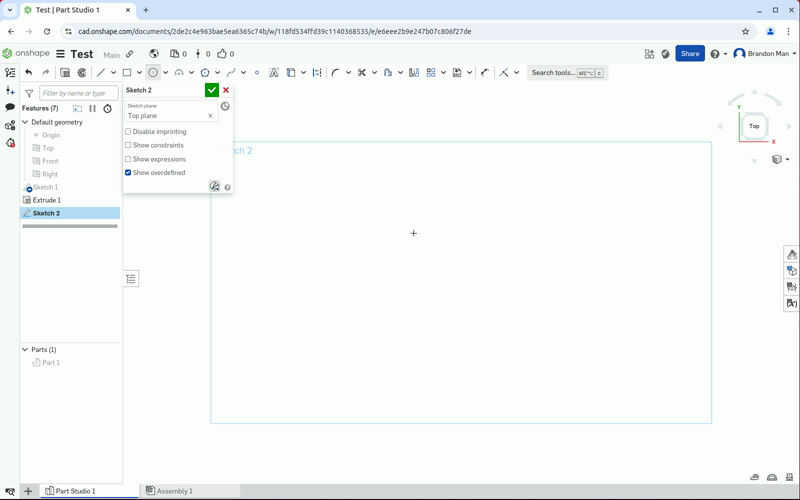
click(413, 232)
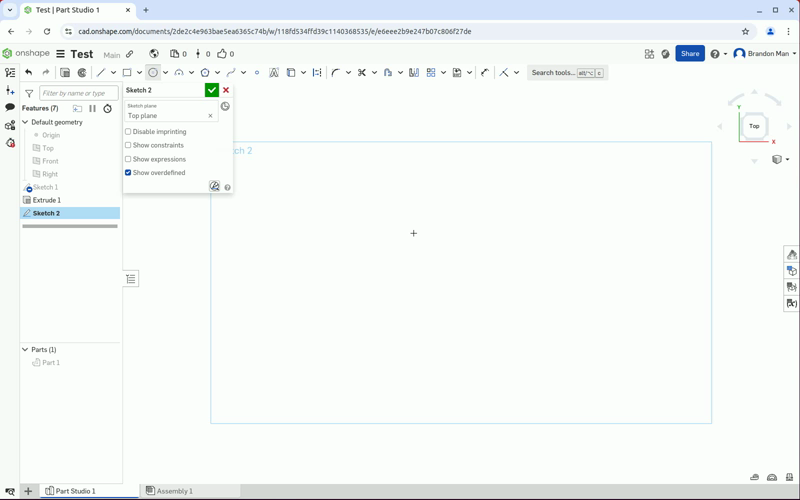
key_up(shift)
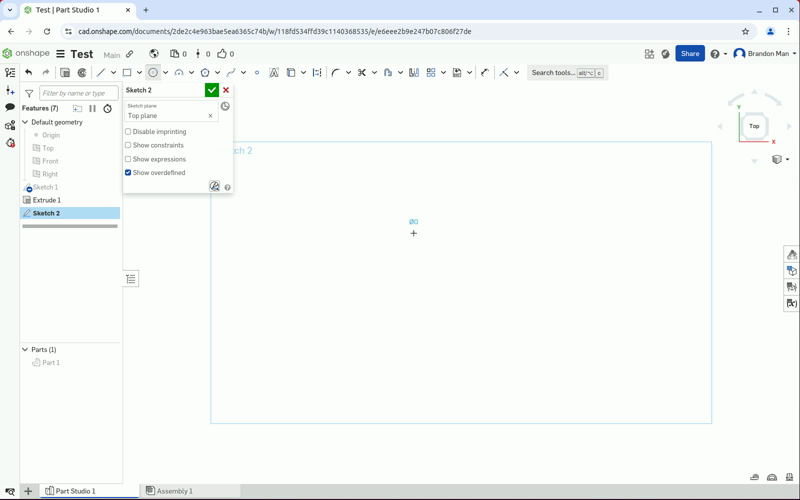
mouse_move(434, 232)
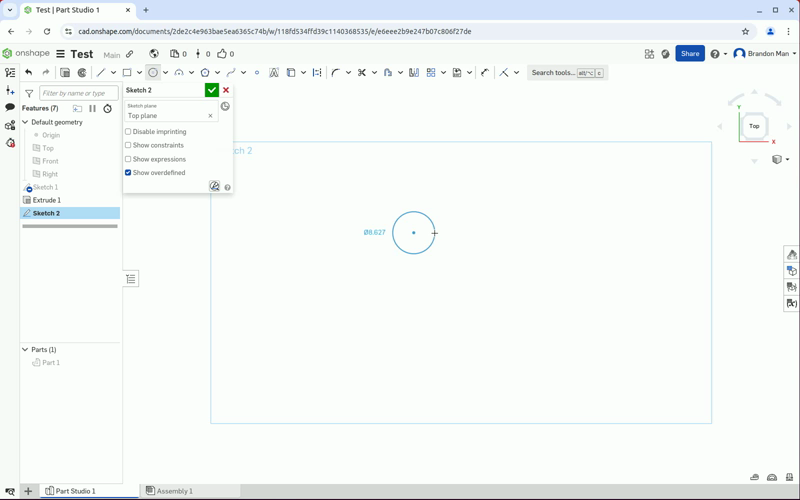
click(434, 232)
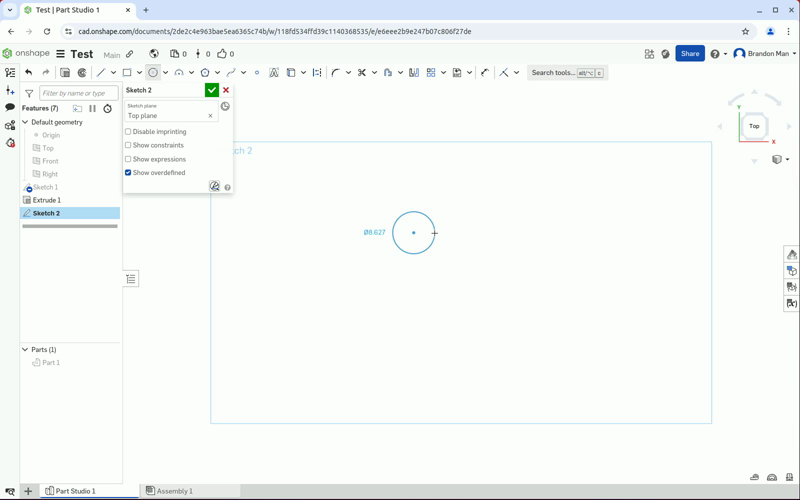
key(esc)
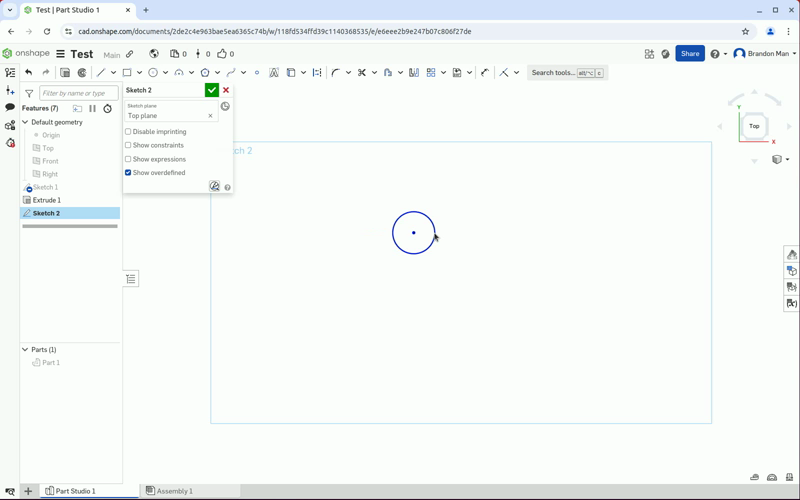
mouse_move(413, 238)
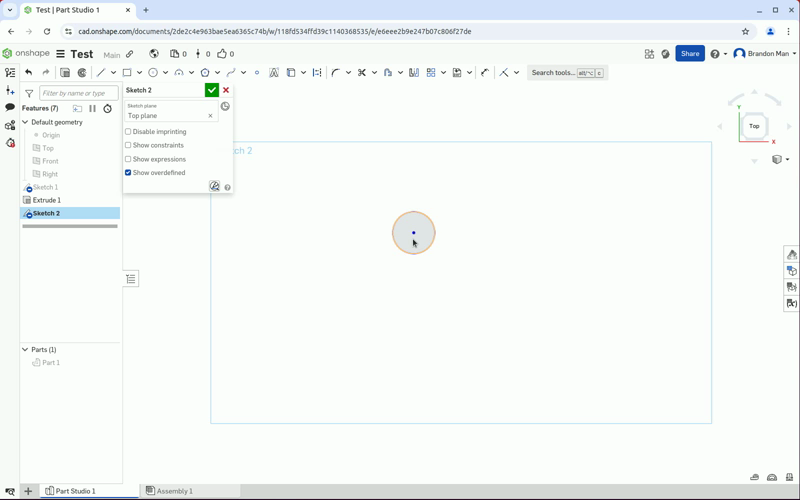
scroll(6)
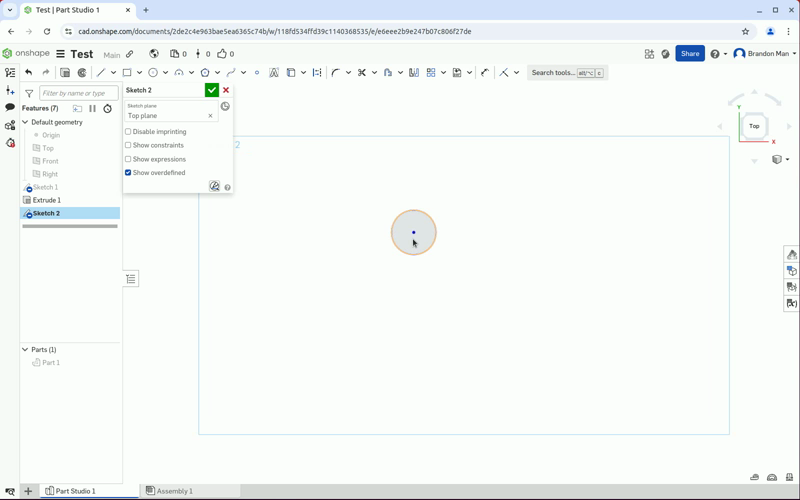
scroll(6)
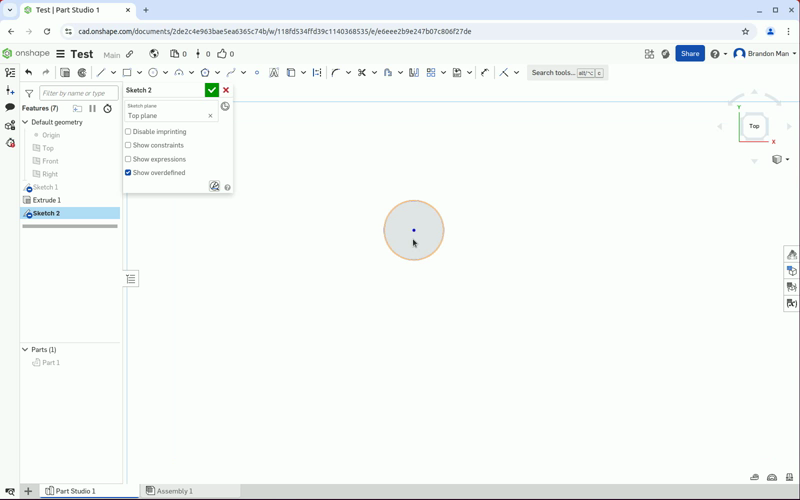
scroll(6)
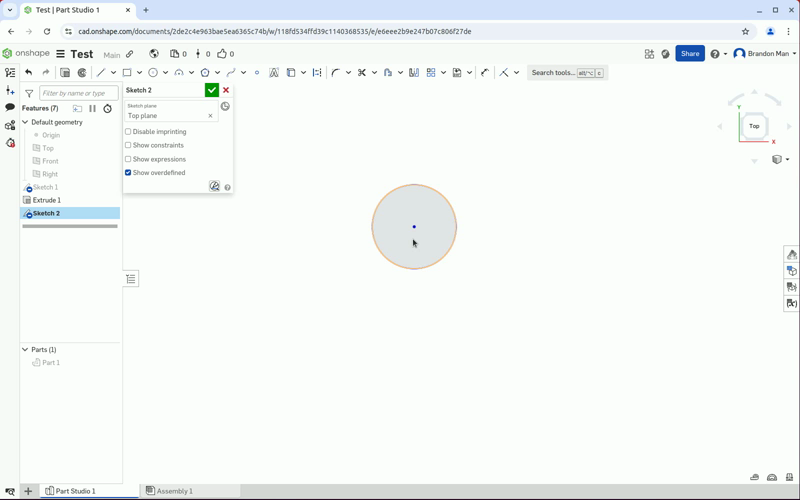
scroll(6)
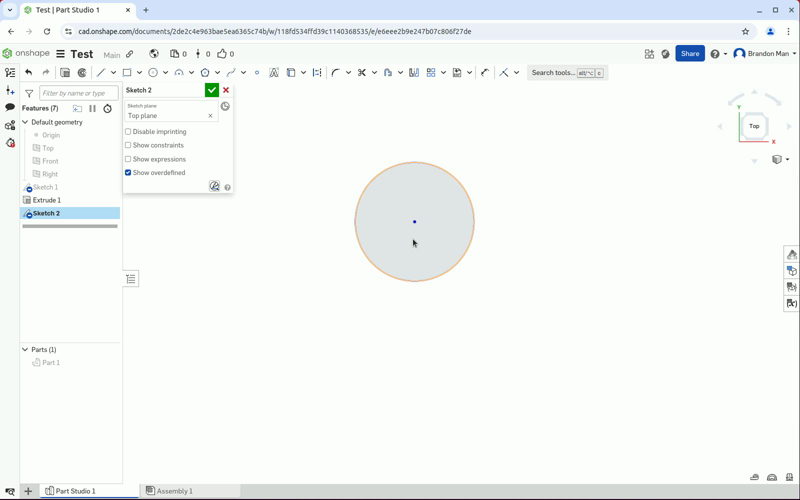
scroll(6)
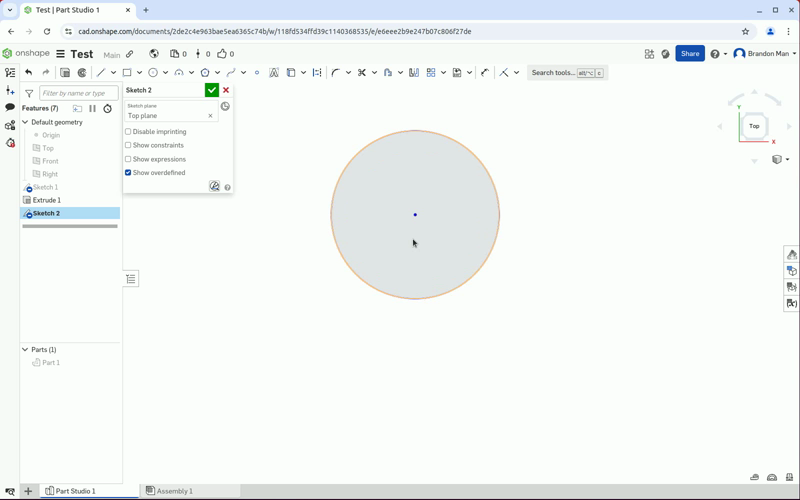
scroll(6)
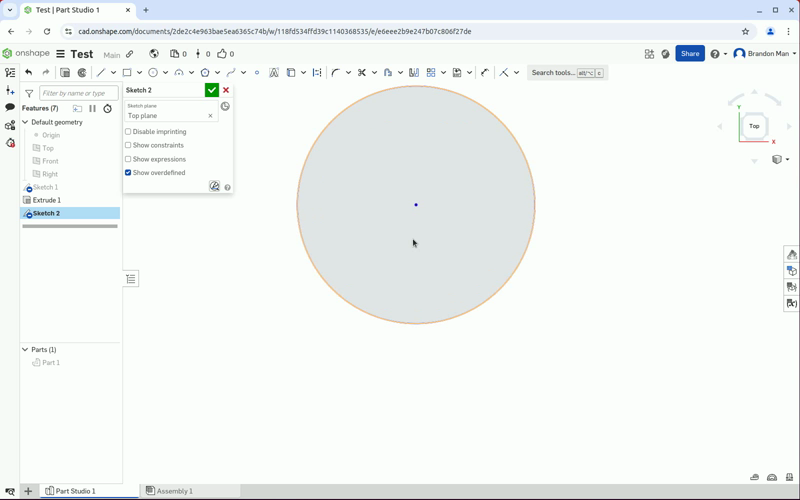
scroll(6)
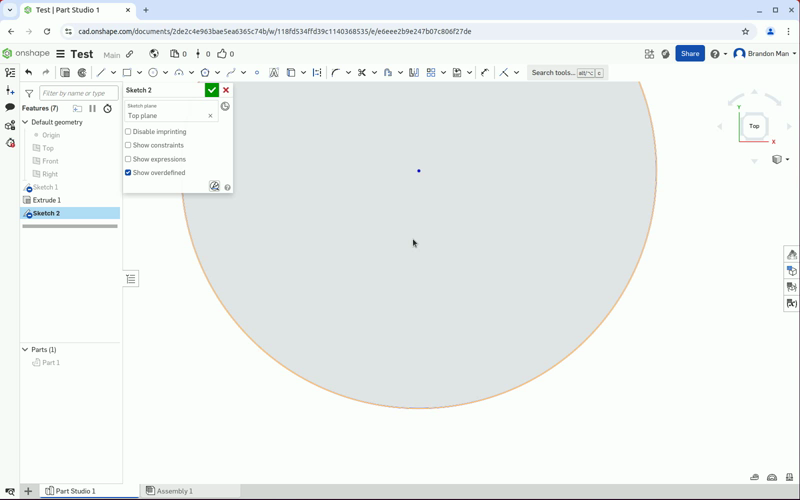
click(413, 238)
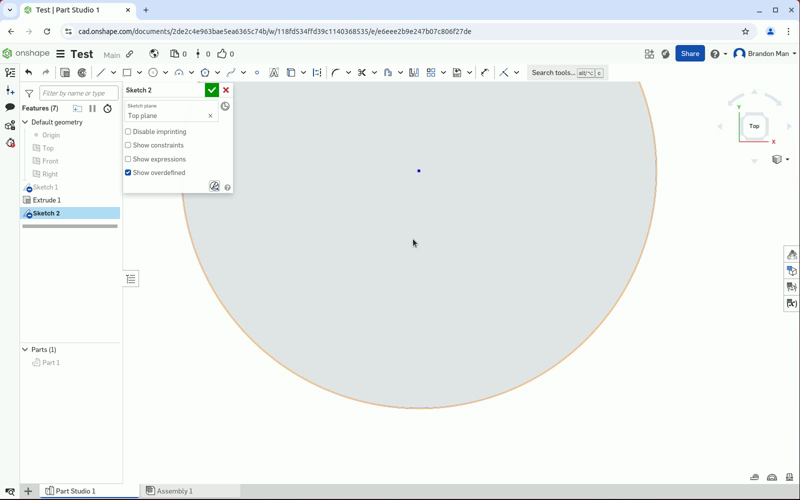
scroll(-6)
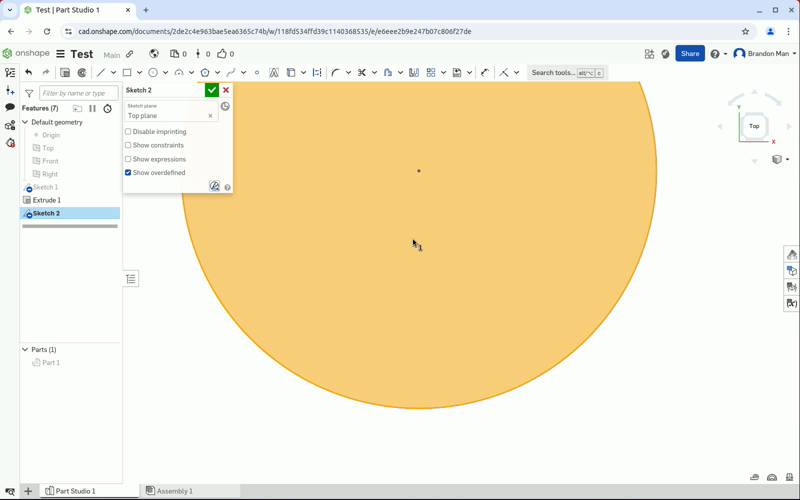
scroll(-6)
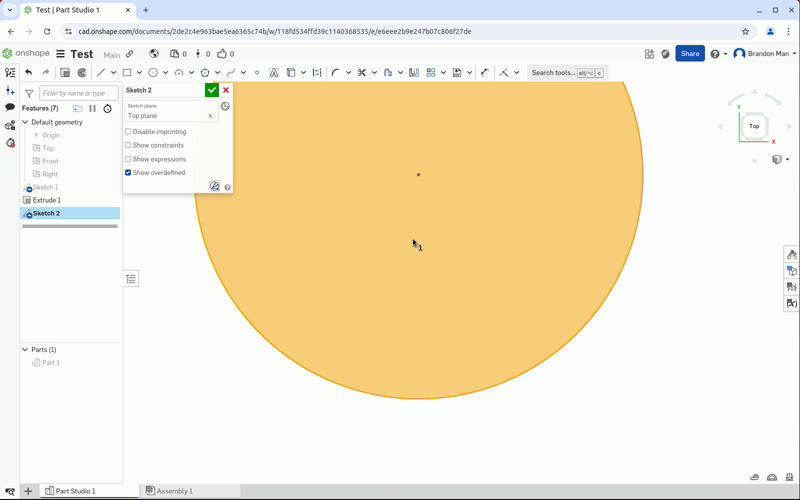
scroll(-6)
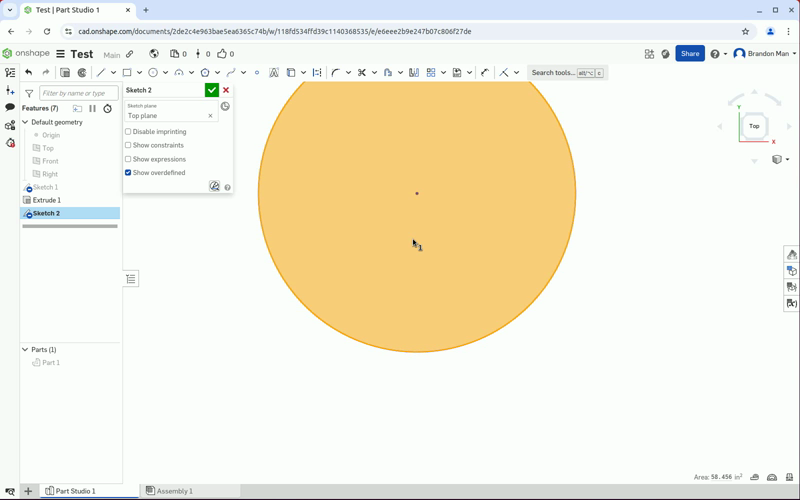
scroll(-6)
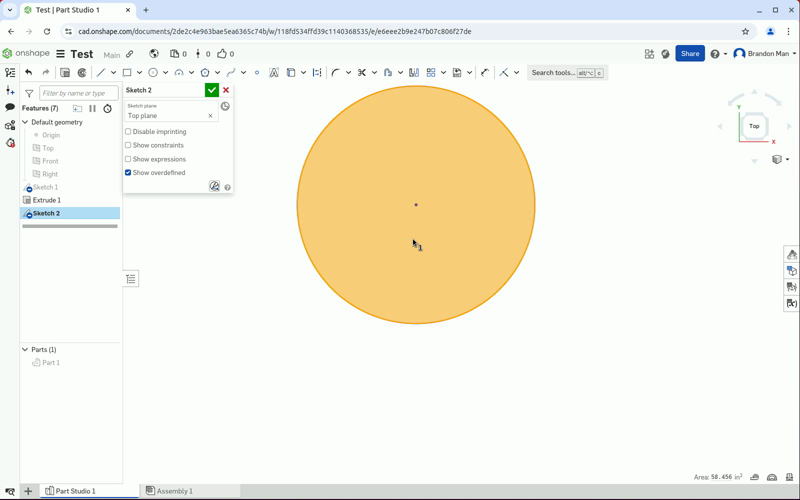
scroll(-6)
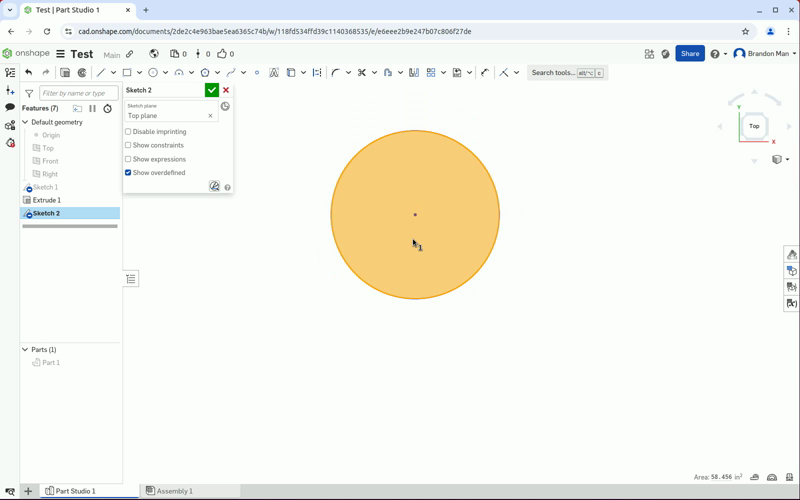
scroll(-6)
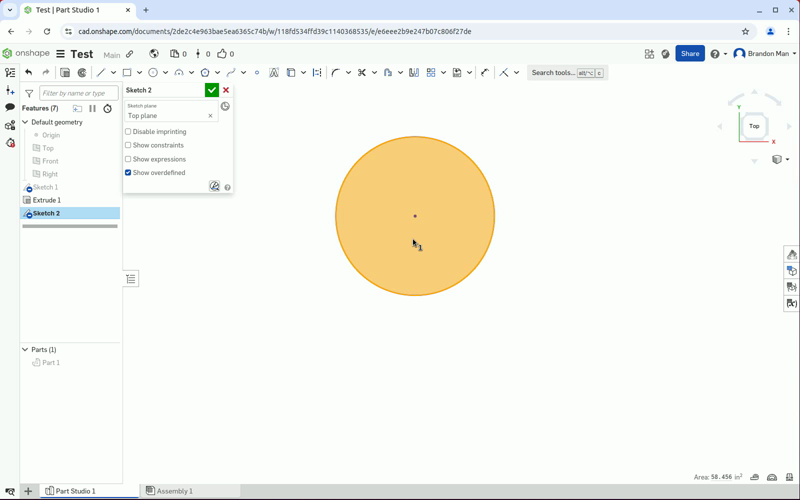
scroll(-6)
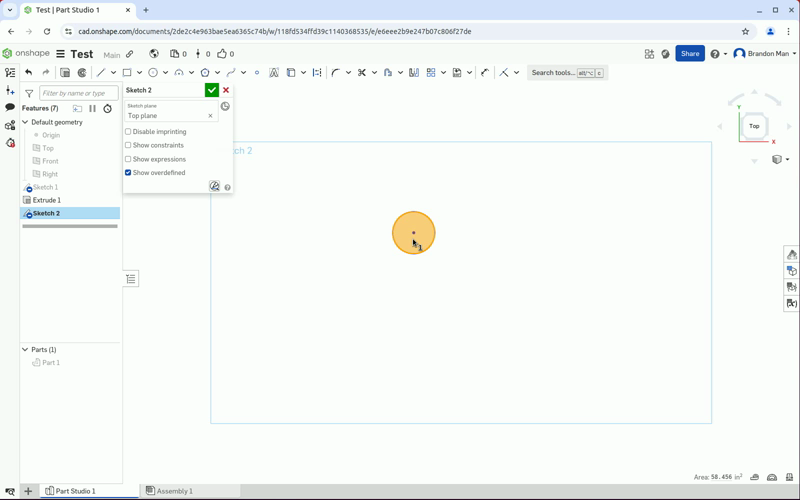
mouse_move(73, 352)
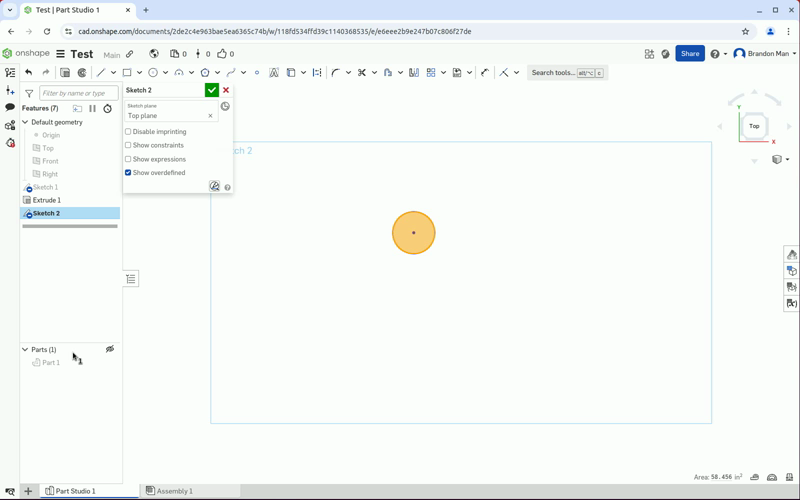
key(shift+y)
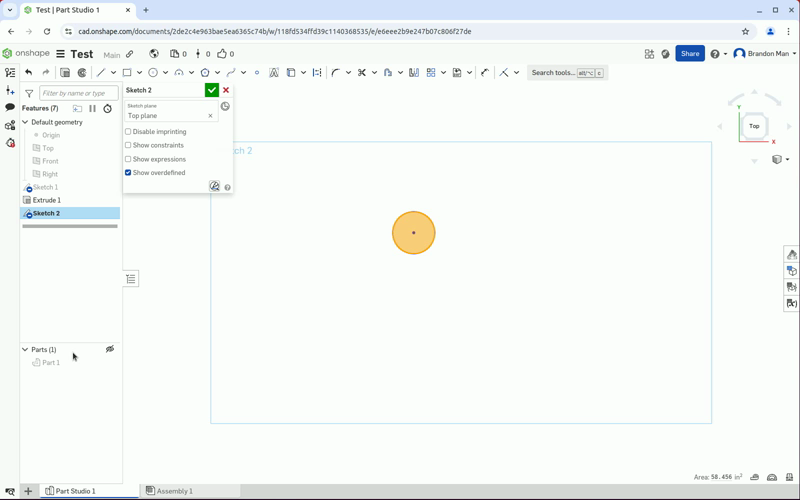
key(shift+e)
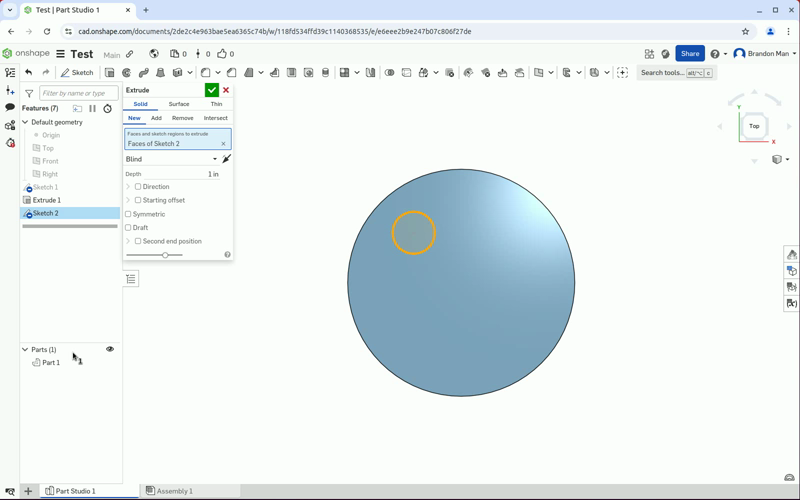
mouse_move(143, 106)
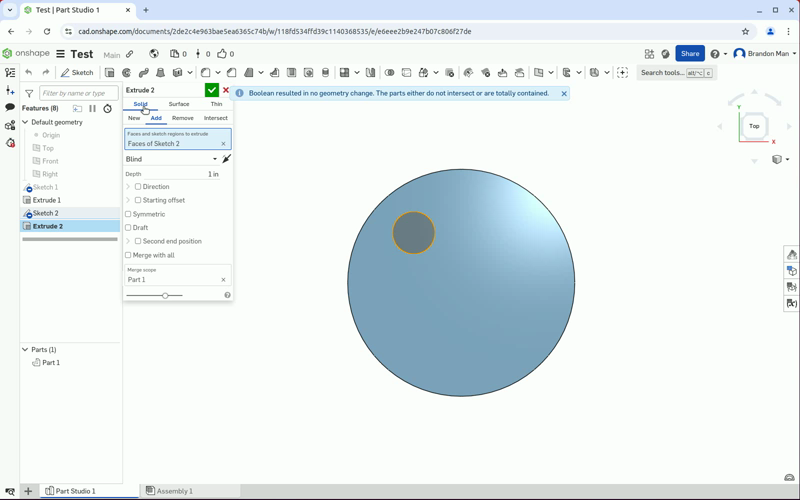
click(143, 106)
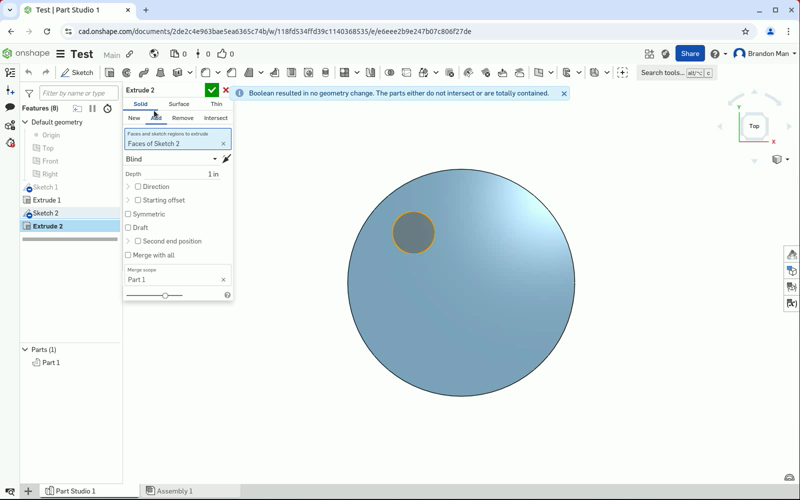
mouse_move(186, 120)
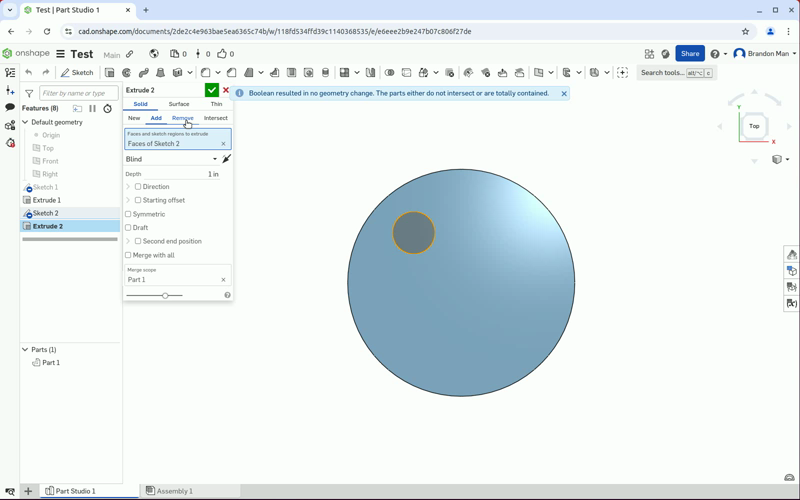
click(186, 120)
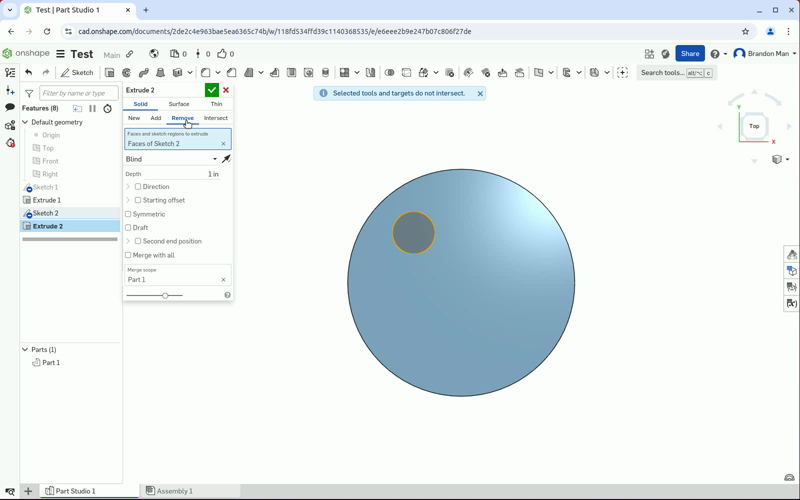
key(tab, 4)
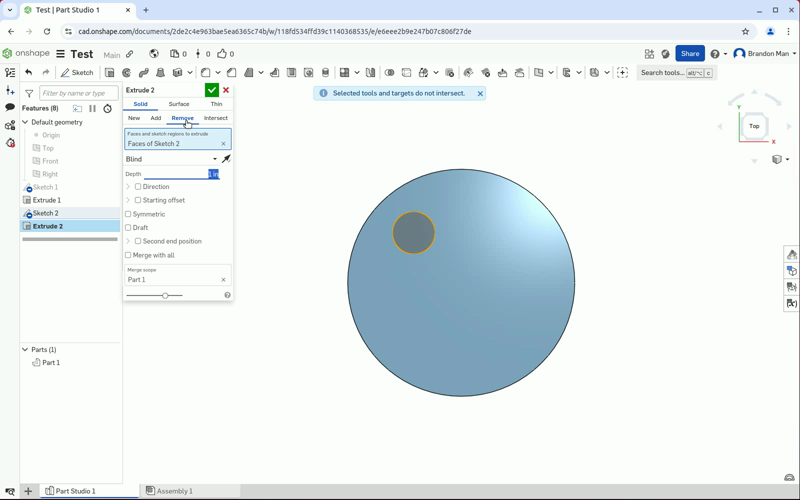
text(-15.405)
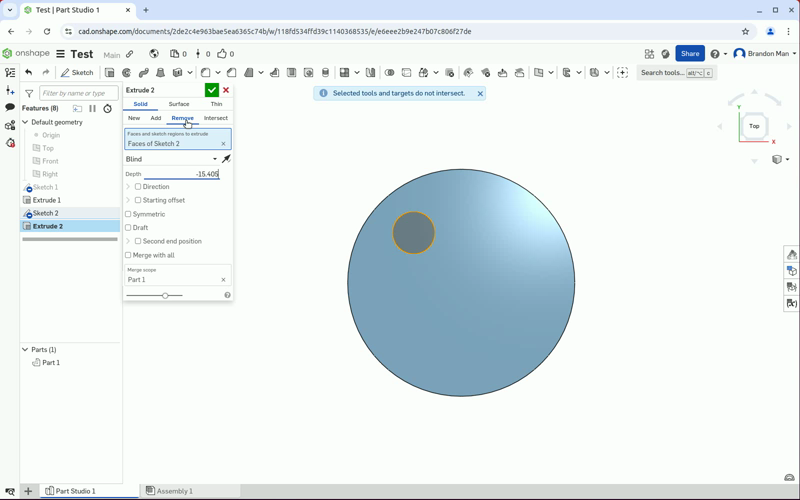
key(tab, 6)
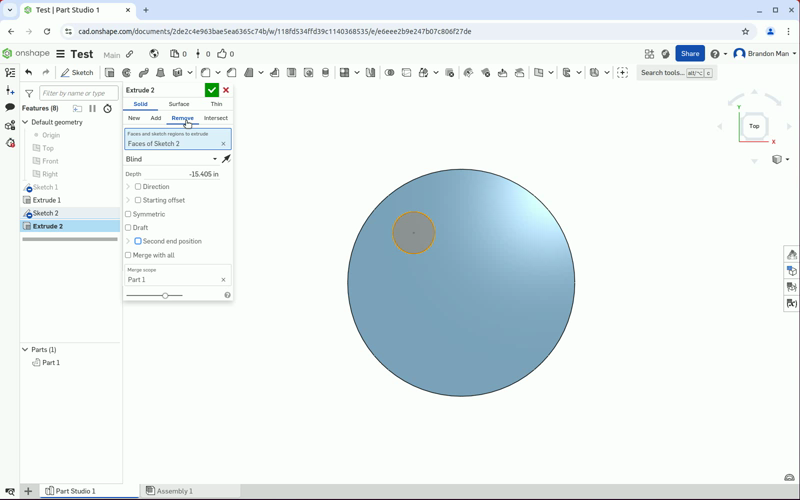
key(space)
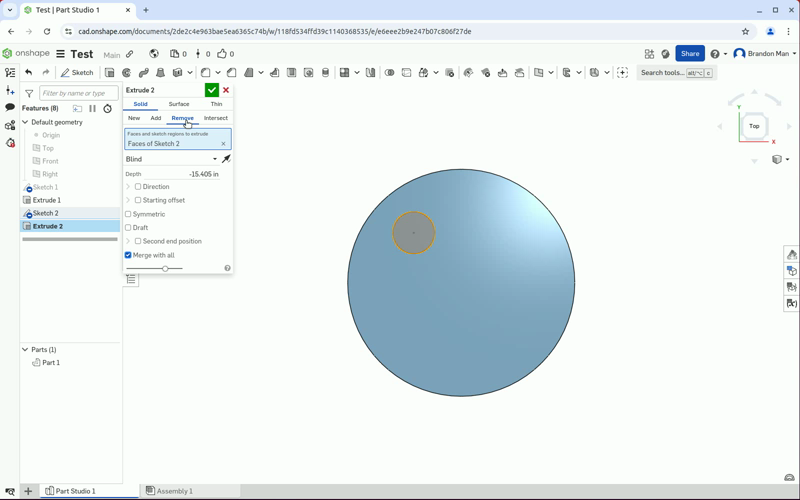
key(enter)
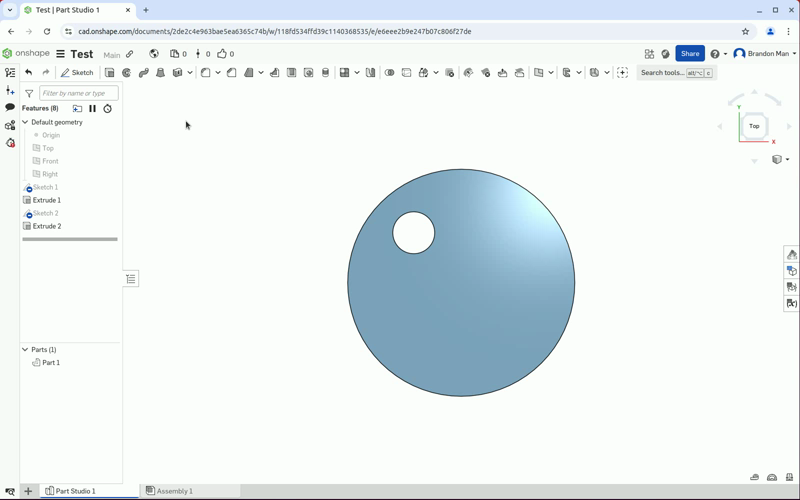
key(shift+h)
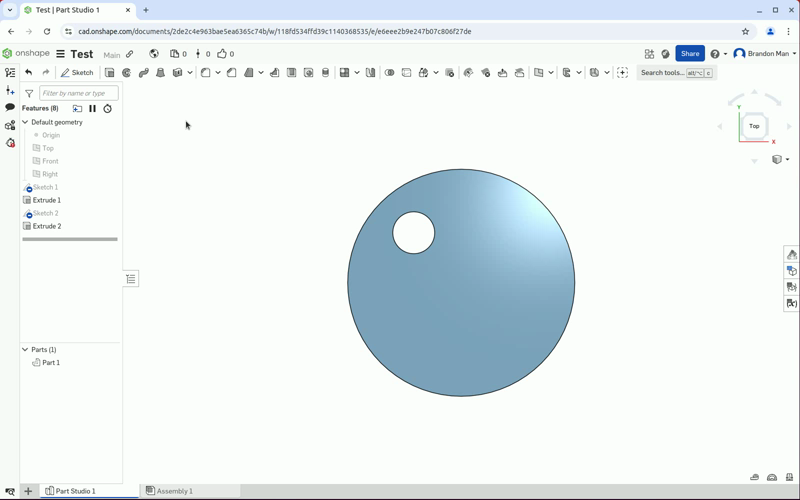
key(shift+h)
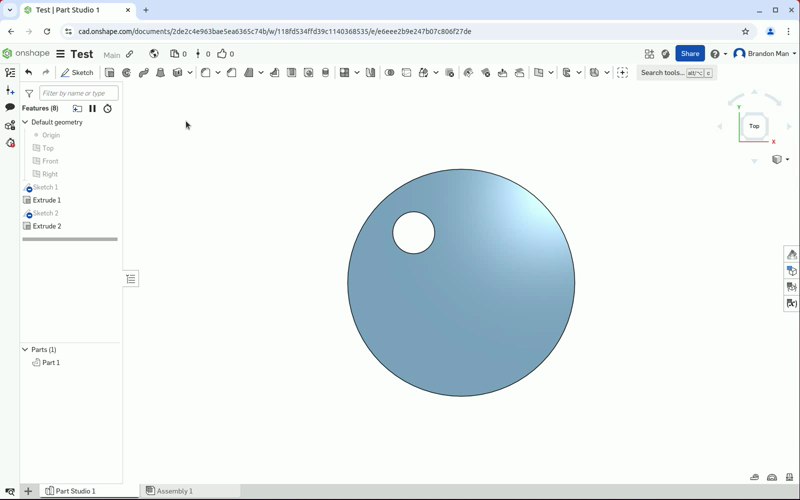
mouse_move(73, 189)
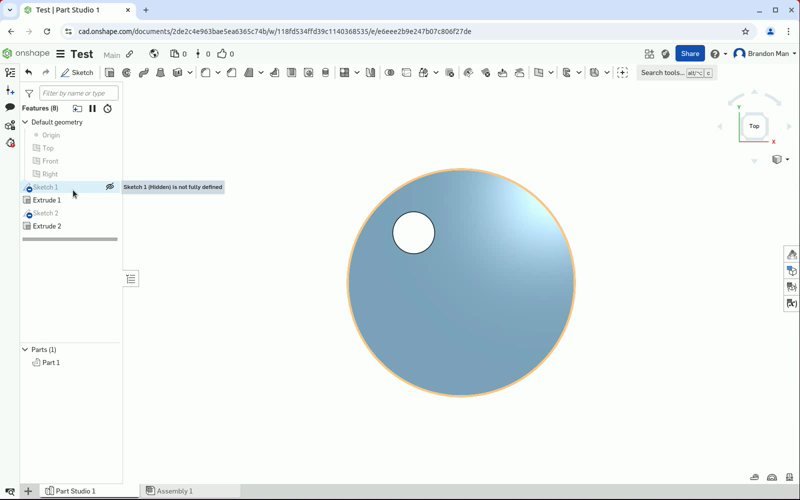
click(73, 189)
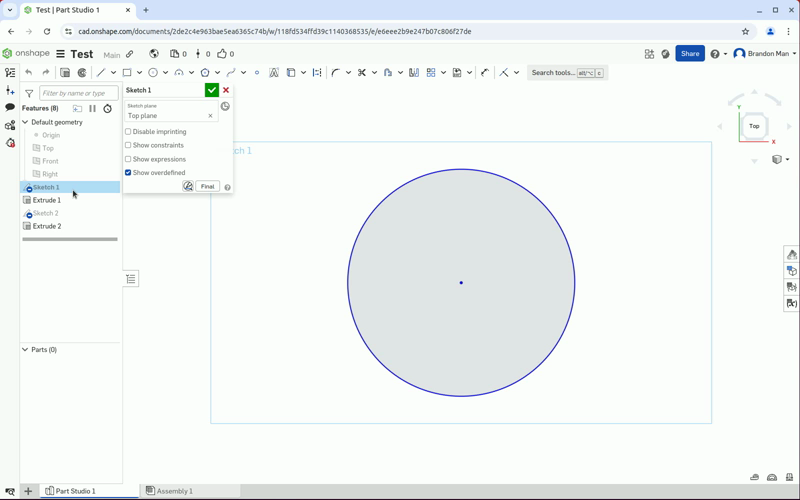
mouse_move(229, 92)
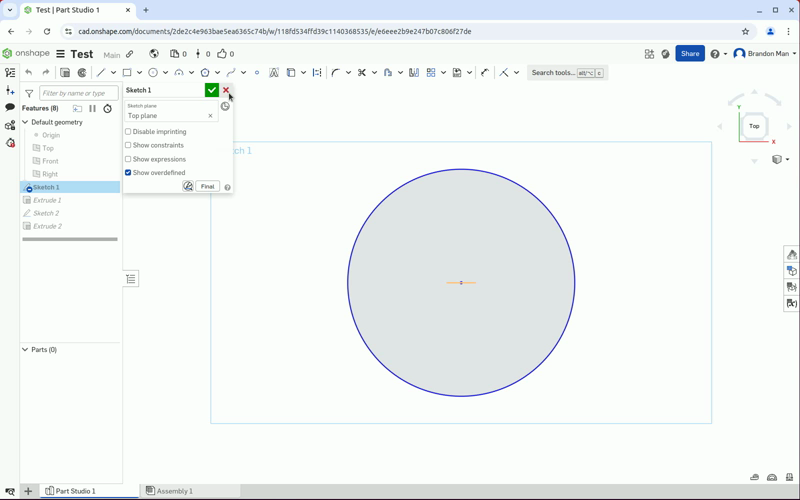
click(229, 92)
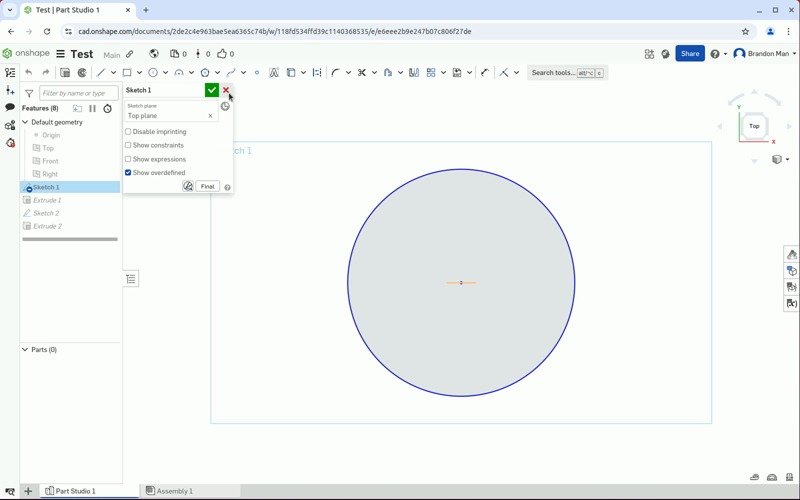
key(shift+s)
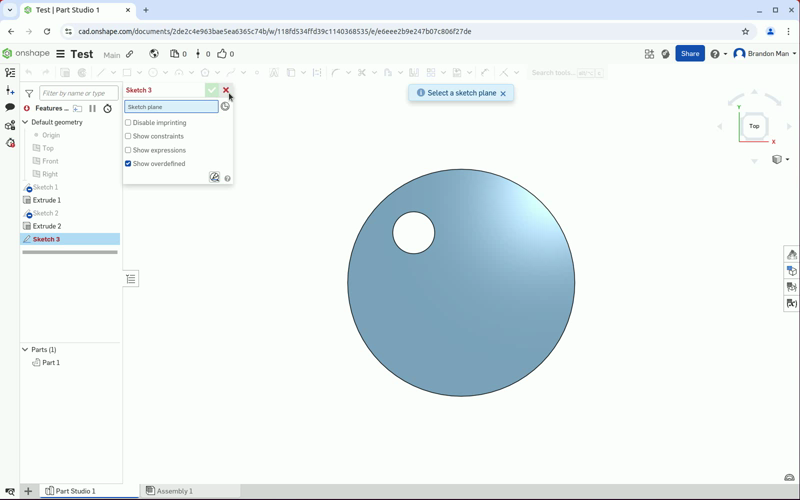
mouse_move(73, 150)
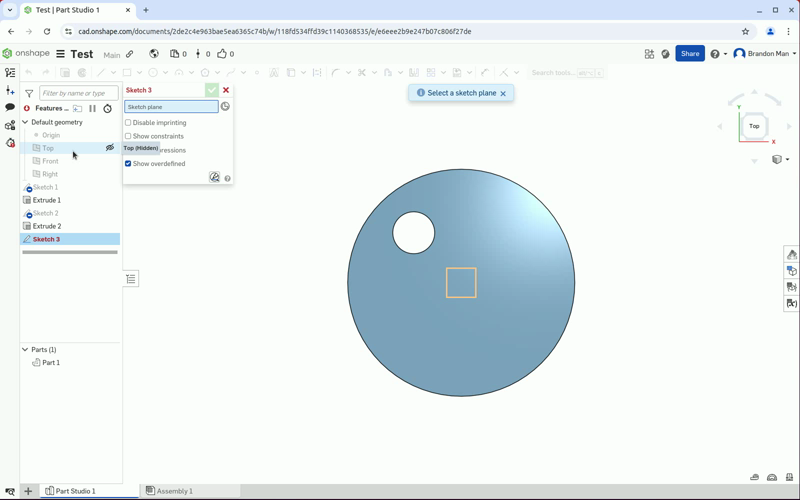
click(73, 150)
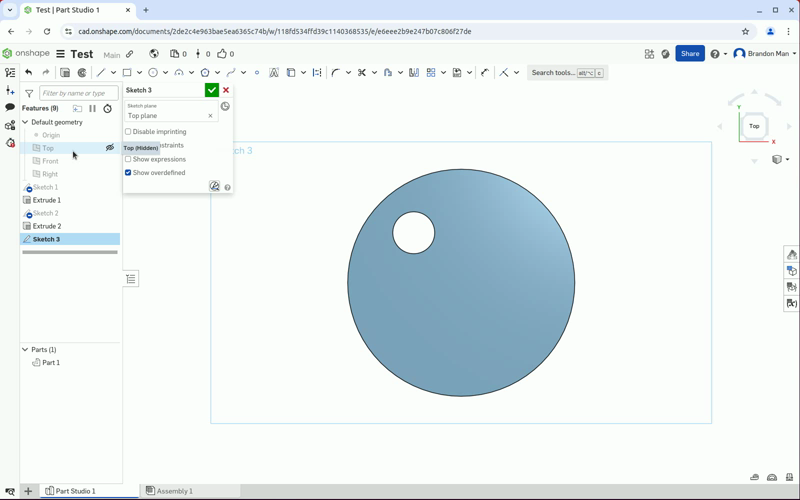
mouse_move(73, 352)
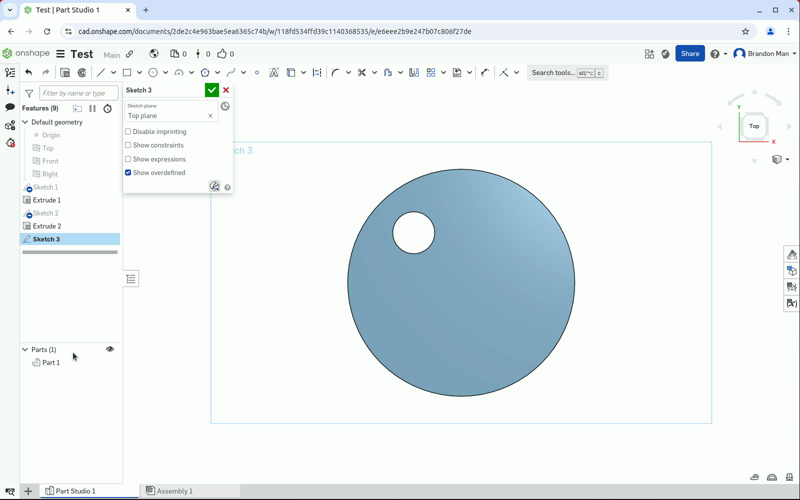
key(y)
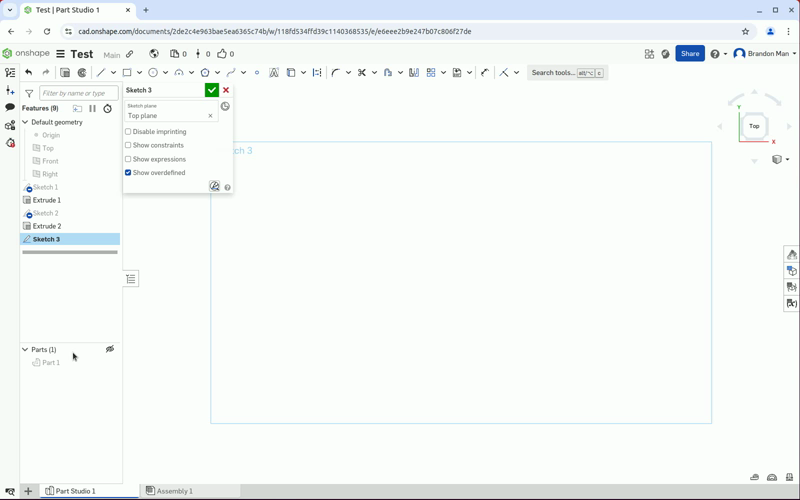
key(c)
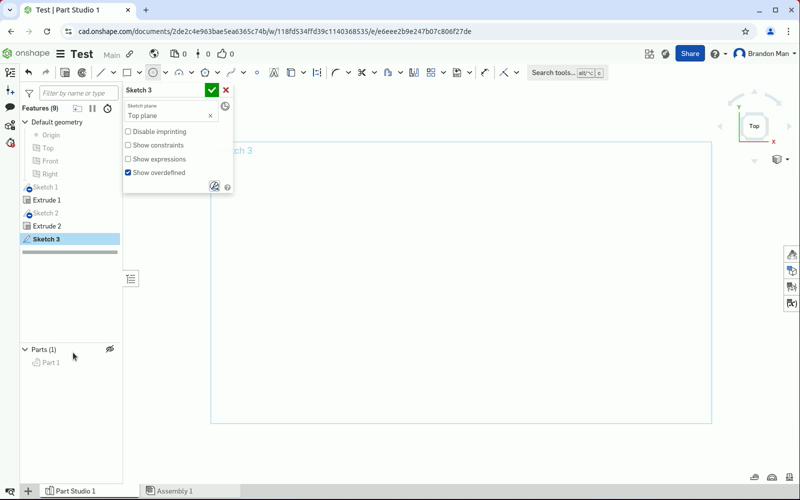
key_down(shift)
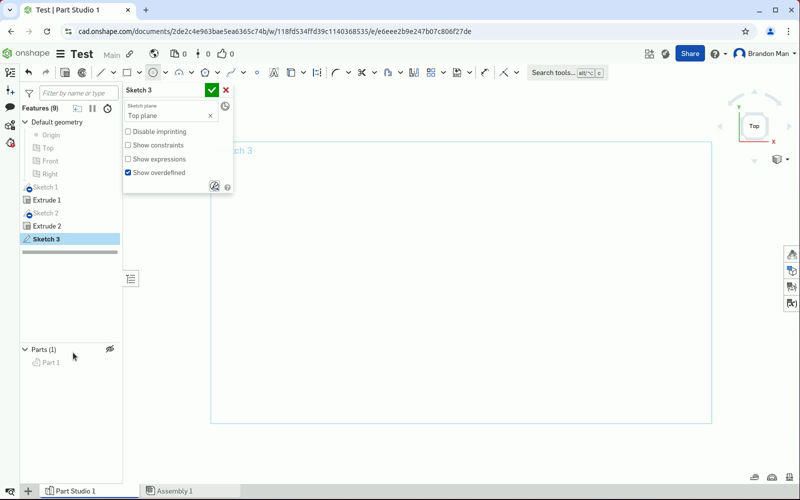
mouse_move(393, 298)
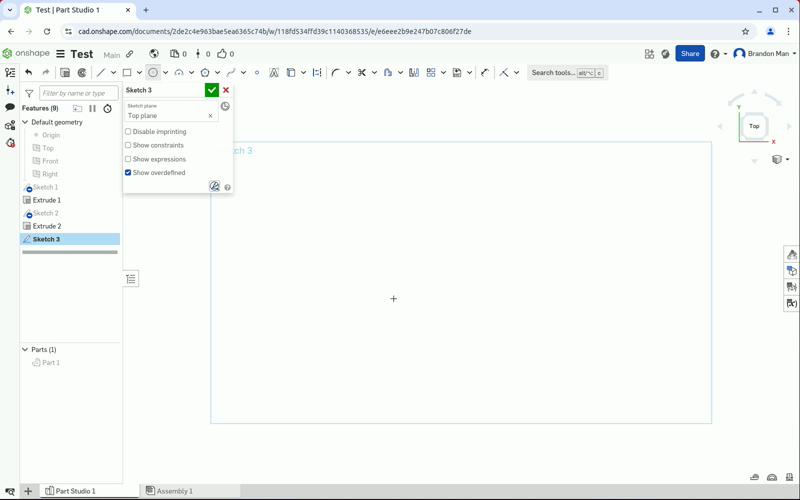
click(393, 298)
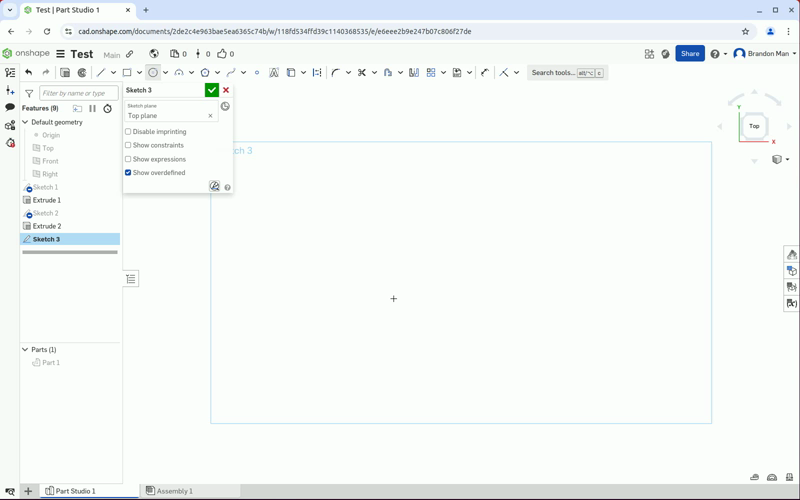
key_up(shift)
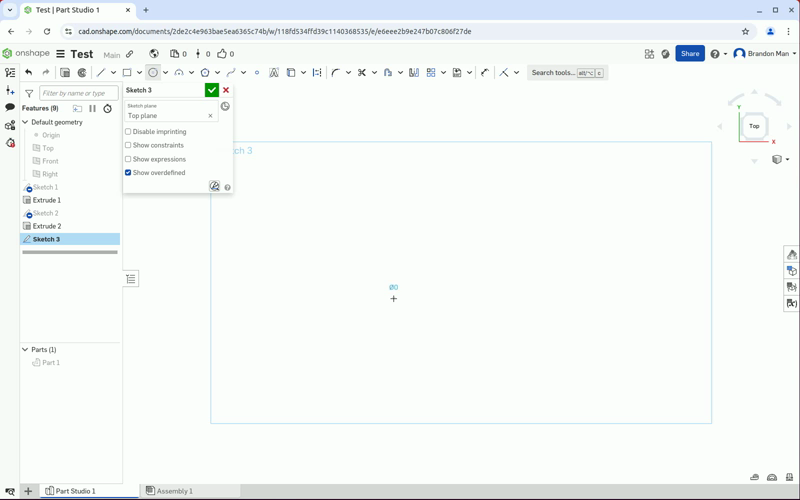
mouse_move(414, 298)
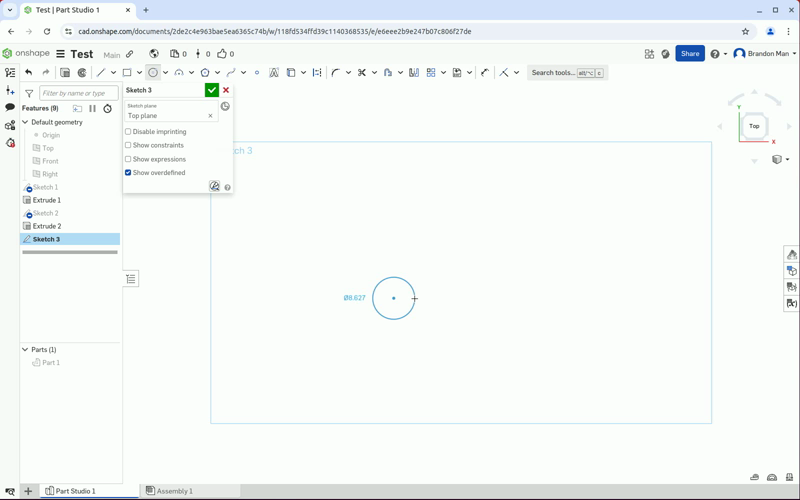
click(414, 298)
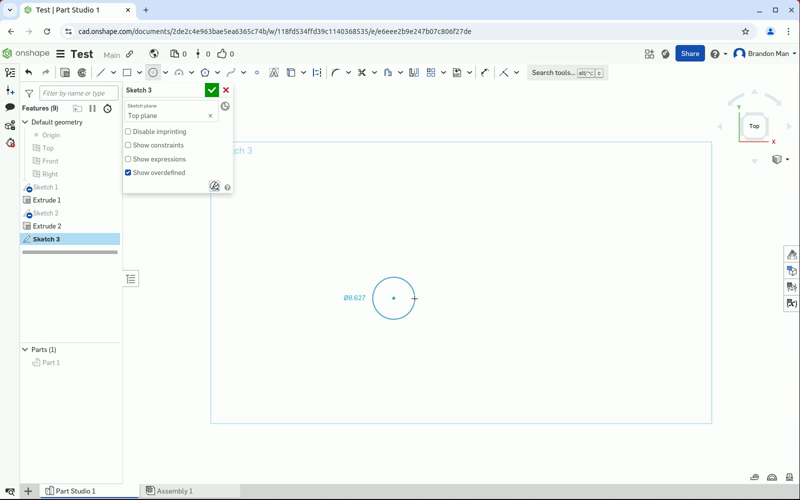
key(esc)
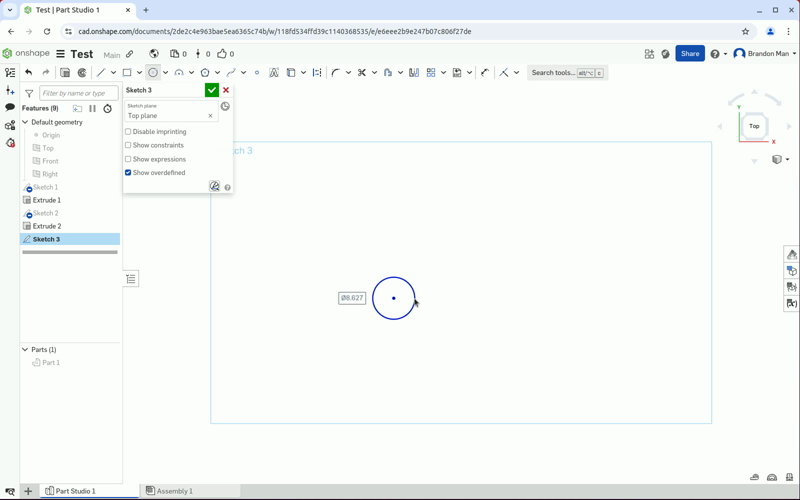
mouse_move(396, 306)
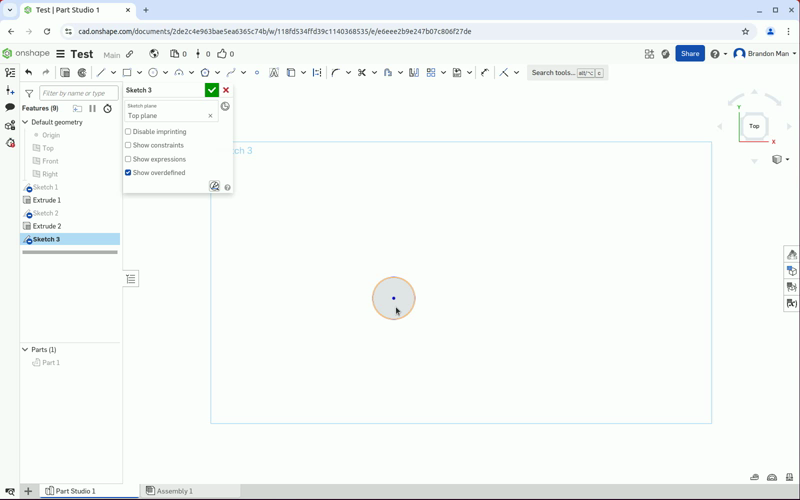
scroll(6)
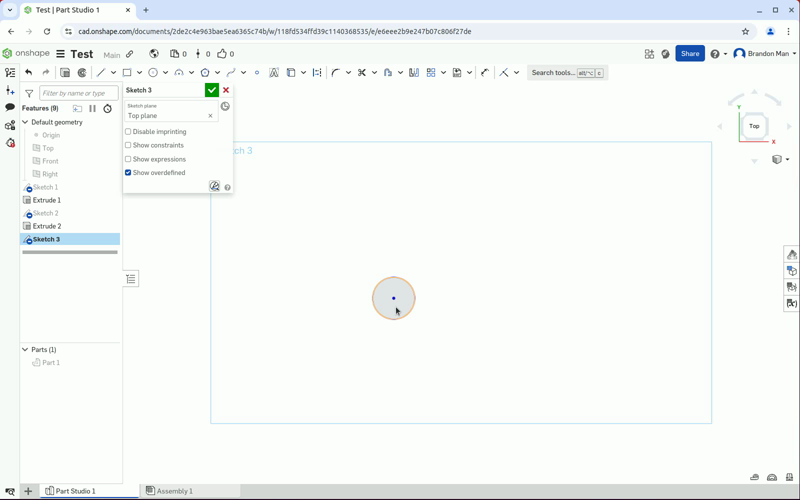
scroll(6)
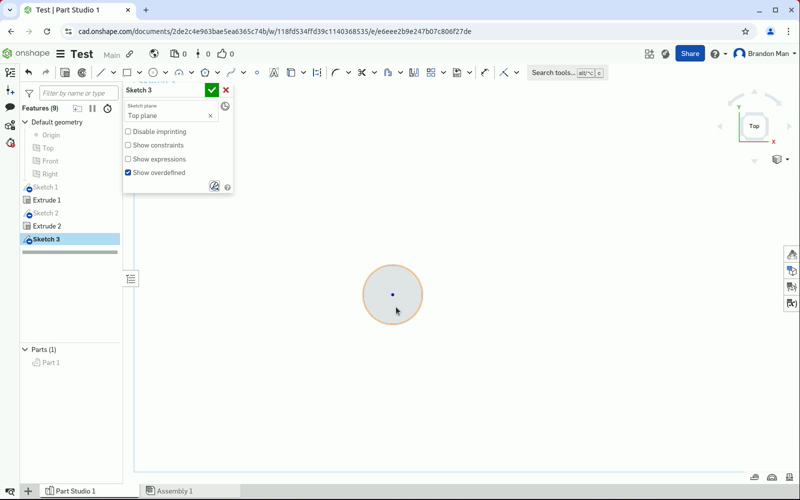
scroll(6)
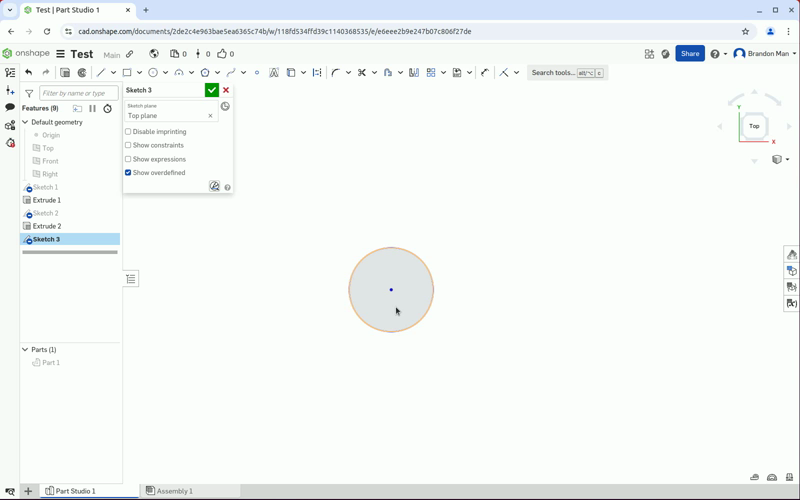
scroll(6)
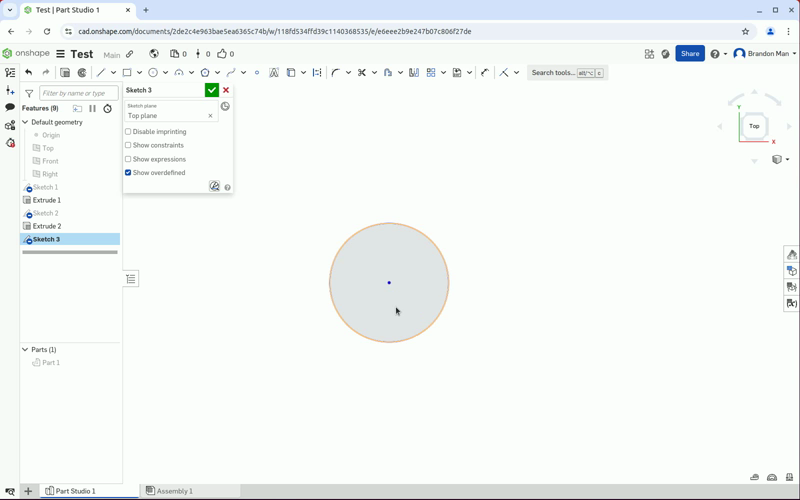
scroll(6)
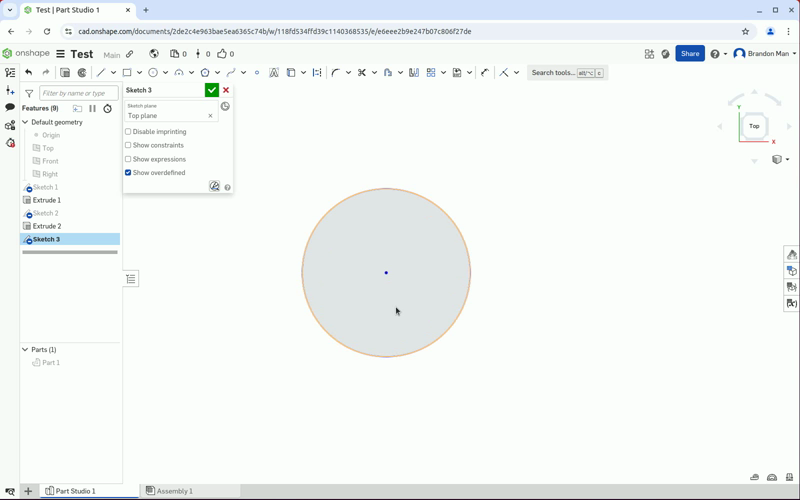
scroll(6)
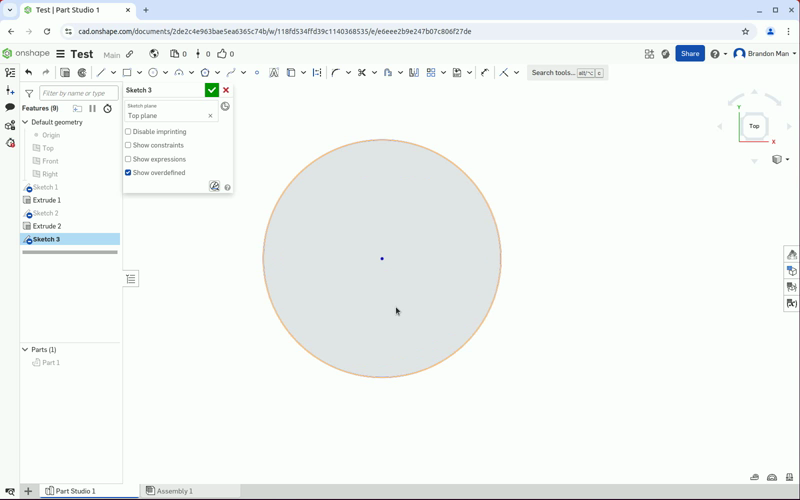
scroll(6)
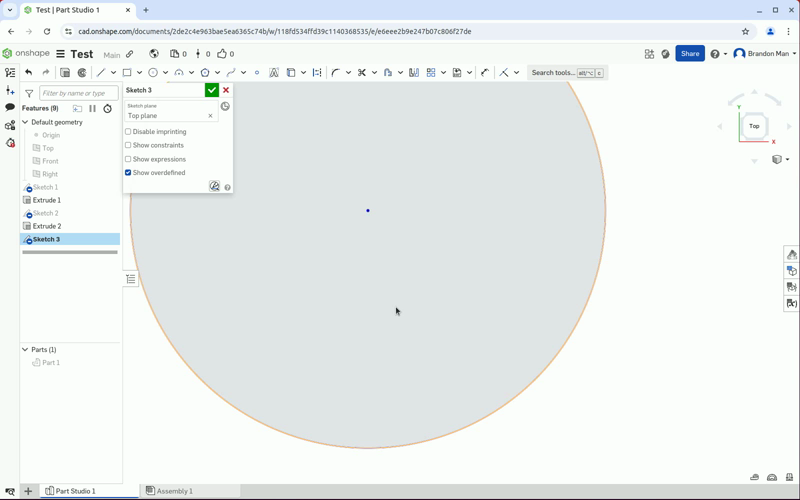
click(396, 306)
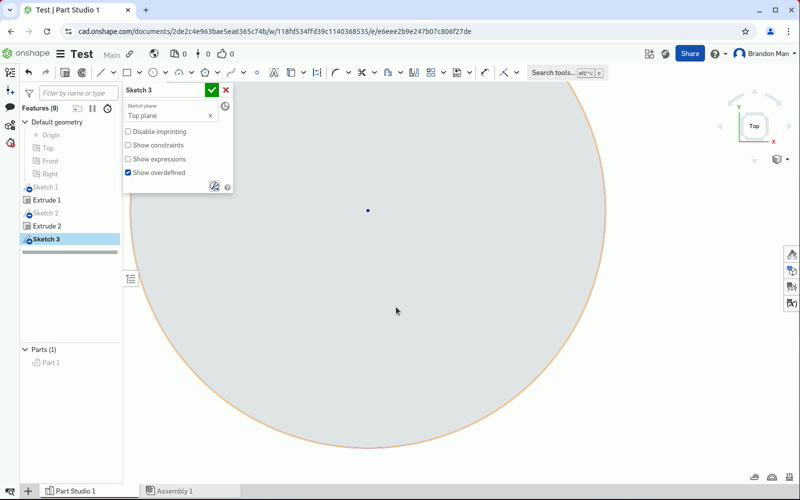
scroll(-6)
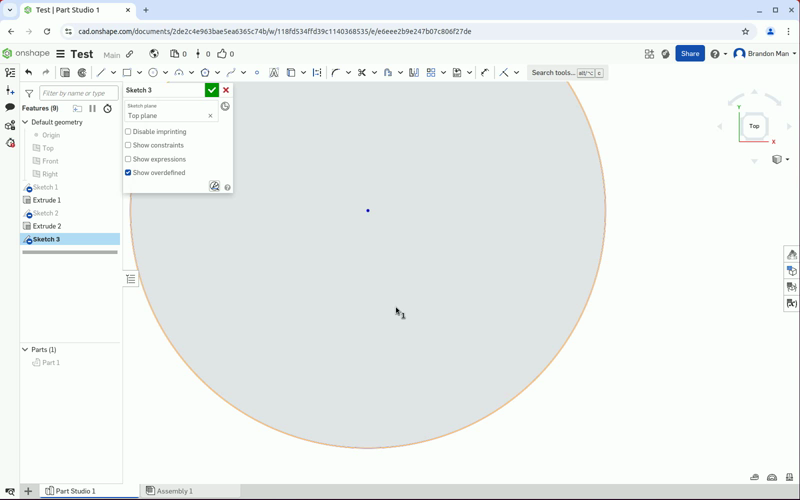
scroll(-6)
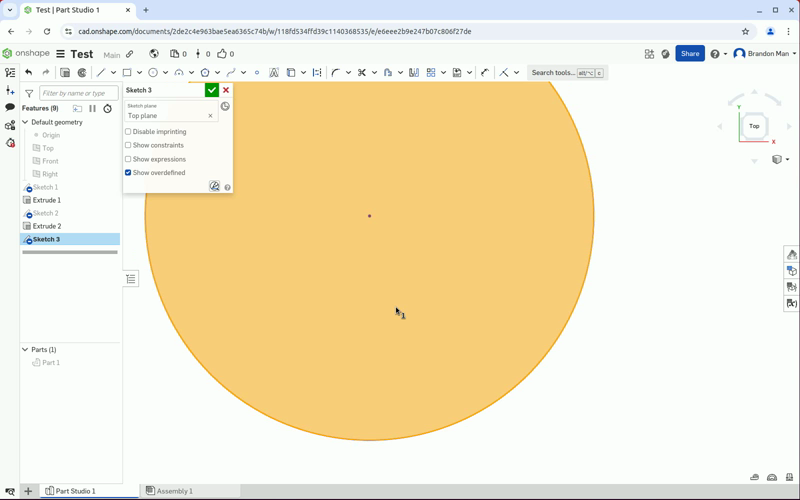
scroll(-6)
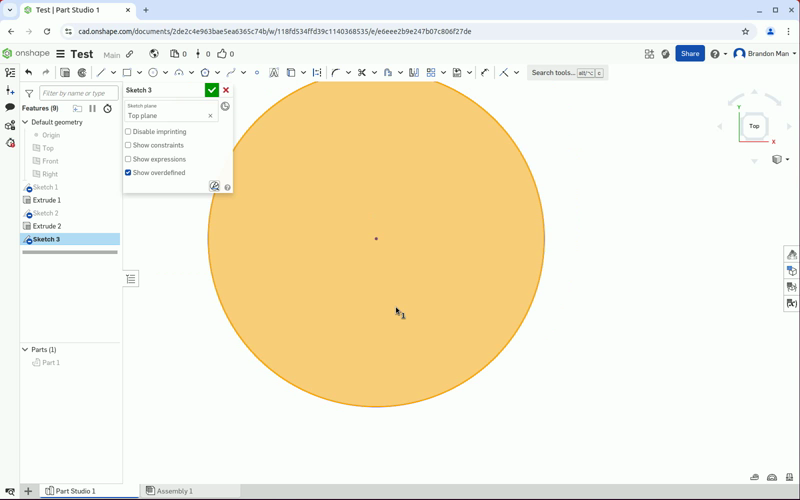
scroll(-6)
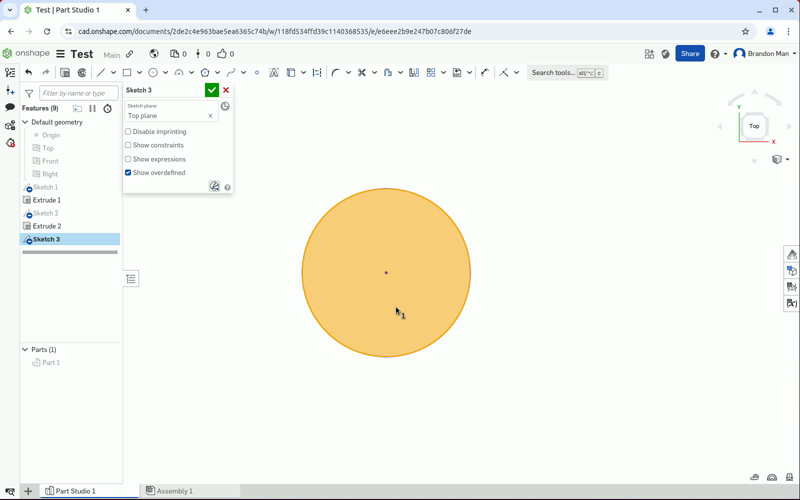
scroll(-6)
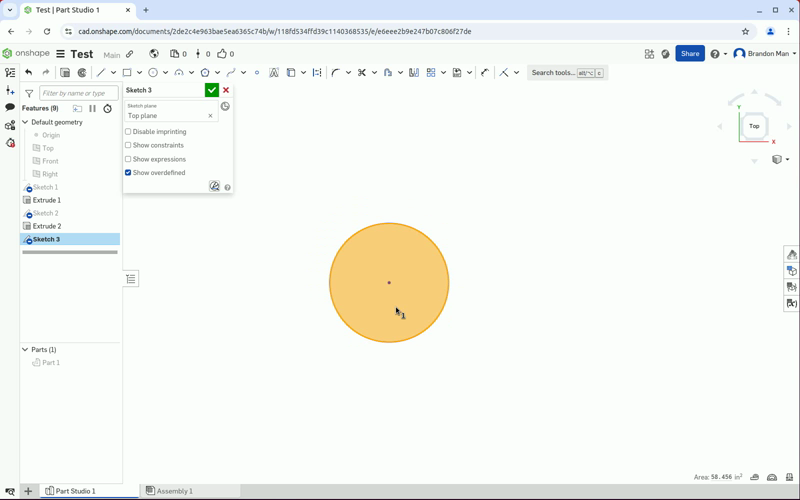
scroll(-6)
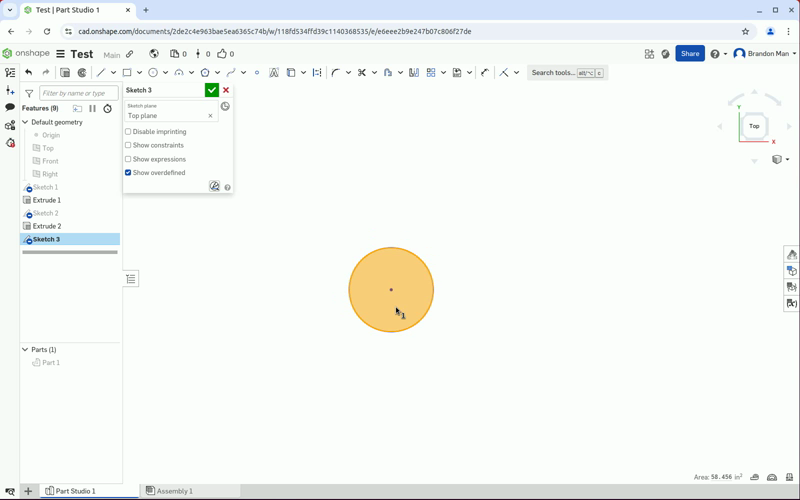
scroll(-6)
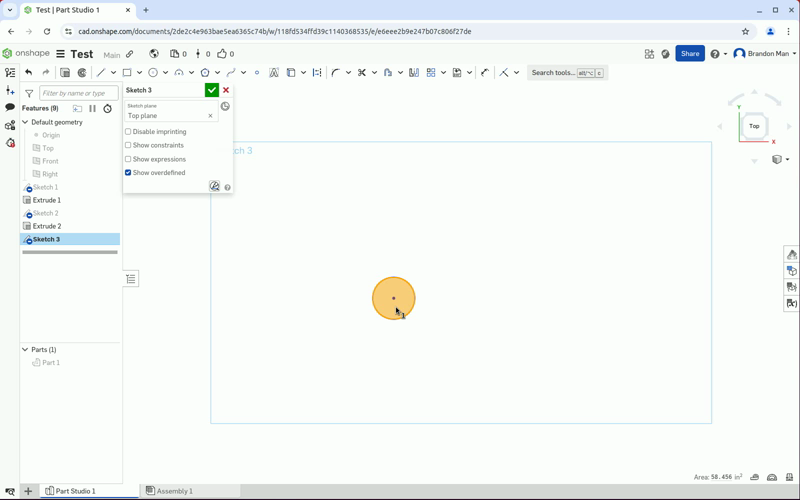
mouse_move(73, 352)
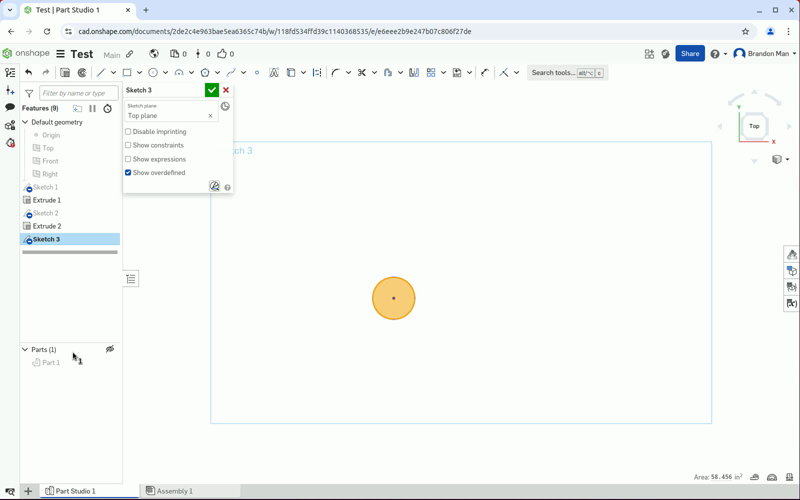
key(shift+y)
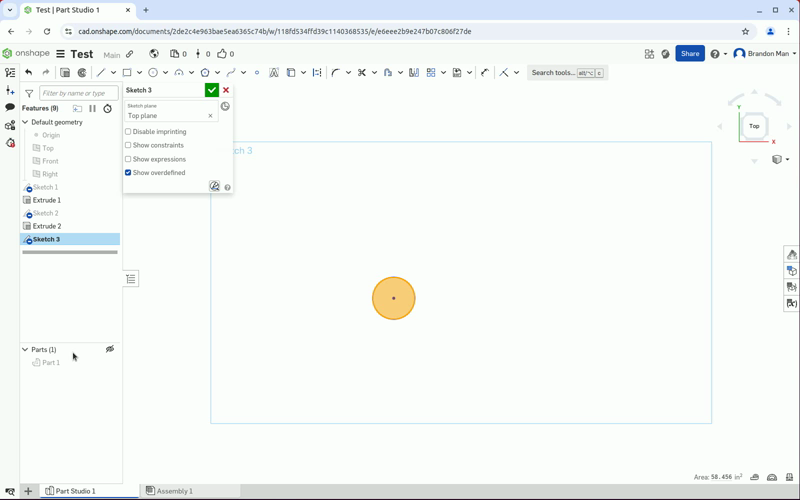
key(shift+e)
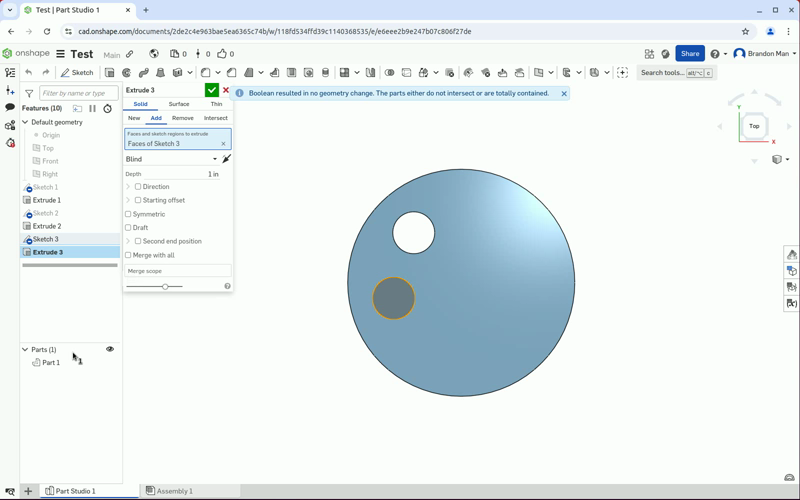
mouse_move(143, 106)
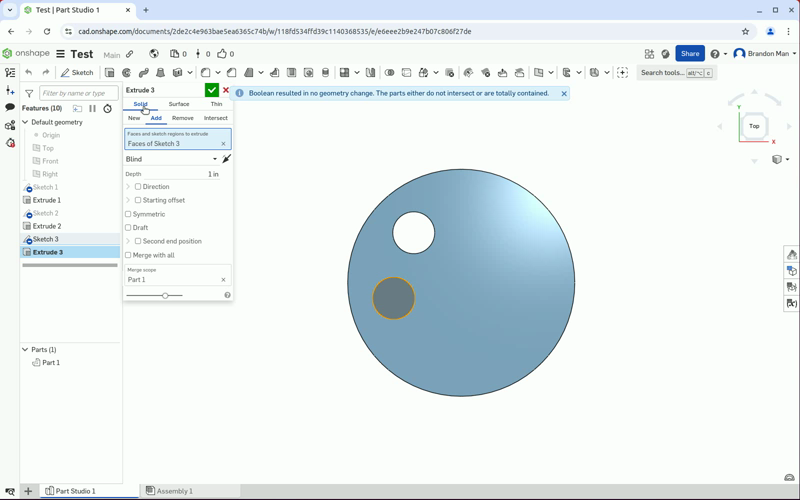
click(143, 106)
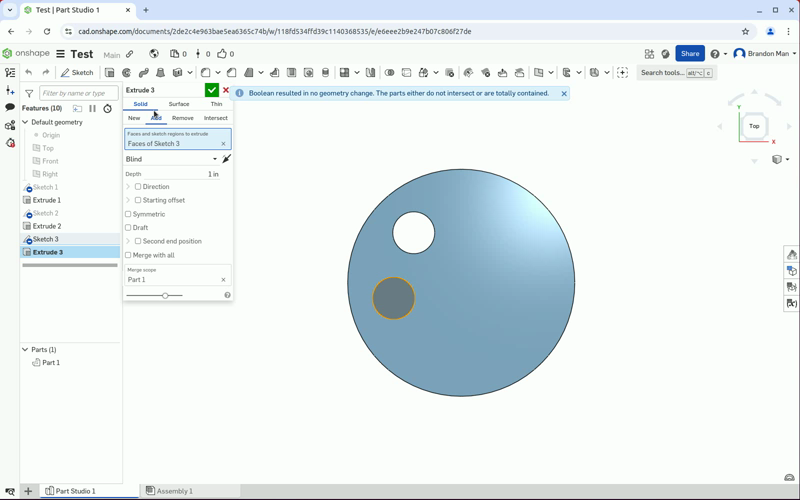
mouse_move(186, 120)
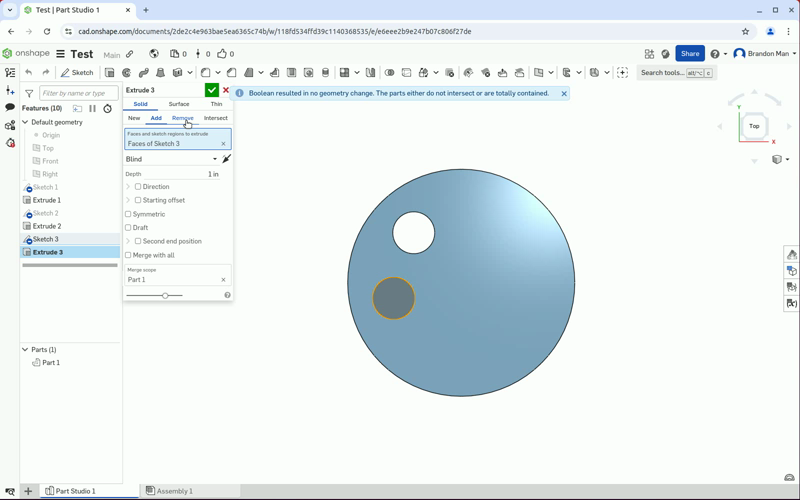
click(186, 120)
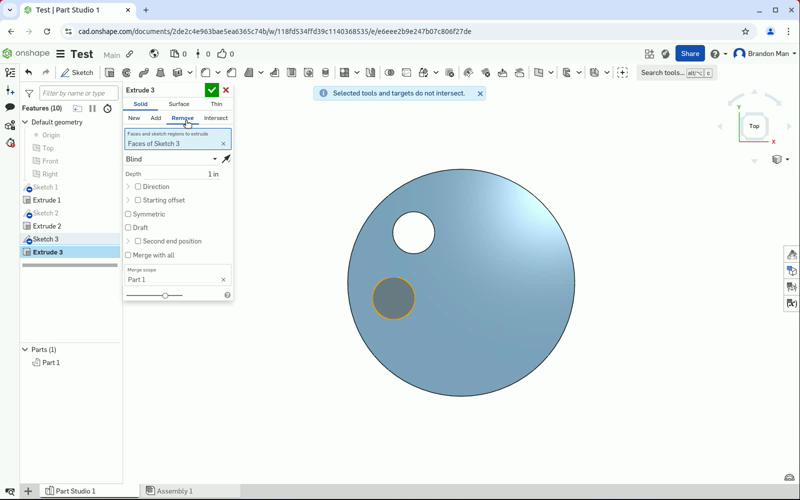
key(tab, 4)
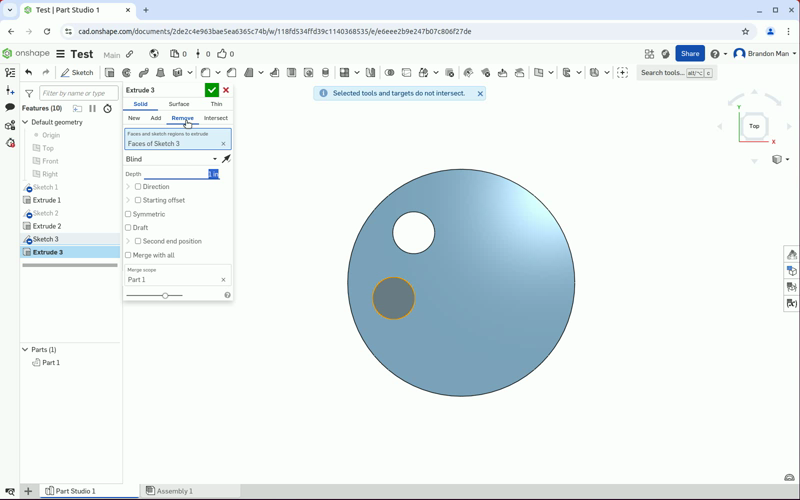
text(-15.405)
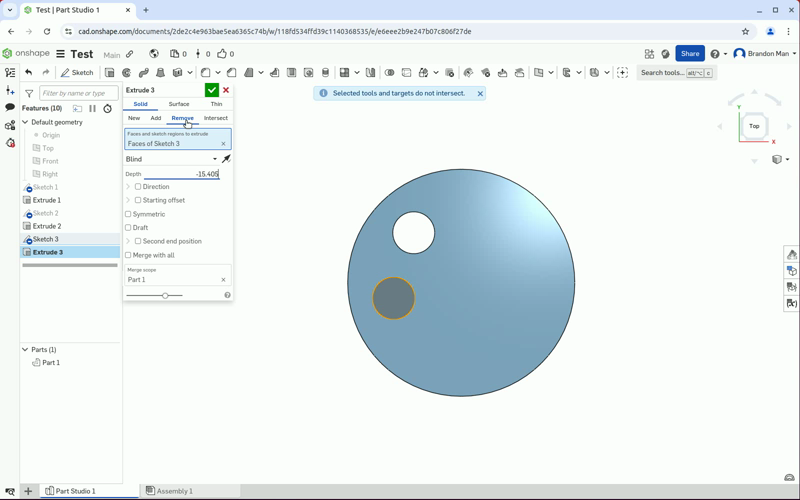
key(tab, 6)
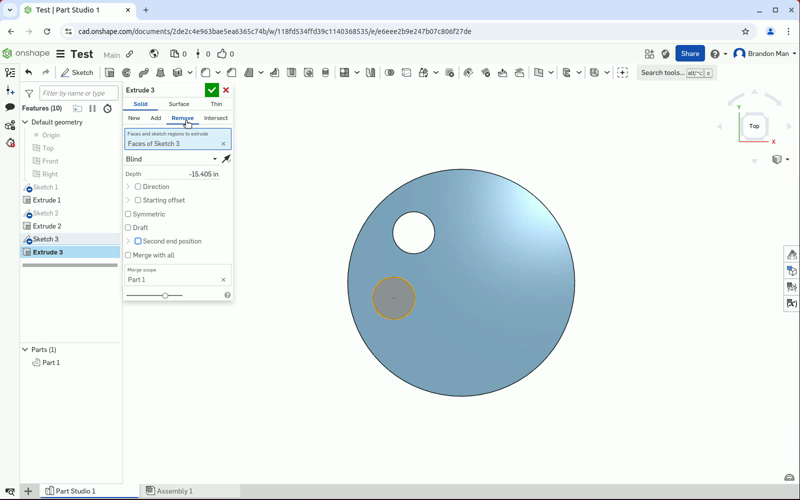
key(space)
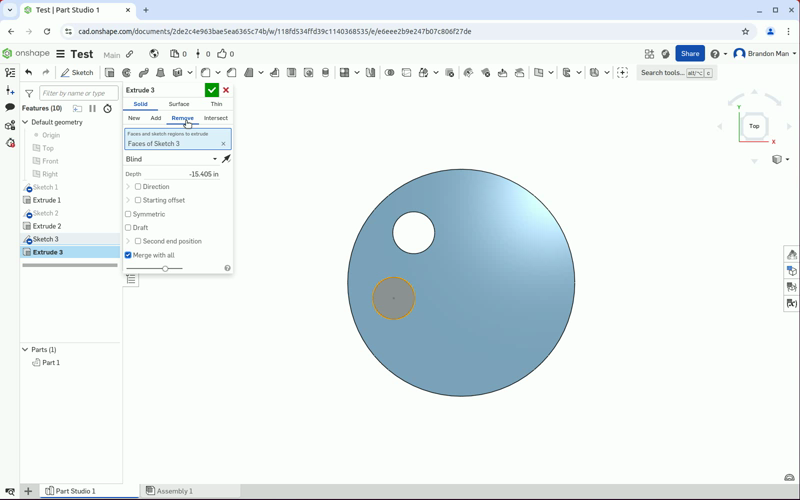
key(enter)
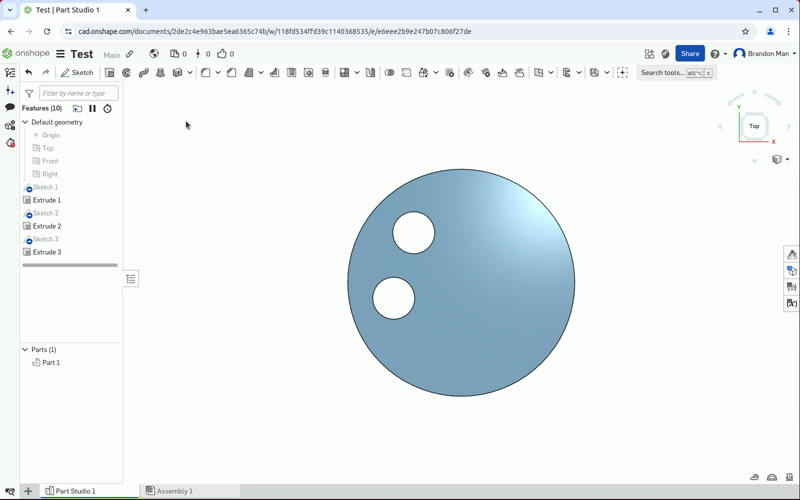
key(shift+h)
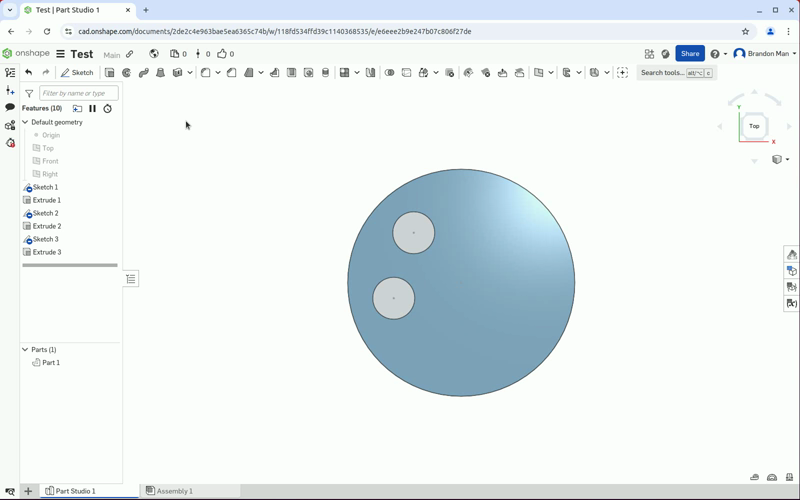
key(shift+h)
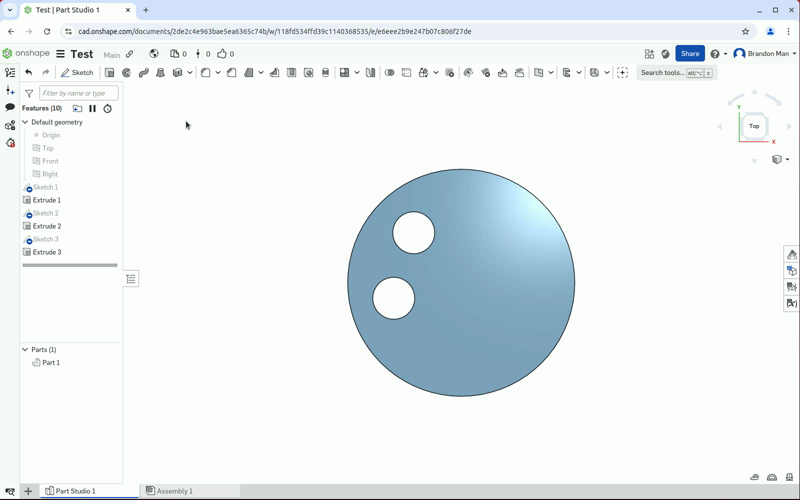
mouse_move(73, 189)
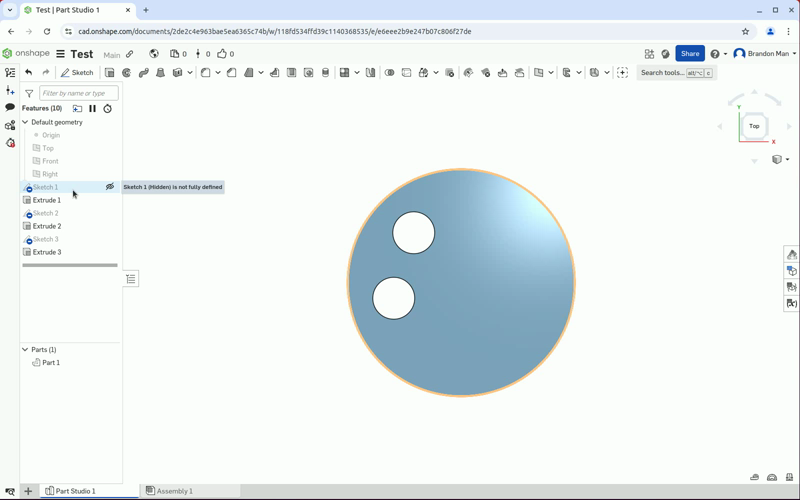
click(73, 189)
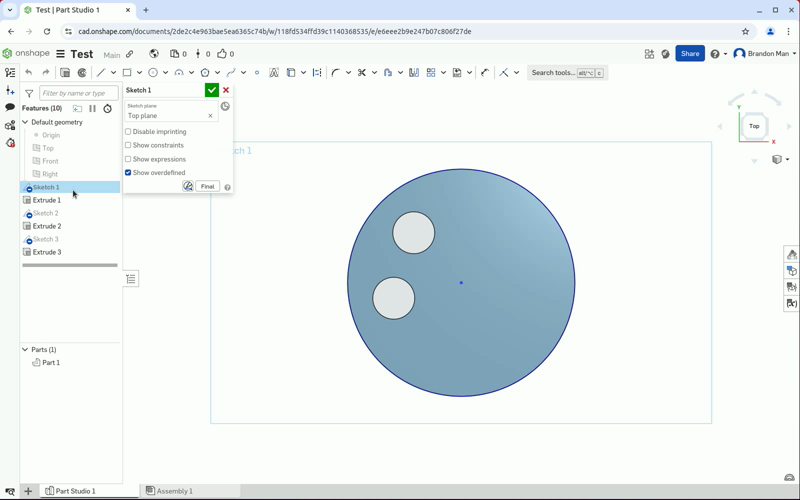
mouse_move(229, 92)
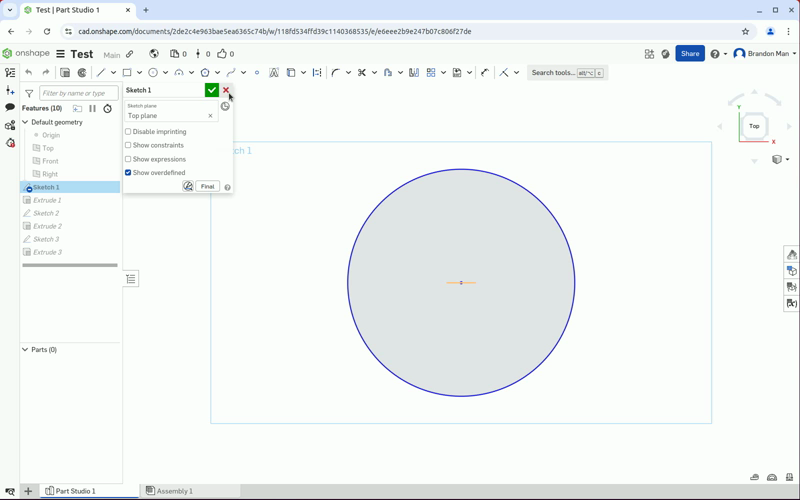
click(229, 92)
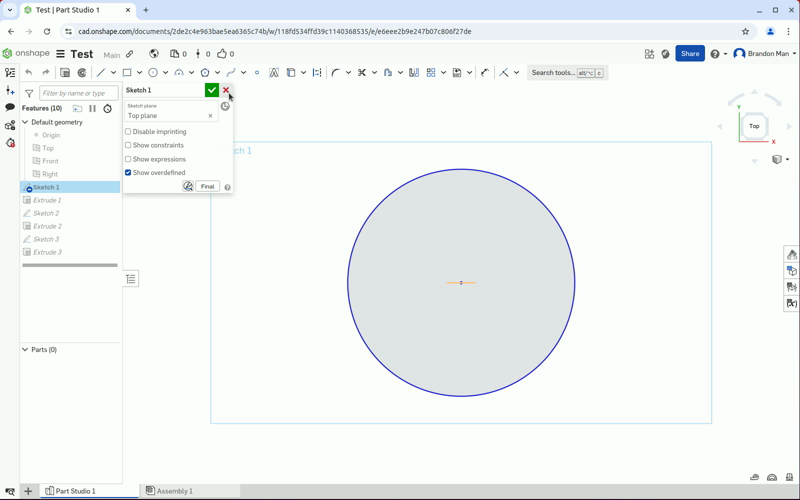
key(shift+s)
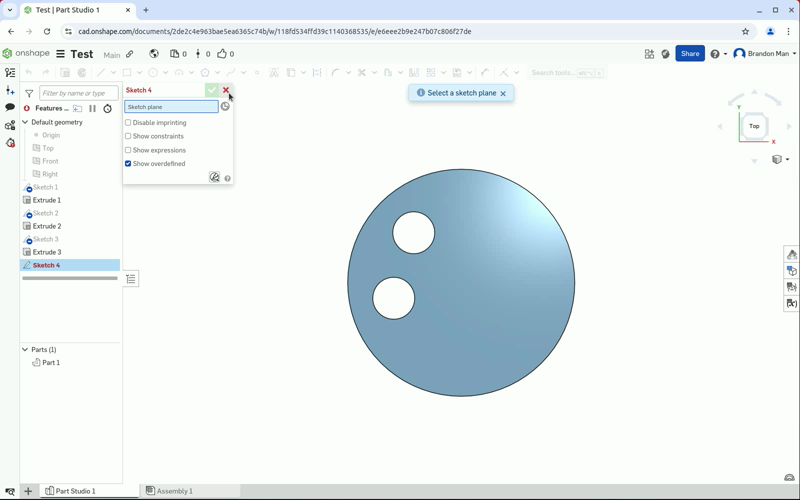
mouse_move(73, 150)
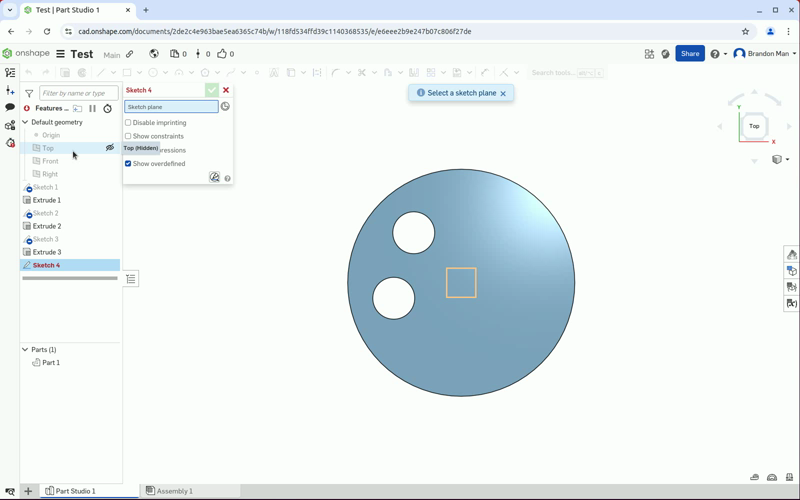
click(73, 150)
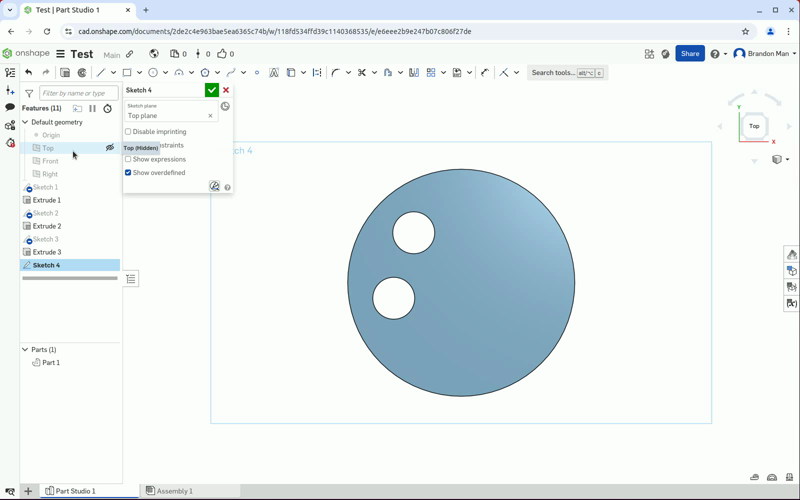
mouse_move(73, 352)
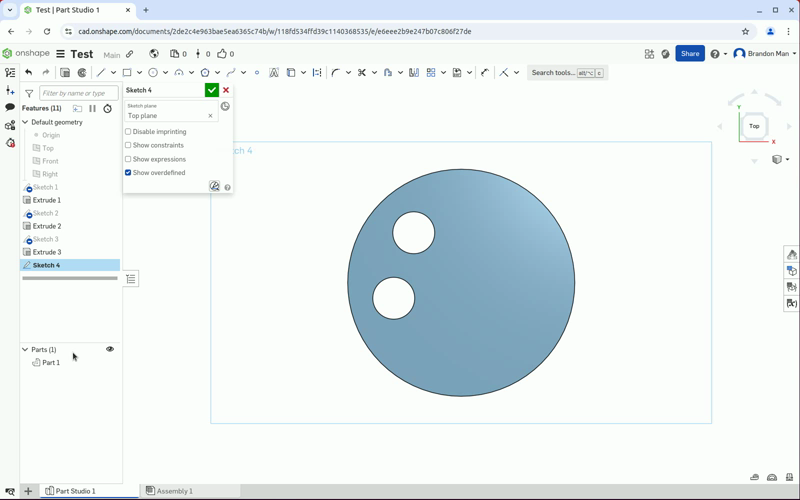
key(y)
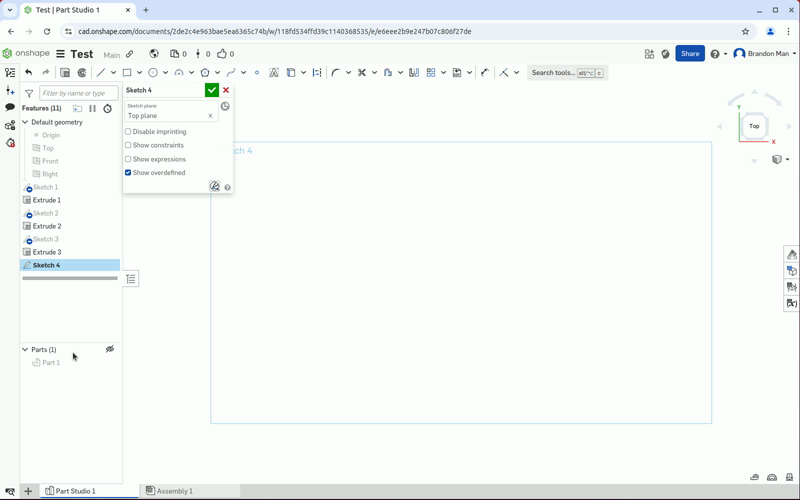
key(c)
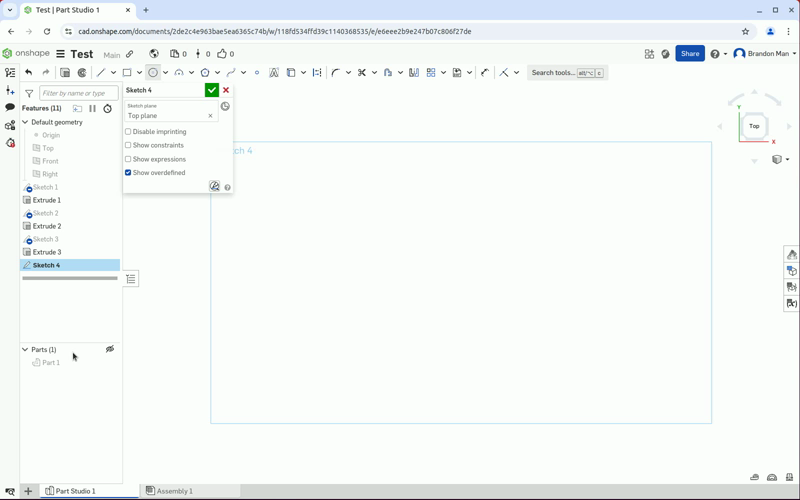
key_down(shift)
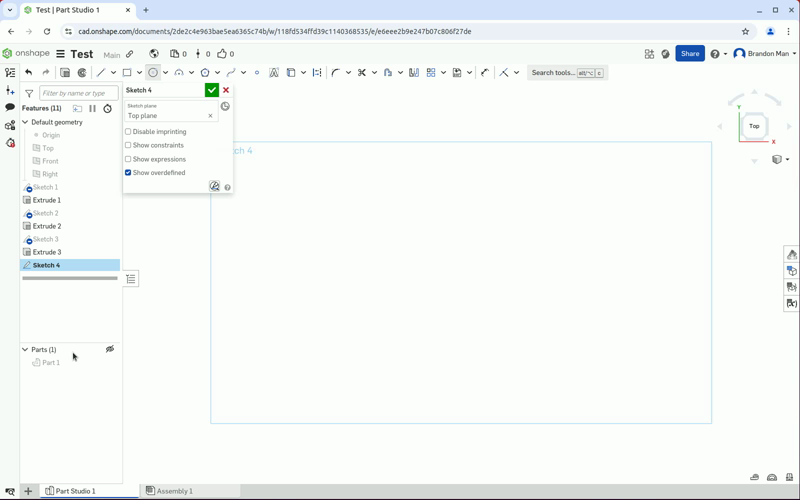
mouse_move(440, 348)
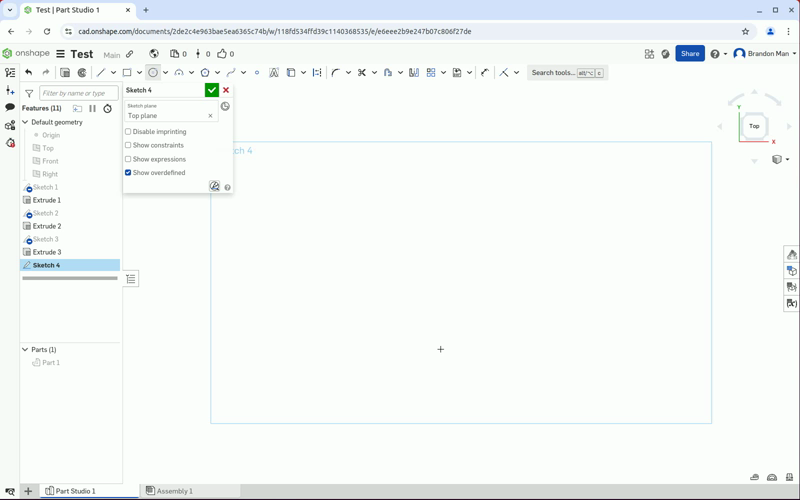
click(440, 348)
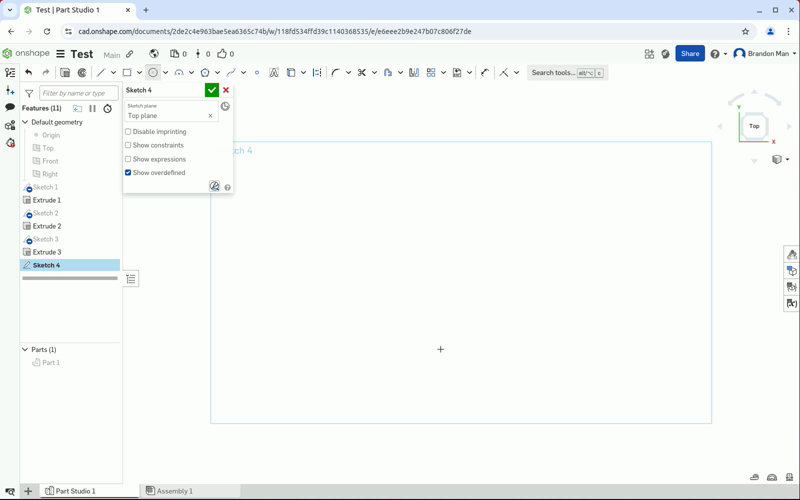
key_up(shift)
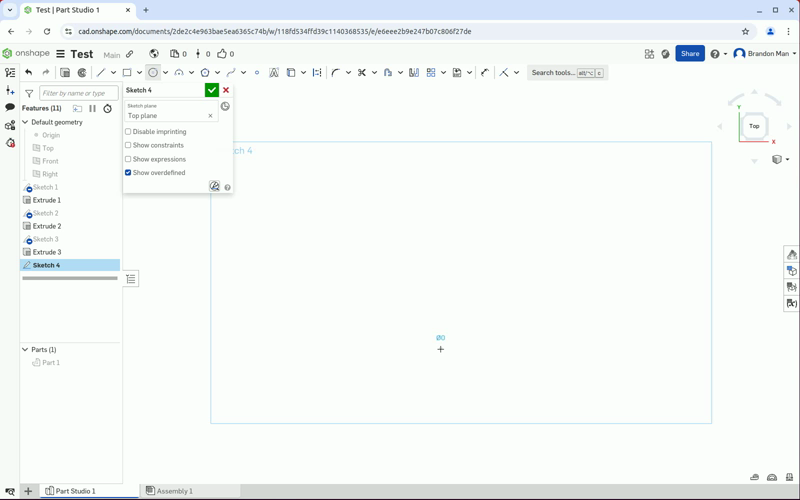
mouse_move(462, 348)
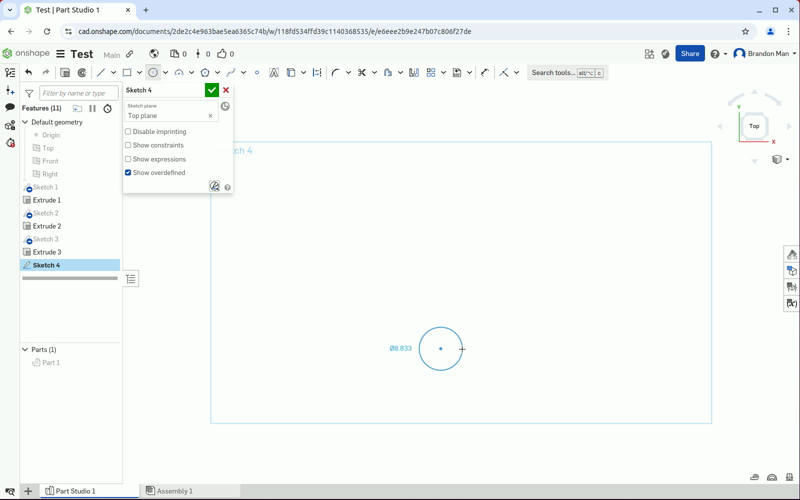
click(462, 348)
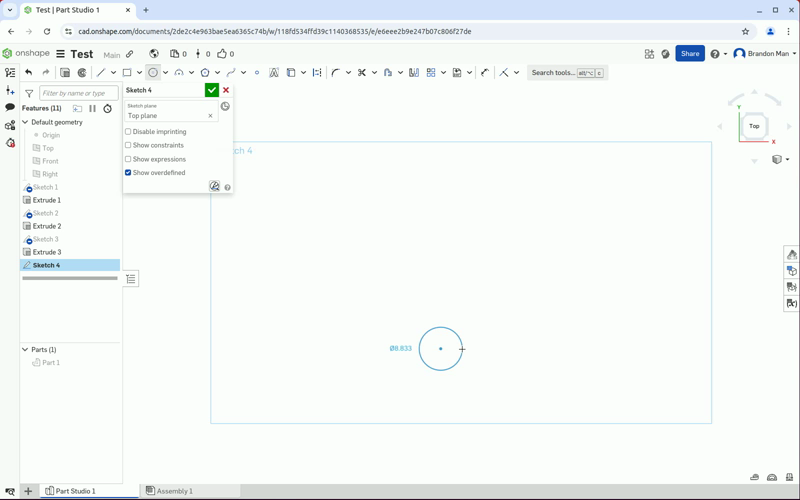
key(esc)
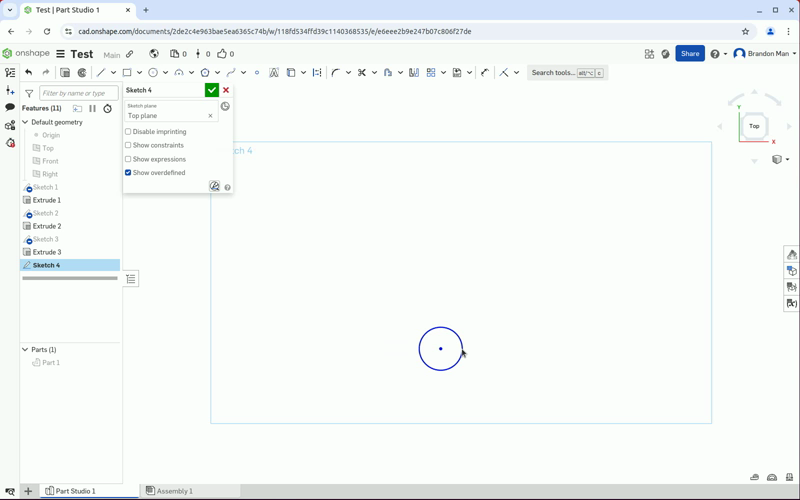
mouse_move(447, 367)
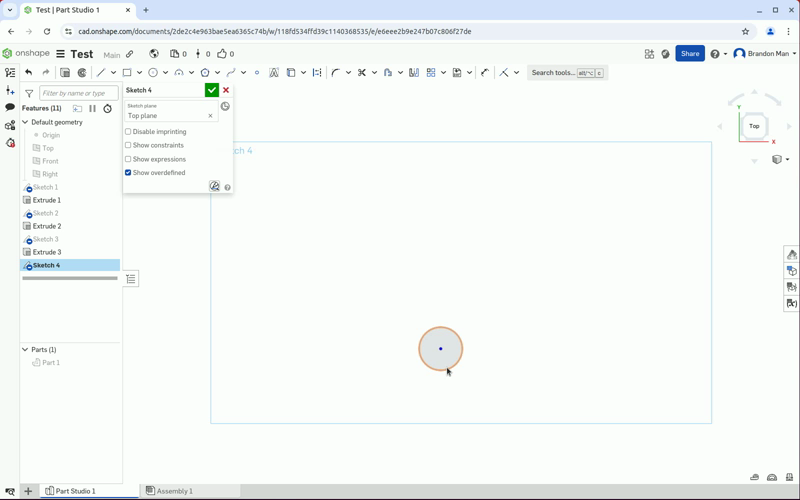
scroll(6)
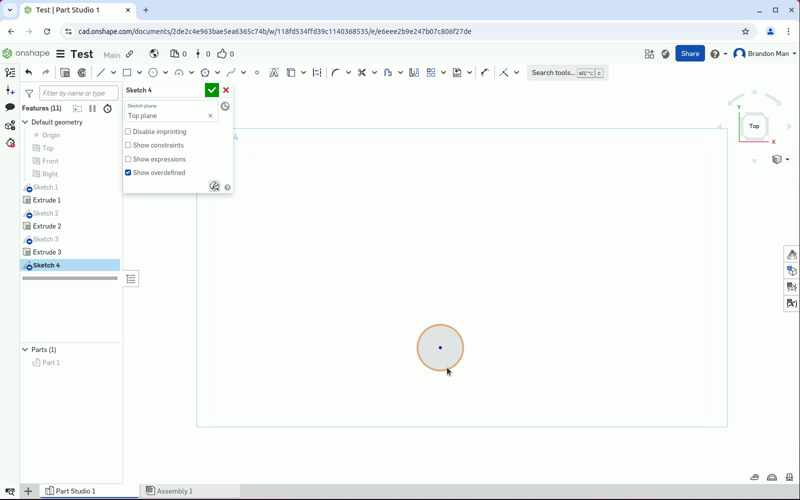
scroll(6)
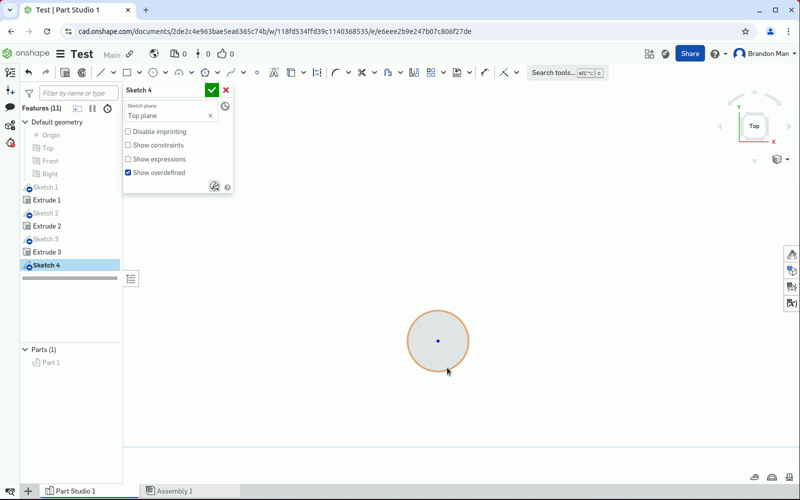
scroll(6)
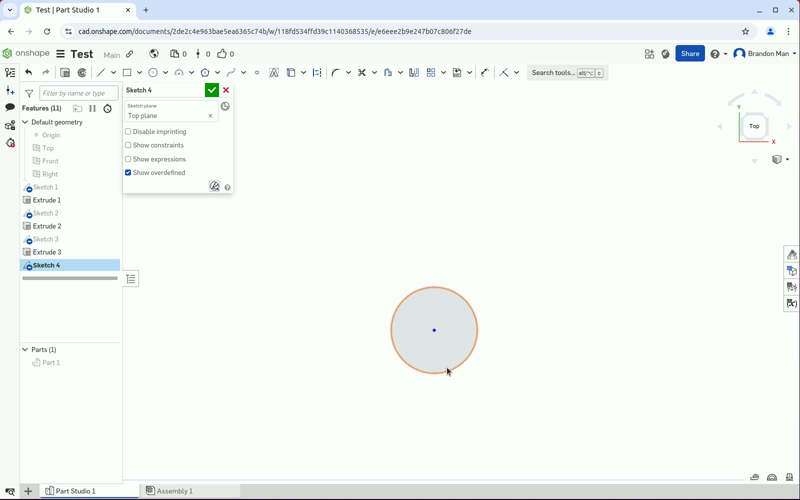
scroll(6)
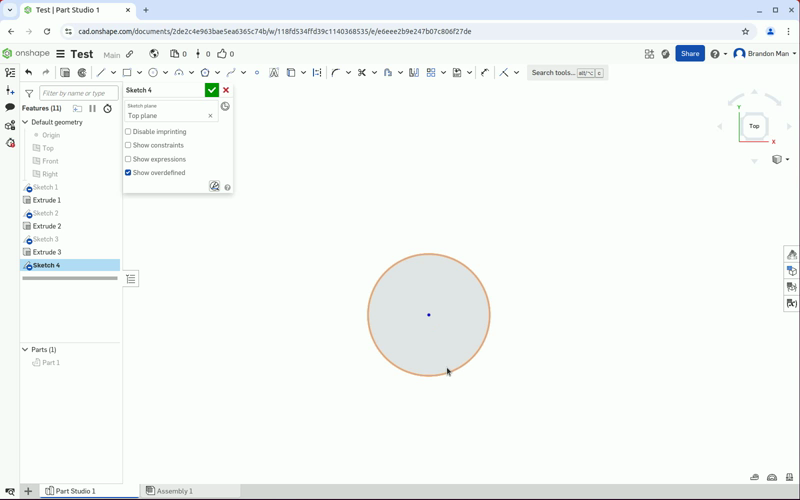
scroll(6)
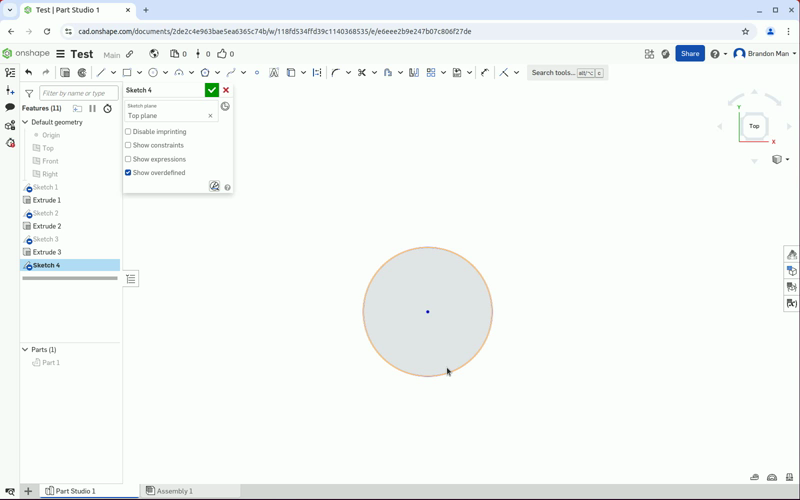
scroll(6)
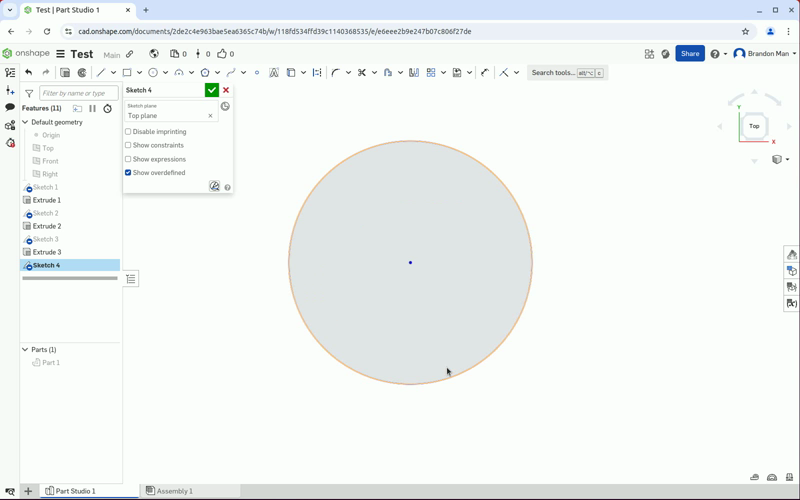
scroll(6)
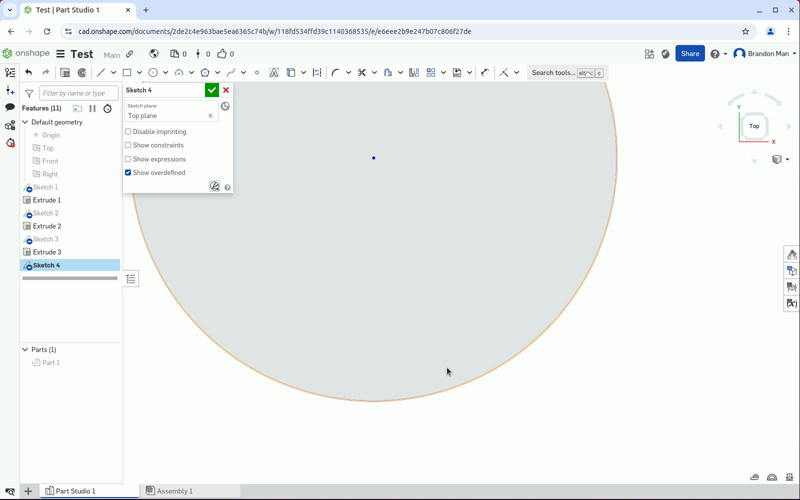
click(447, 367)
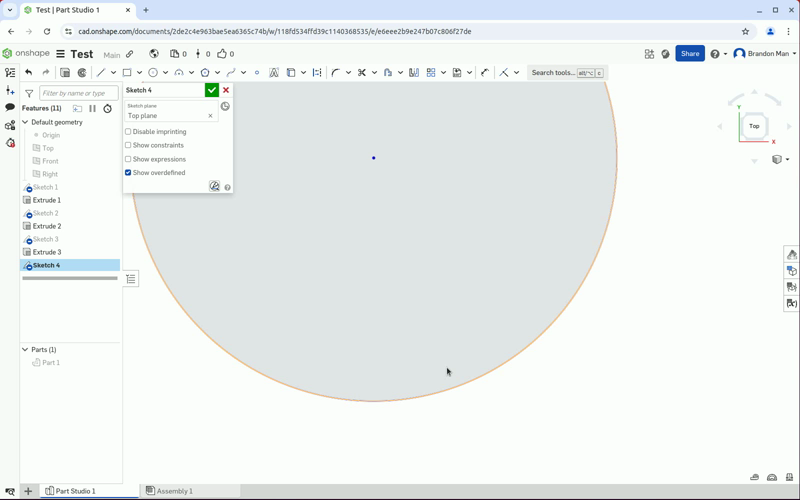
scroll(-6)
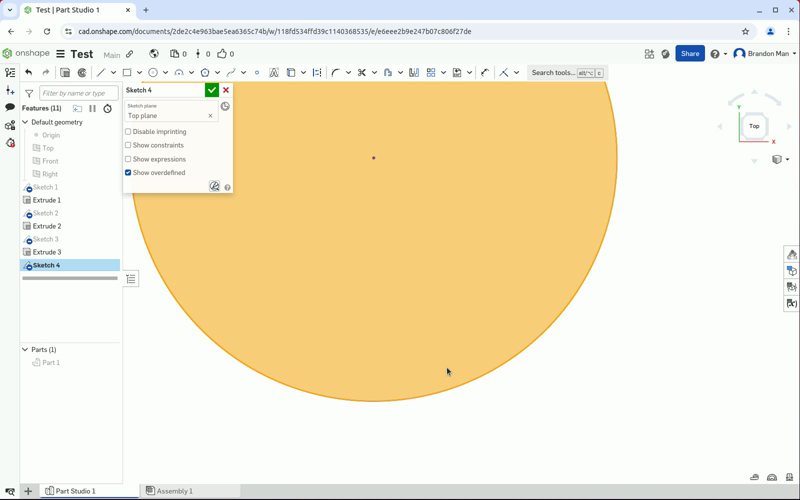
scroll(-6)
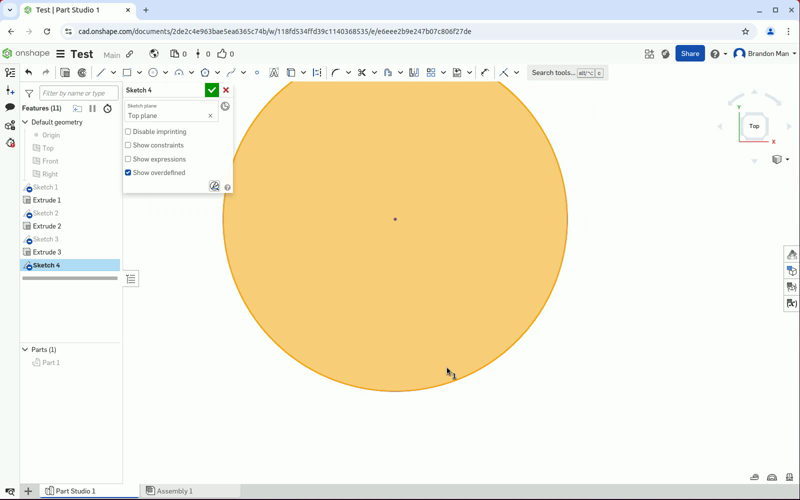
scroll(-6)
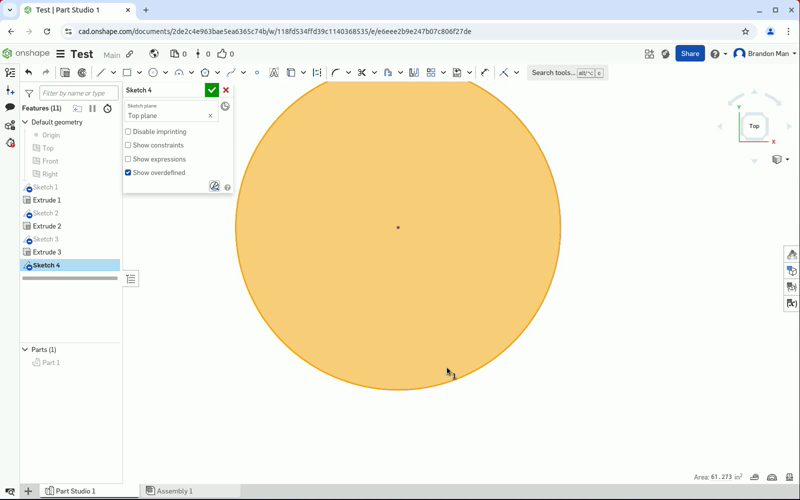
scroll(-6)
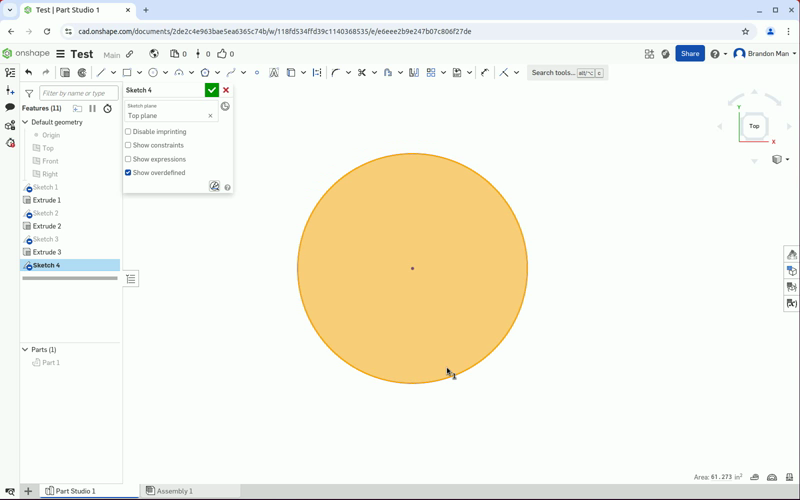
scroll(-6)
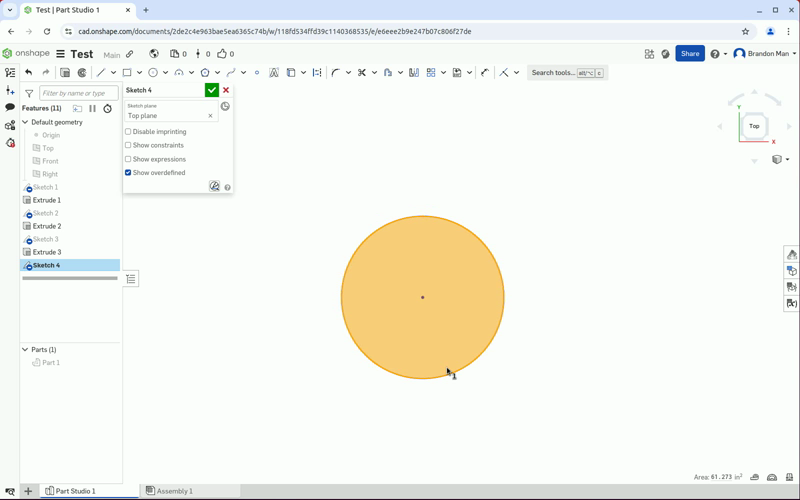
scroll(-6)
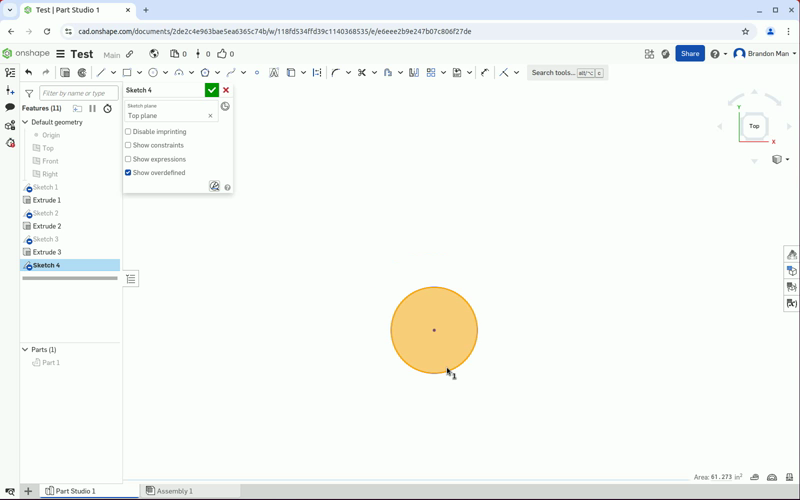
scroll(-6)
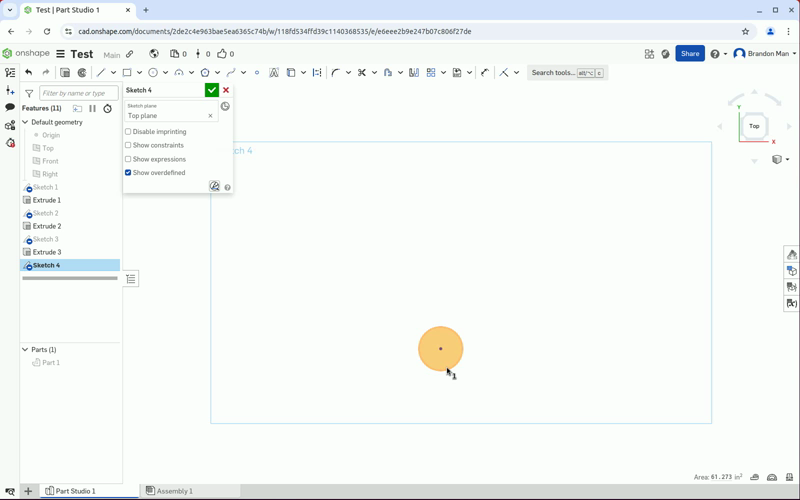
mouse_move(73, 352)
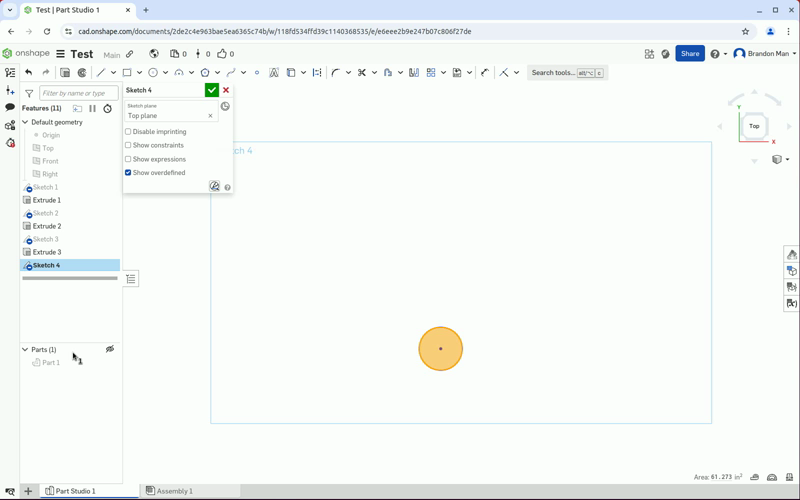
key(shift+y)
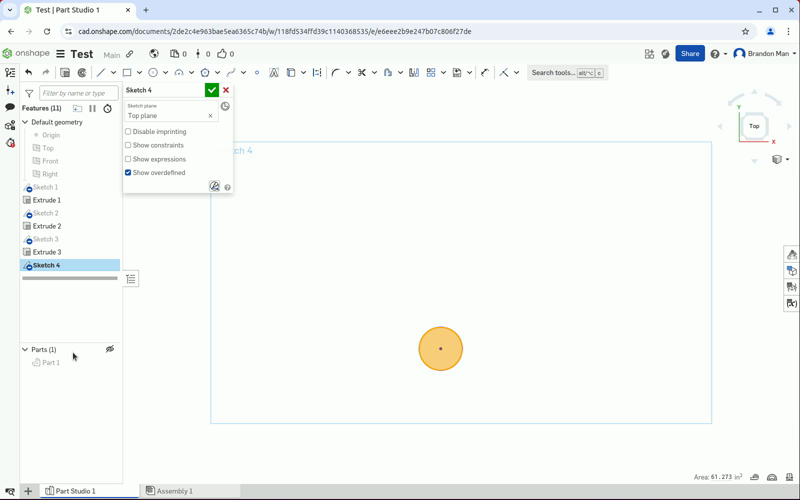
key(shift+e)
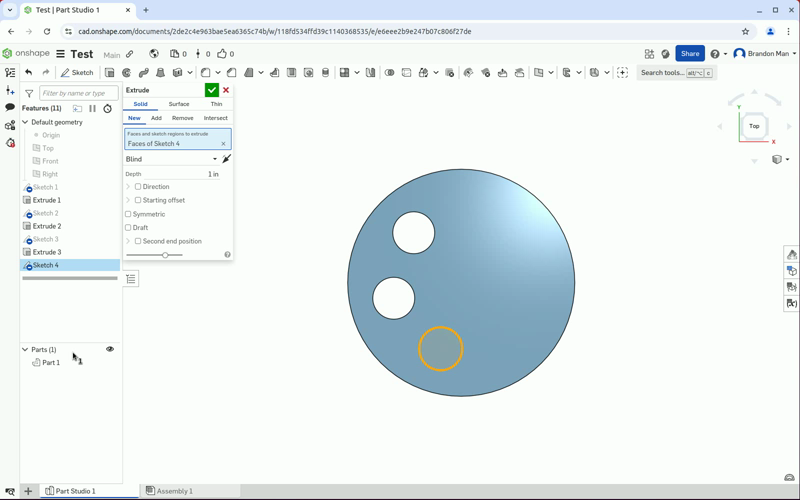
mouse_move(143, 106)
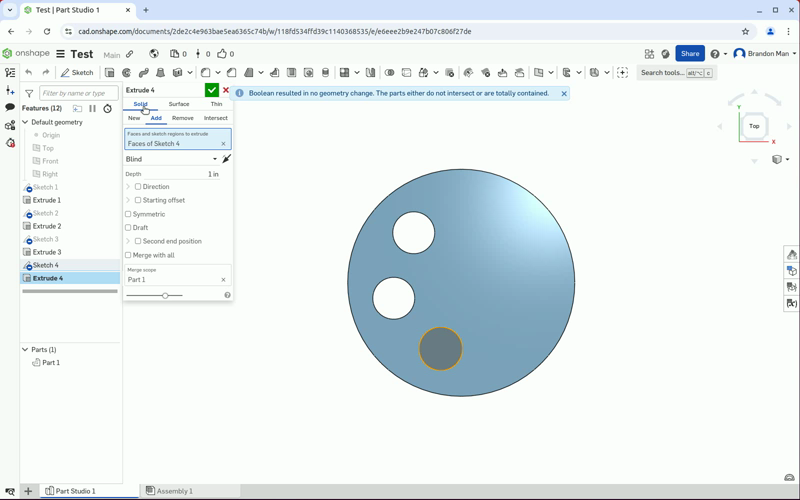
click(143, 106)
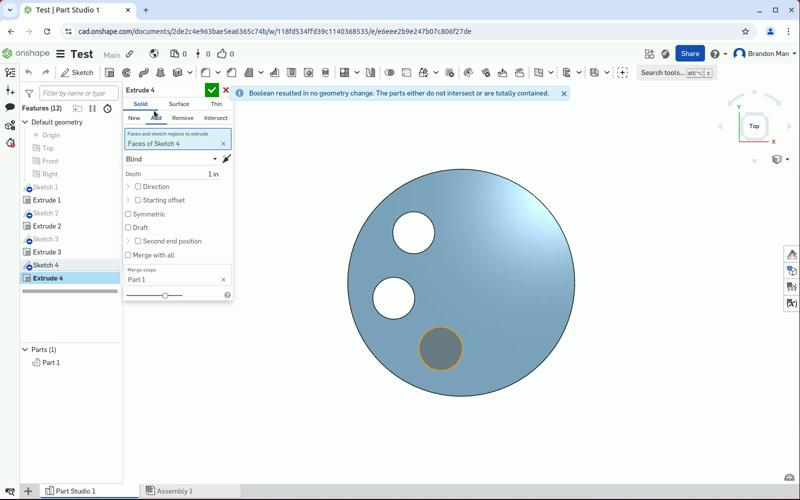
mouse_move(186, 120)
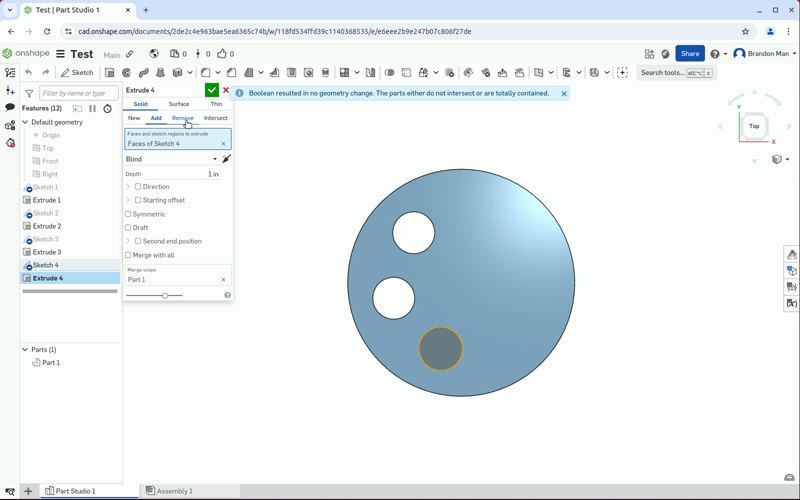
click(186, 120)
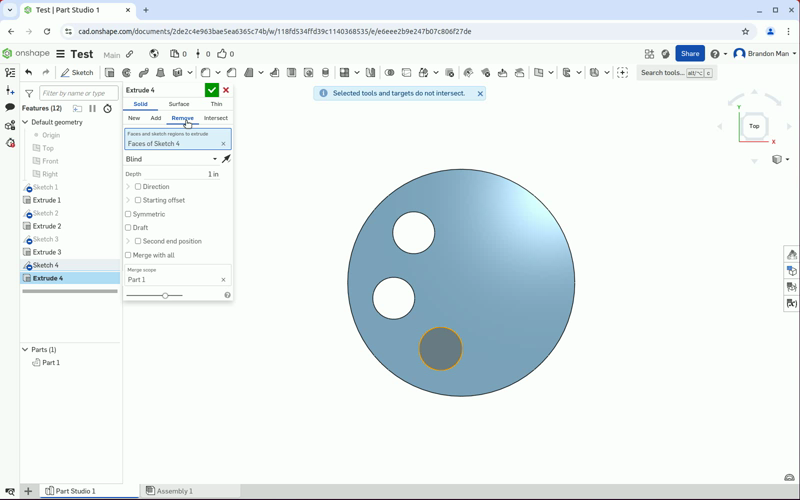
key(tab, 4)
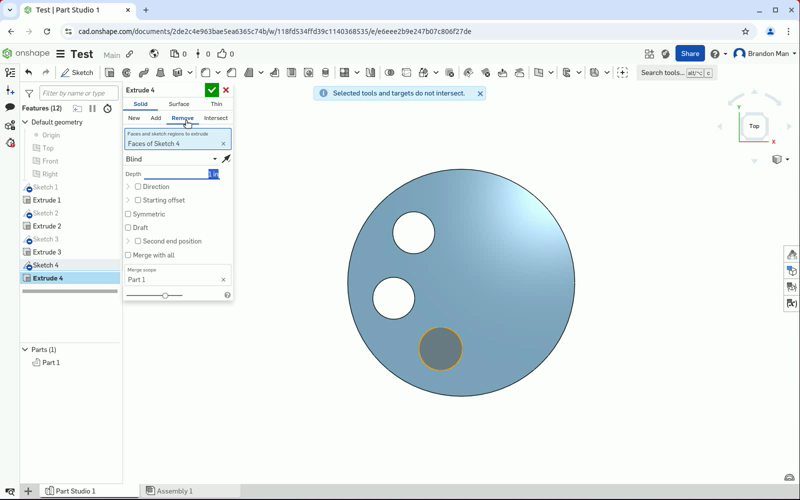
text(-15.405)
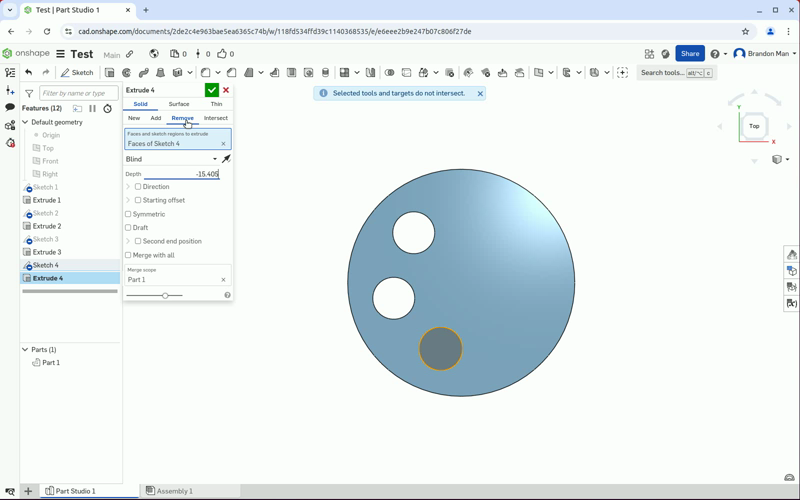
key(tab, 6)
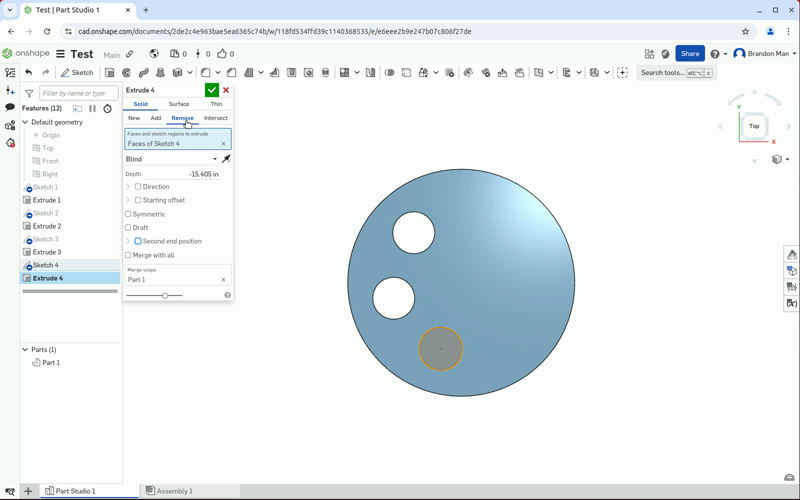
key(space)
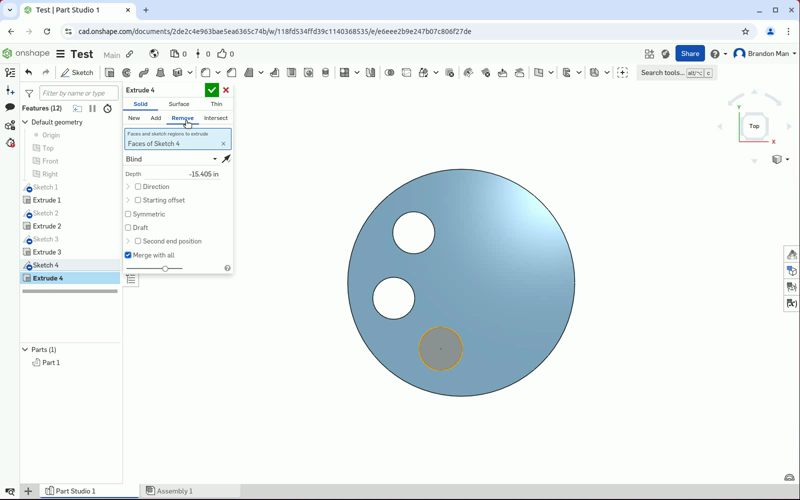
key(enter)
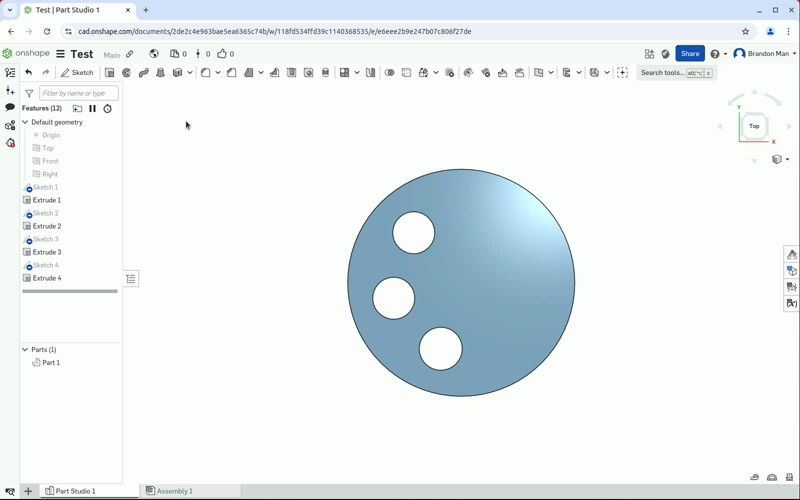
key(shift+h)
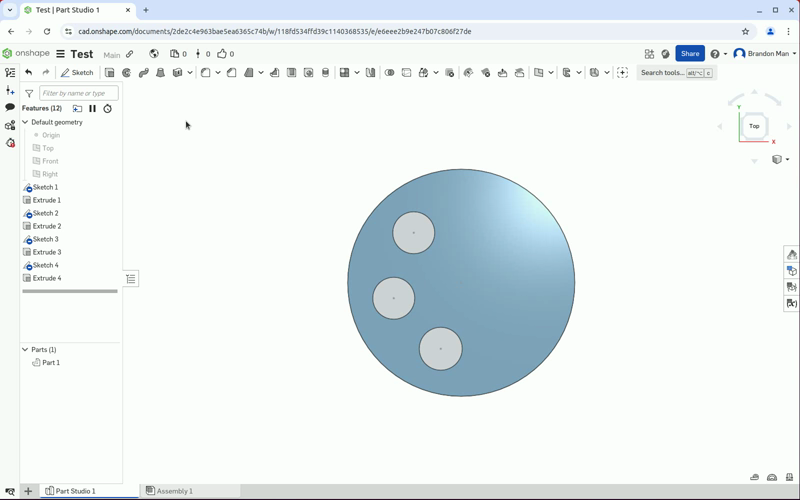
key(shift+h)
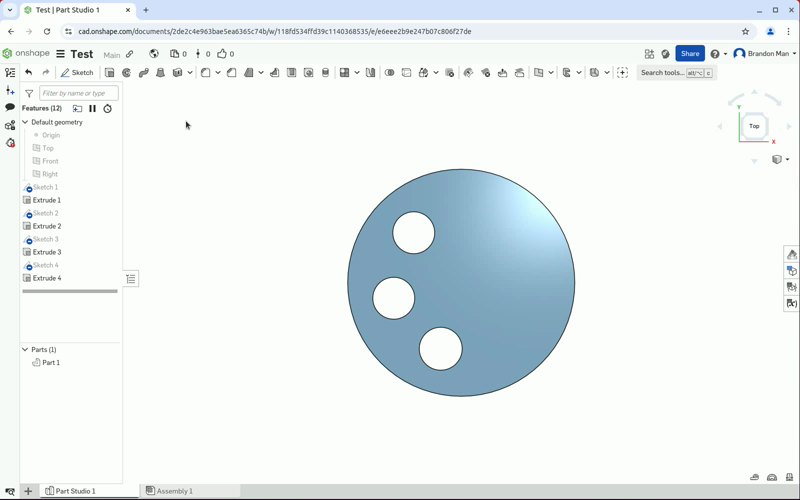
mouse_move(73, 189)
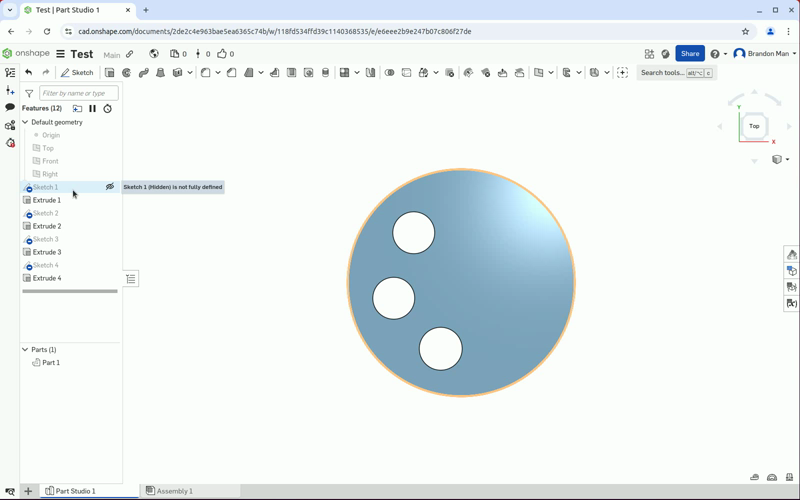
click(73, 189)
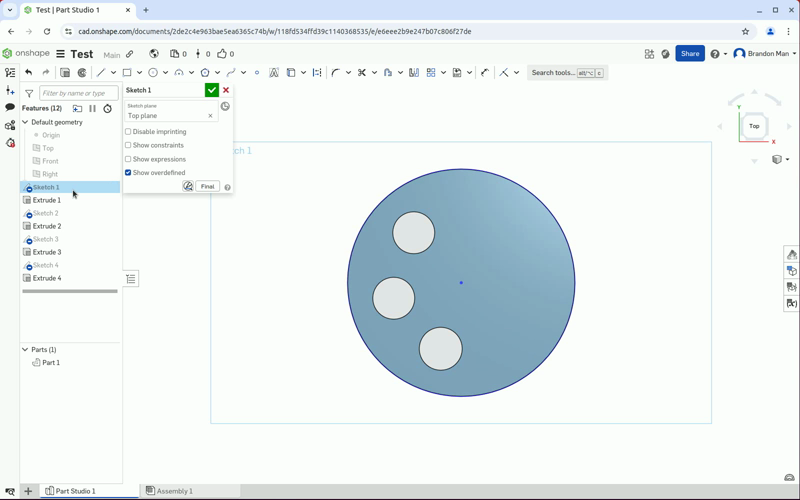
mouse_move(229, 92)
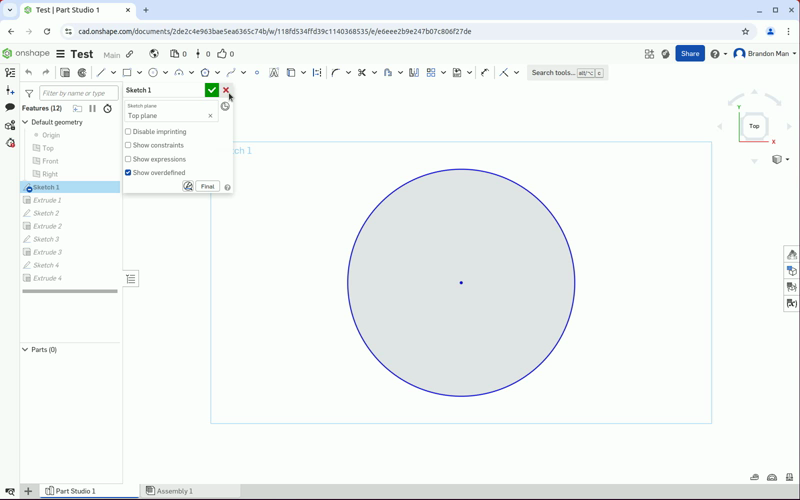
click(229, 92)
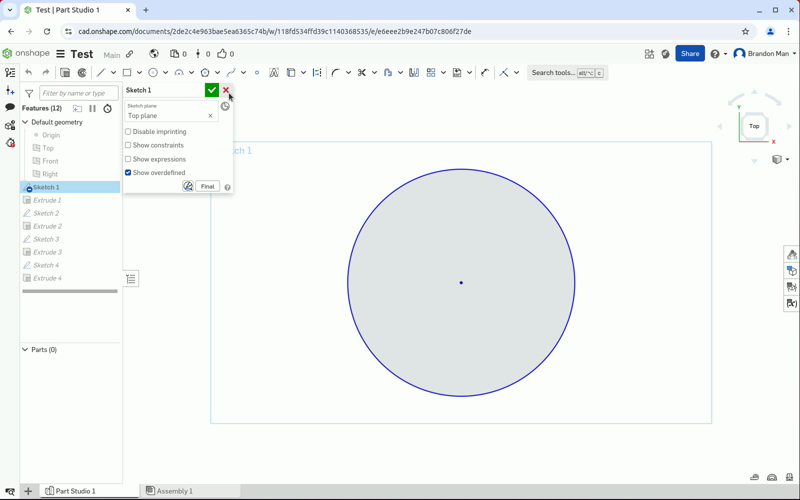
key(shift+s)
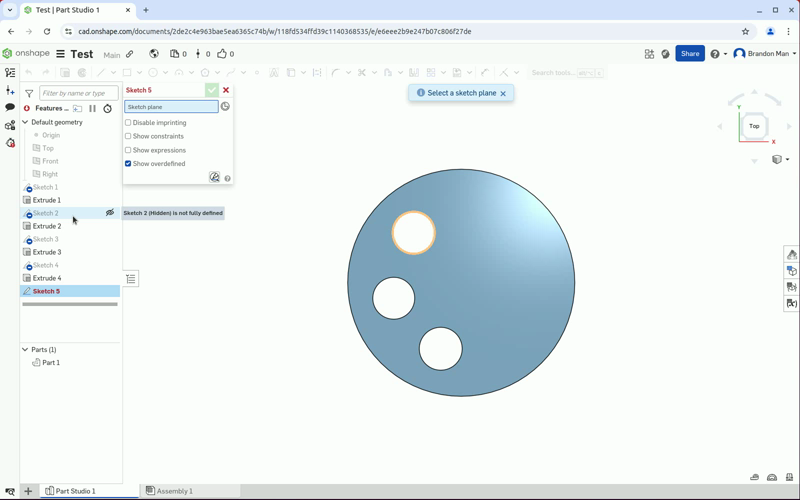
scroll(3)
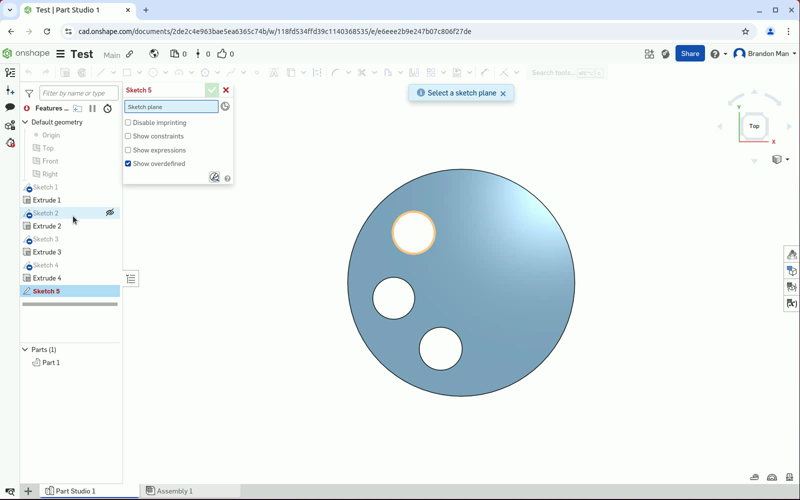
mouse_move(73, 150)
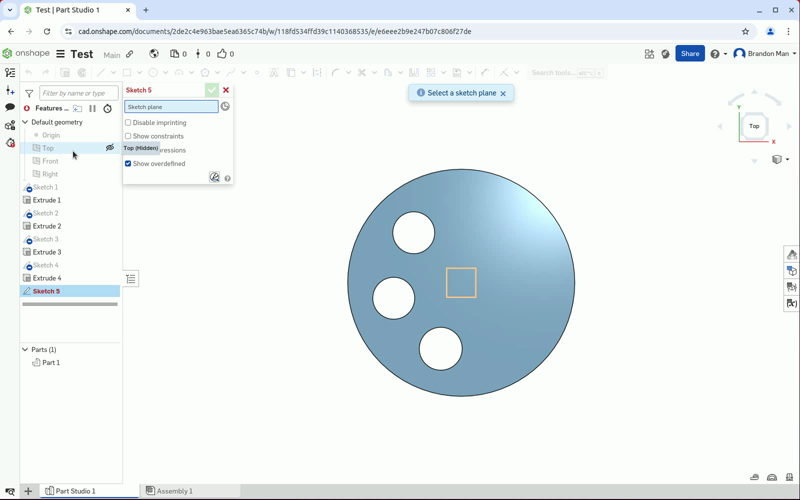
click(73, 150)
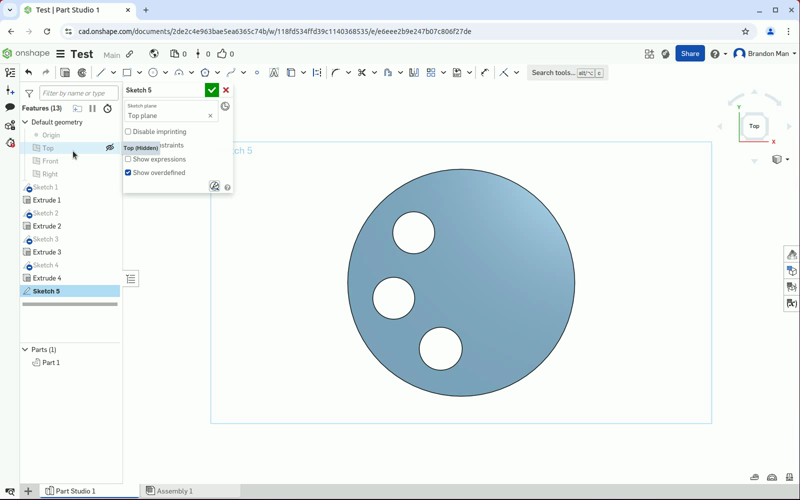
mouse_move(73, 352)
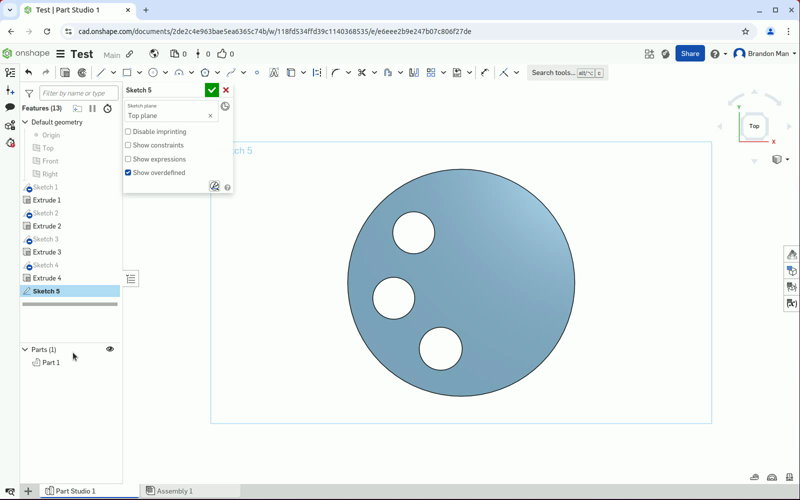
key(y)
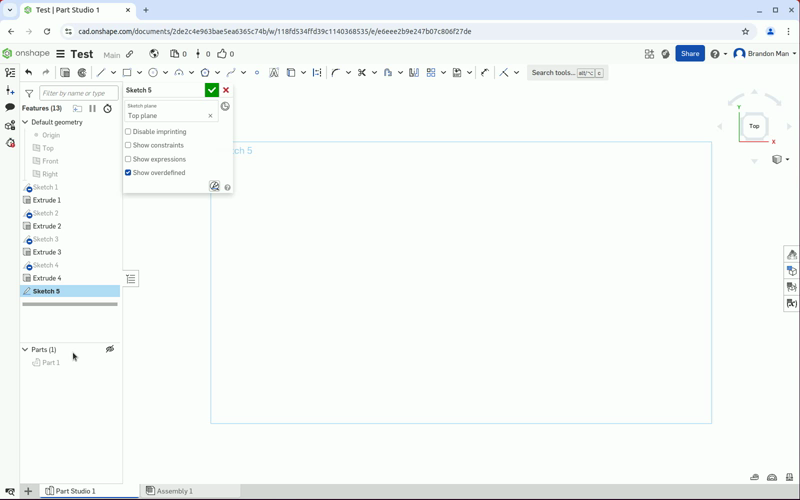
key(c)
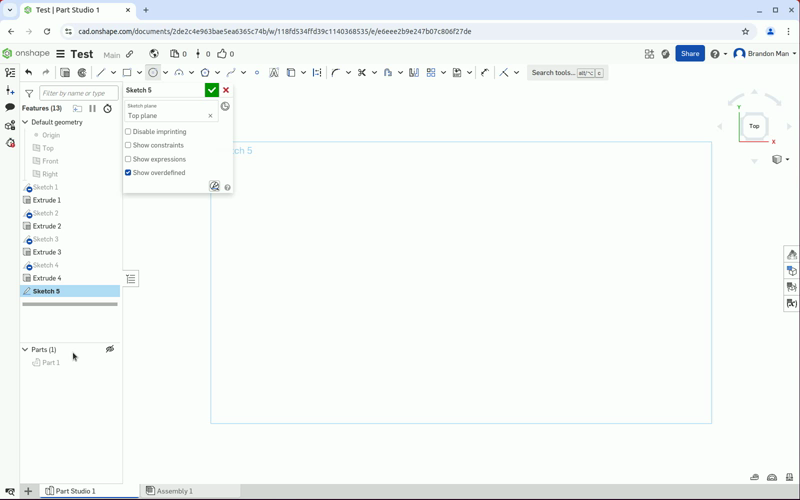
key_down(shift)
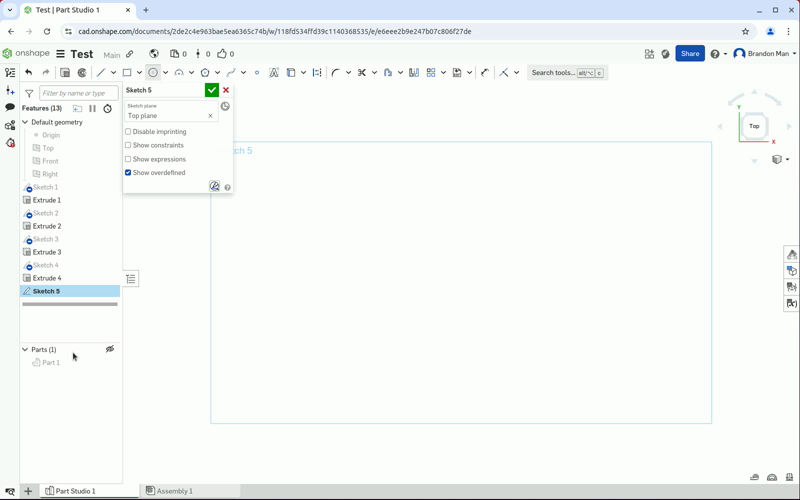
mouse_move(508, 333)
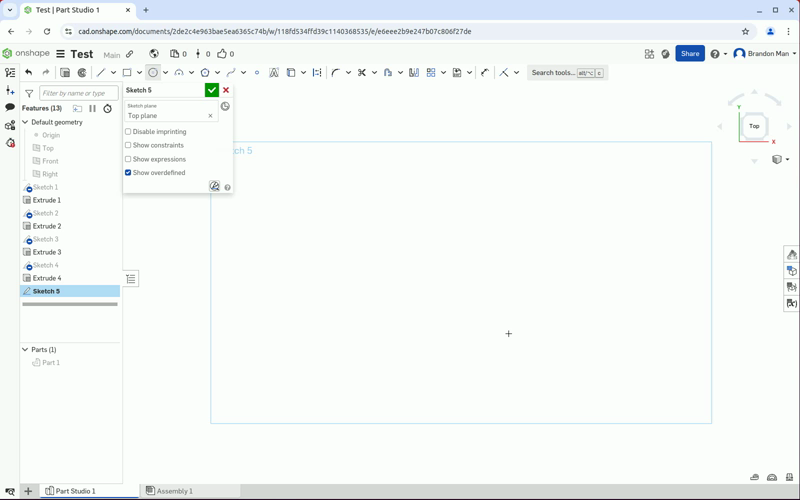
click(508, 333)
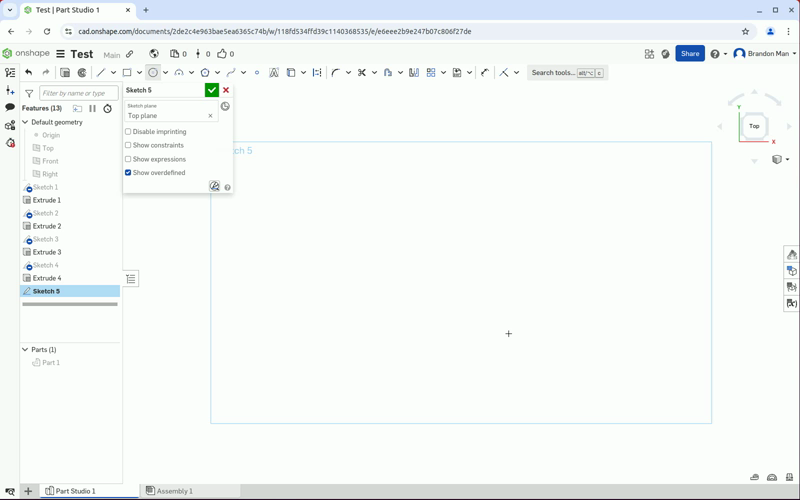
key_up(shift)
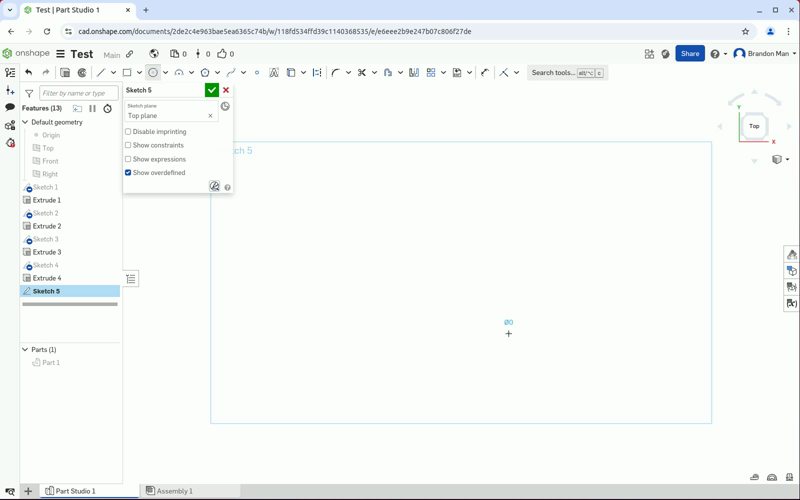
mouse_move(529, 333)
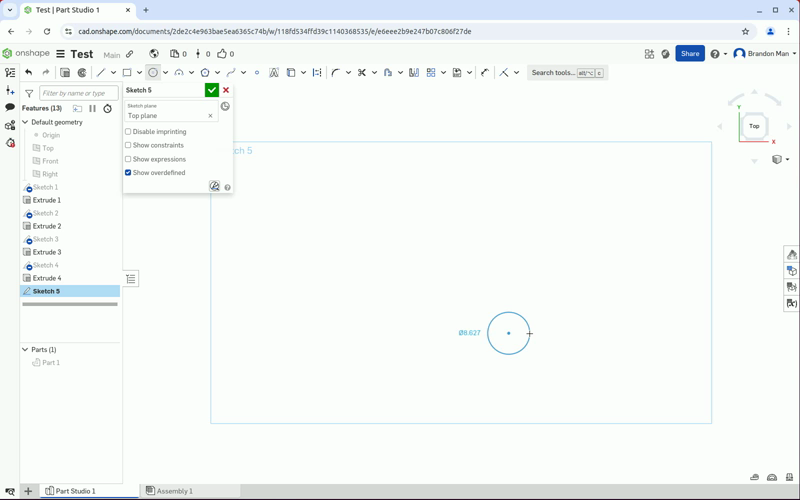
click(529, 333)
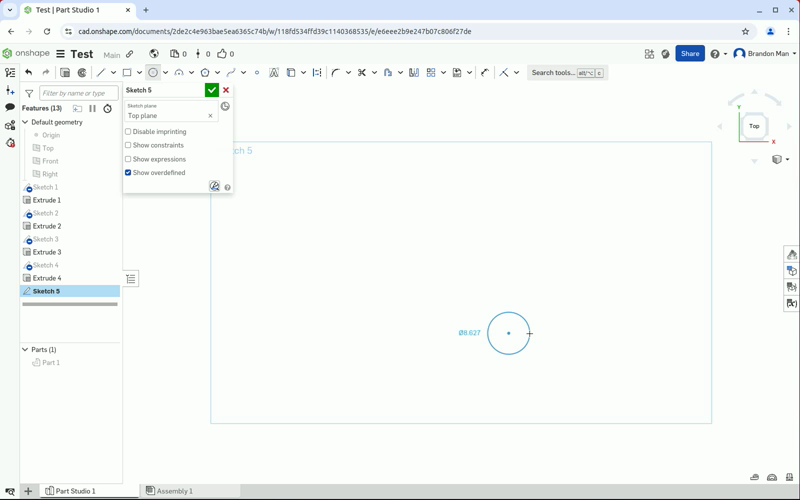
key(esc)
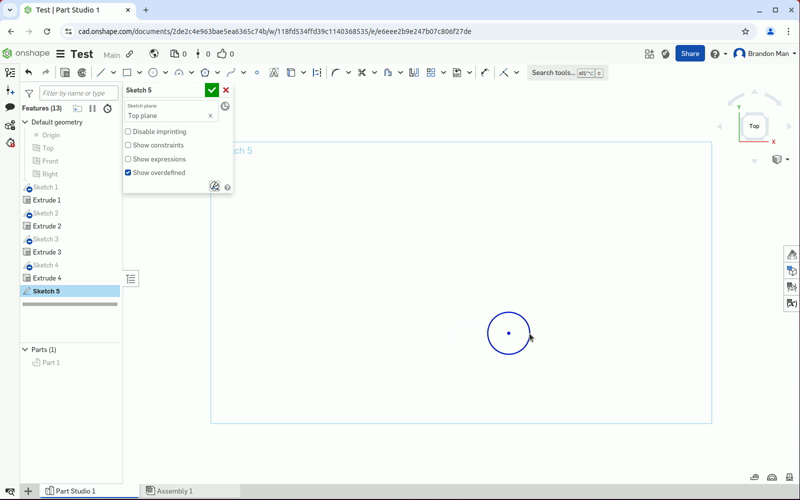
mouse_move(510, 319)
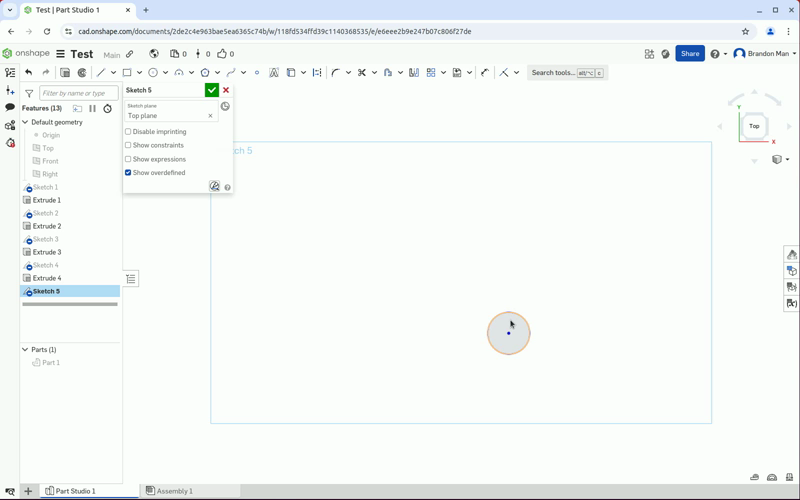
scroll(6)
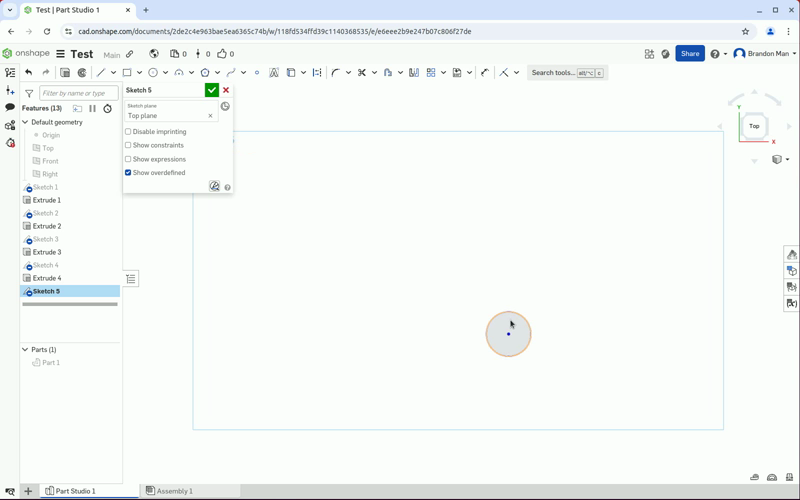
scroll(6)
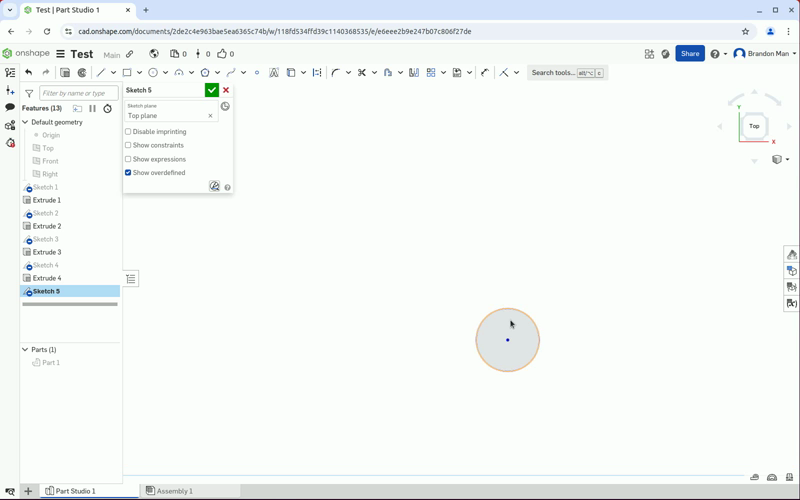
scroll(6)
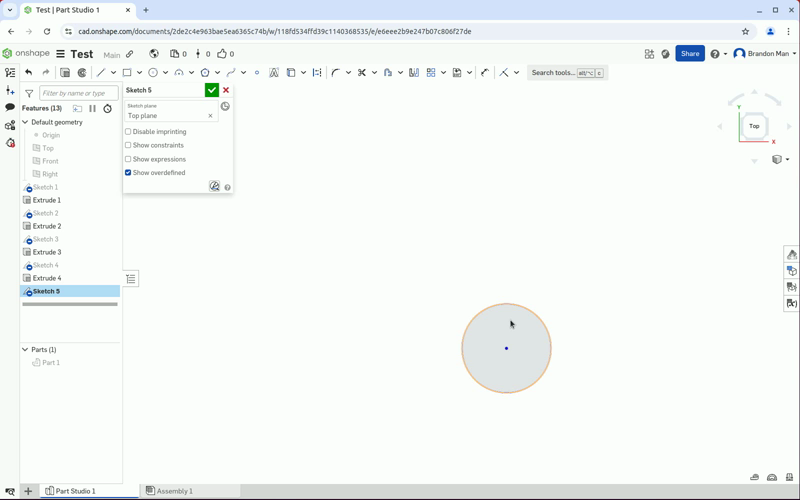
scroll(6)
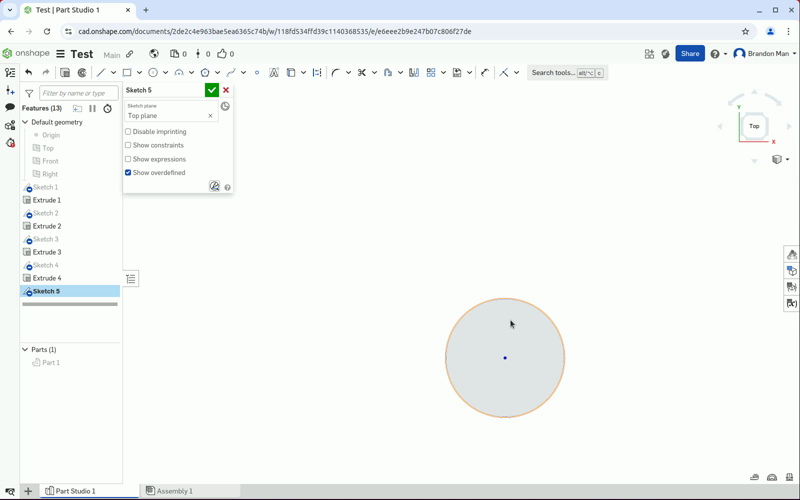
scroll(6)
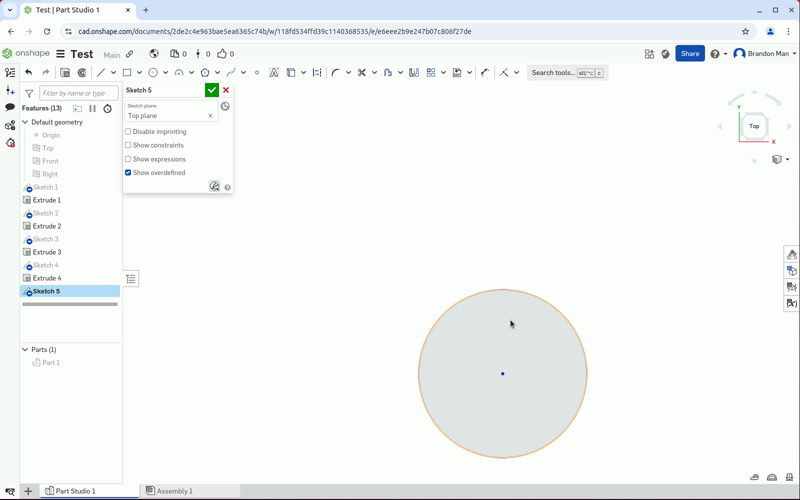
scroll(6)
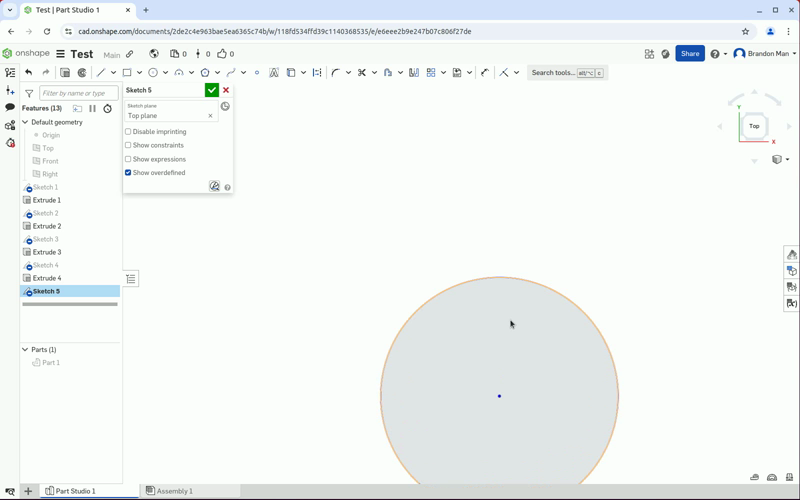
scroll(6)
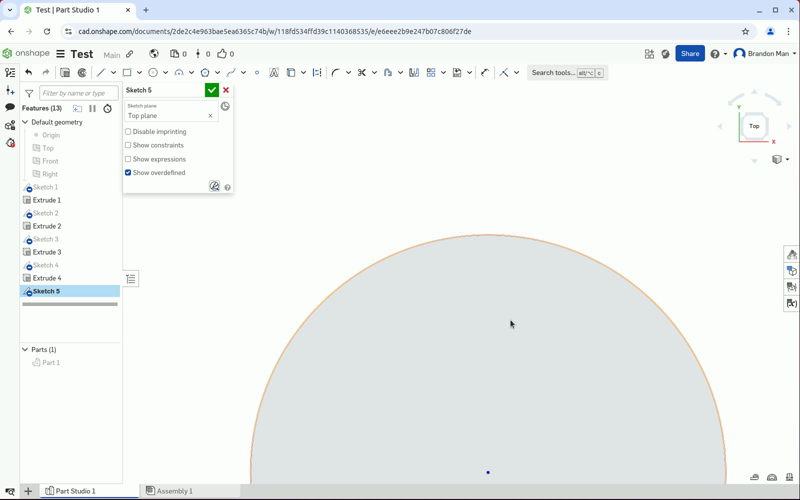
click(510, 319)
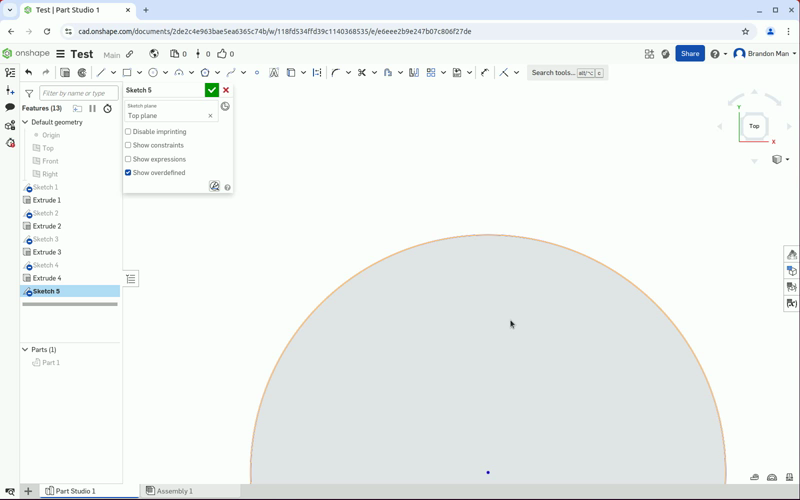
scroll(-6)
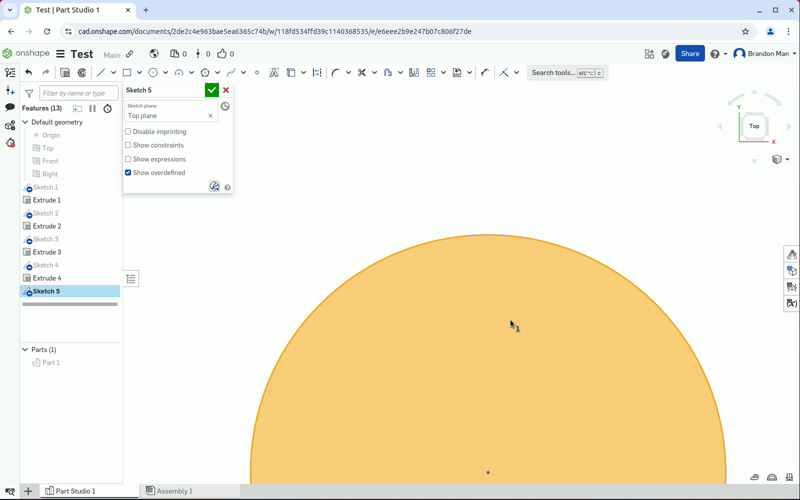
scroll(-6)
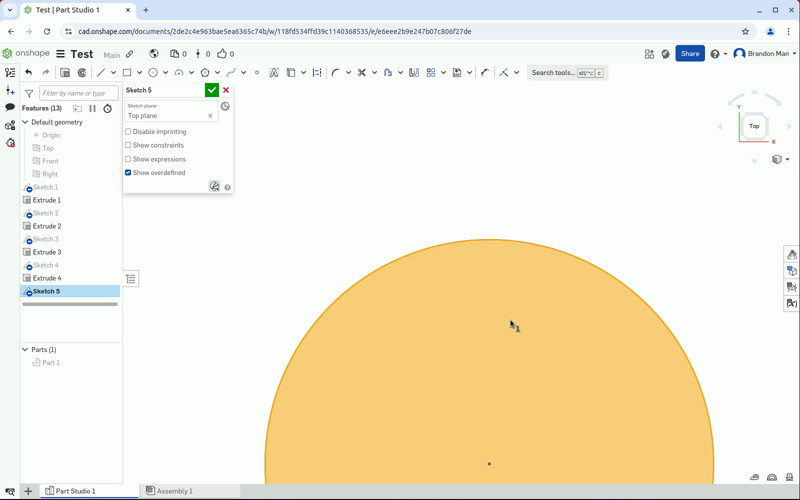
scroll(-6)
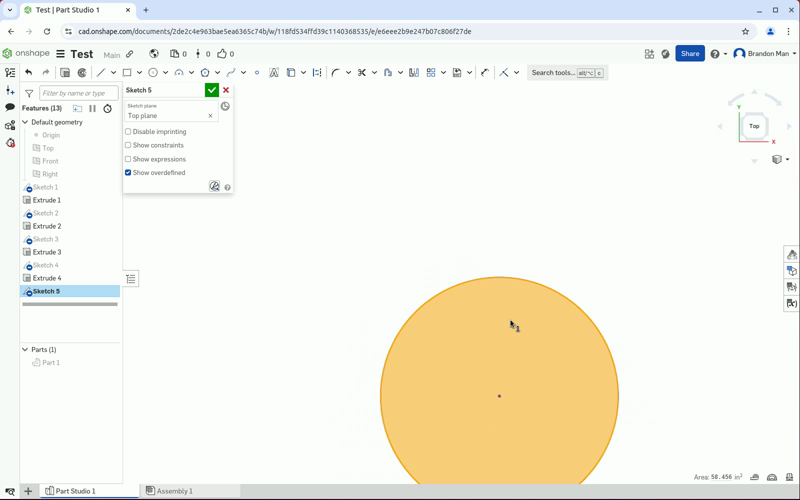
scroll(-6)
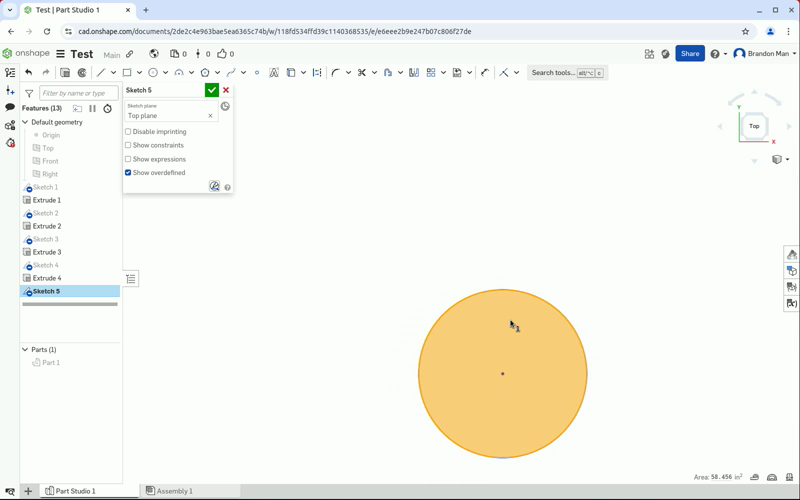
scroll(-6)
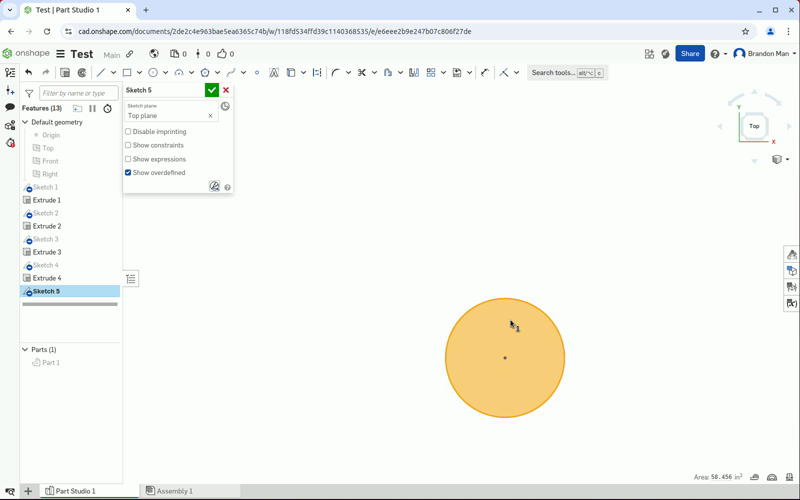
scroll(-6)
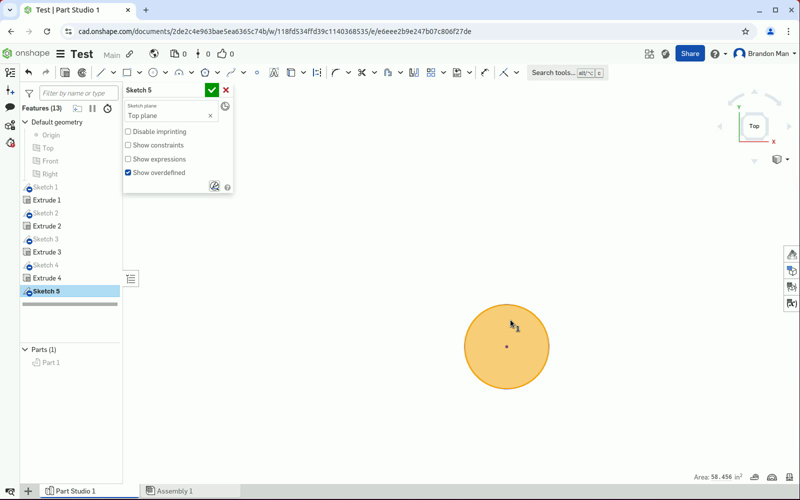
scroll(-6)
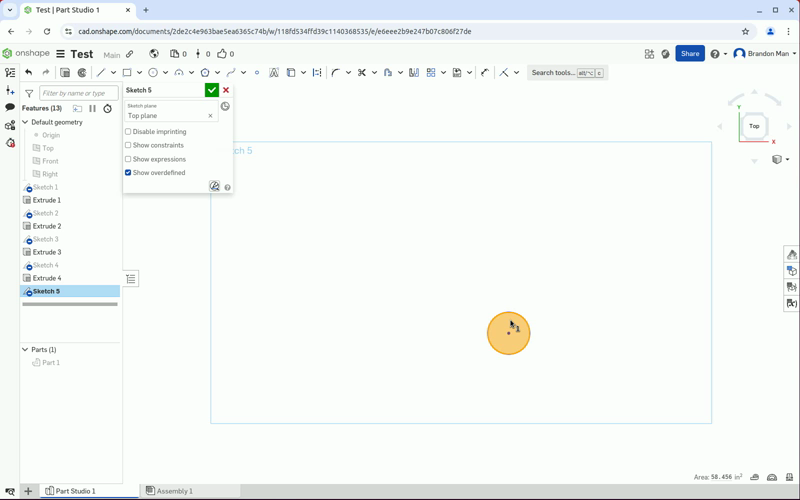
mouse_move(73, 352)
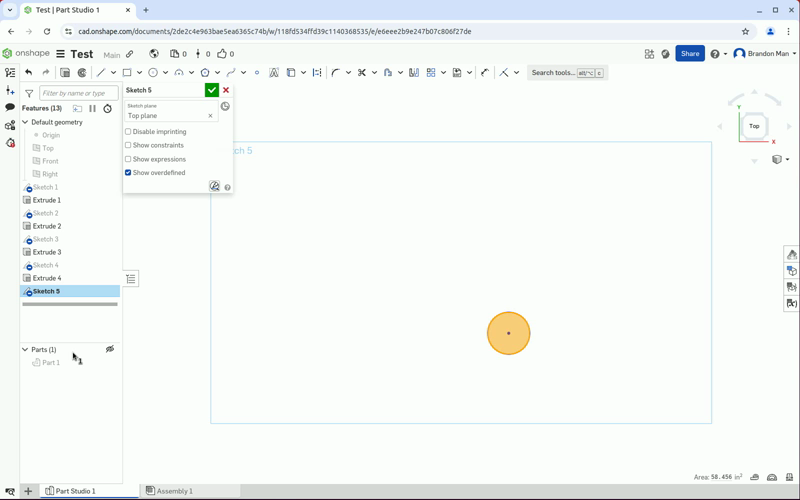
key(shift+y)
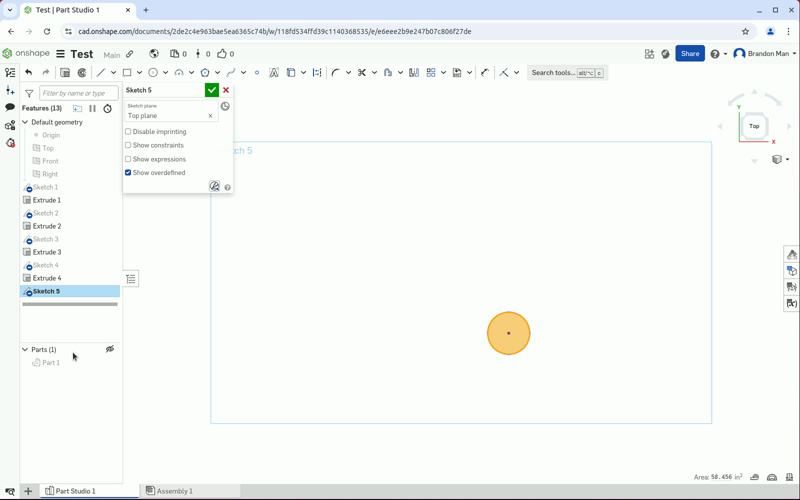
key(shift+e)
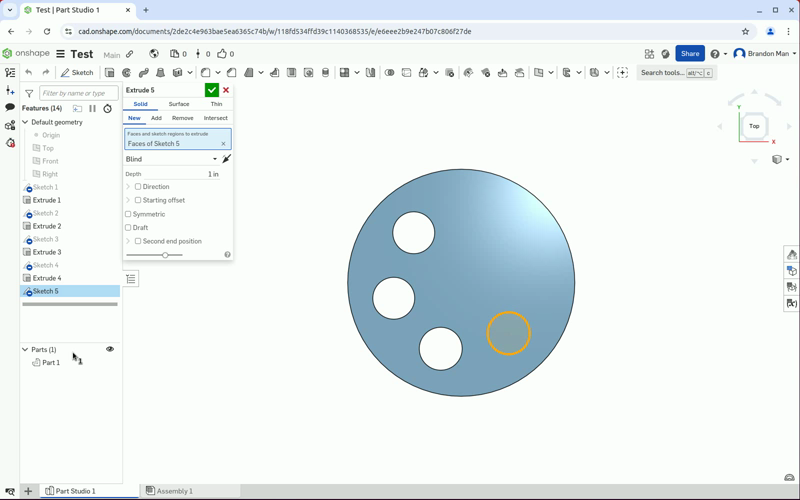
mouse_move(143, 106)
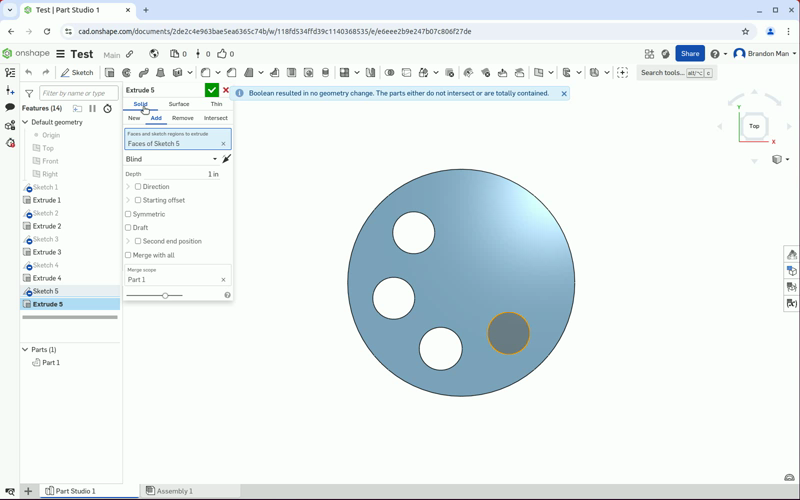
click(143, 106)
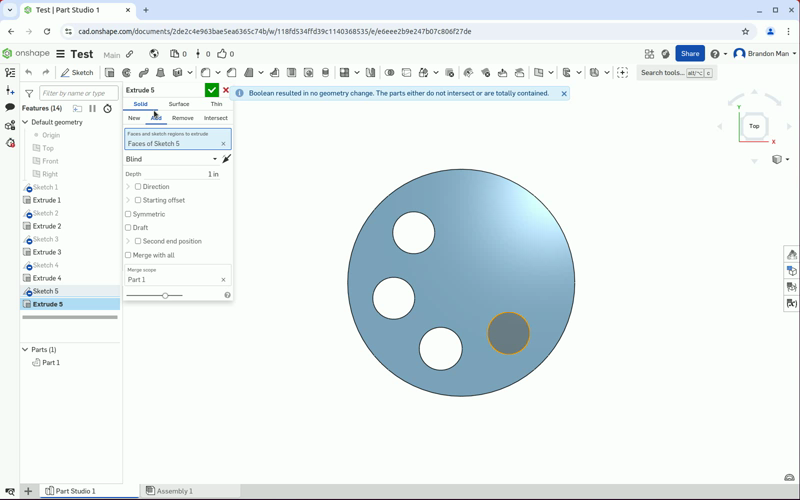
mouse_move(186, 120)
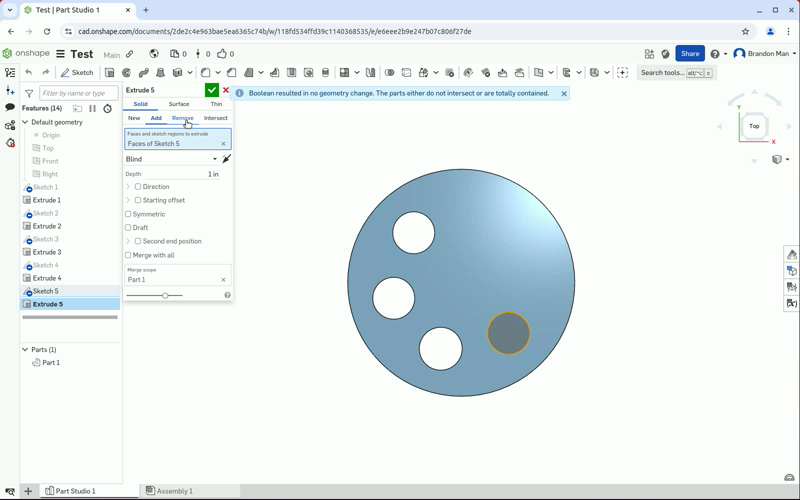
click(186, 120)
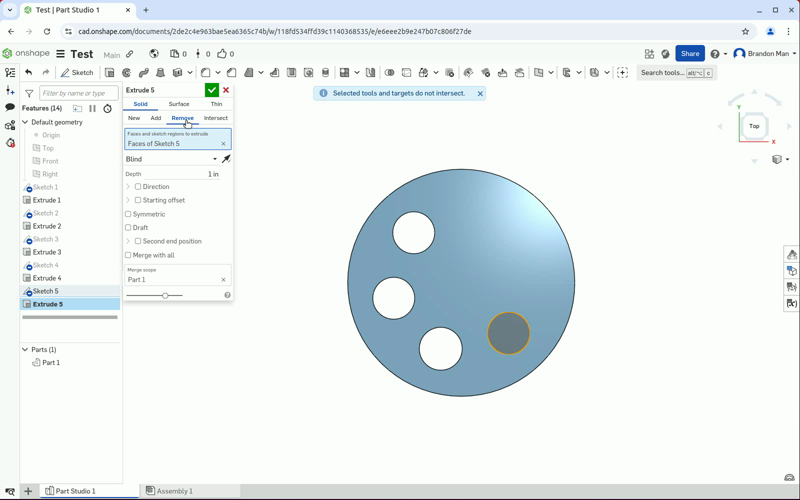
key(tab, 4)
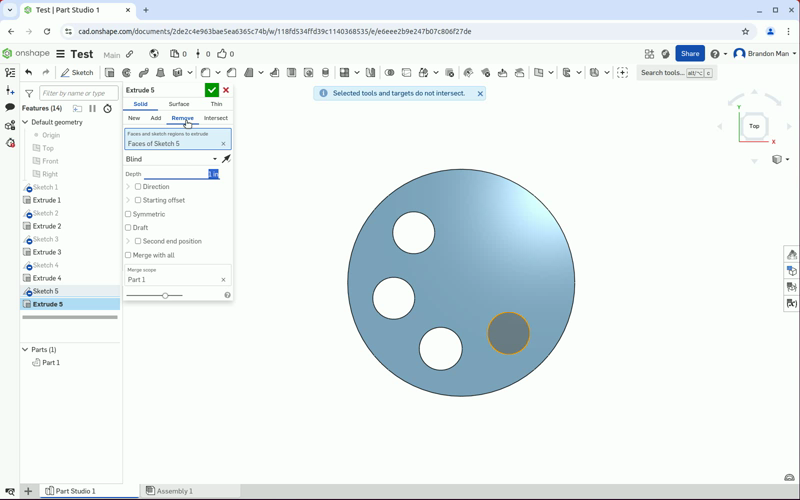
text(-15.405)
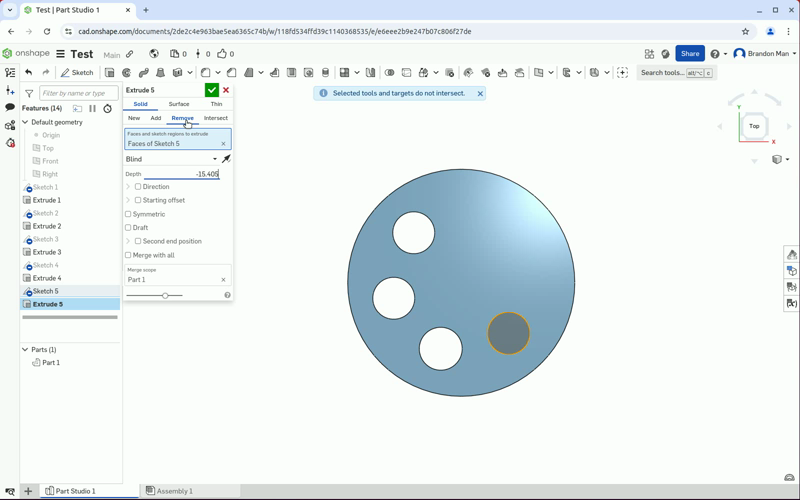
key(tab, 6)
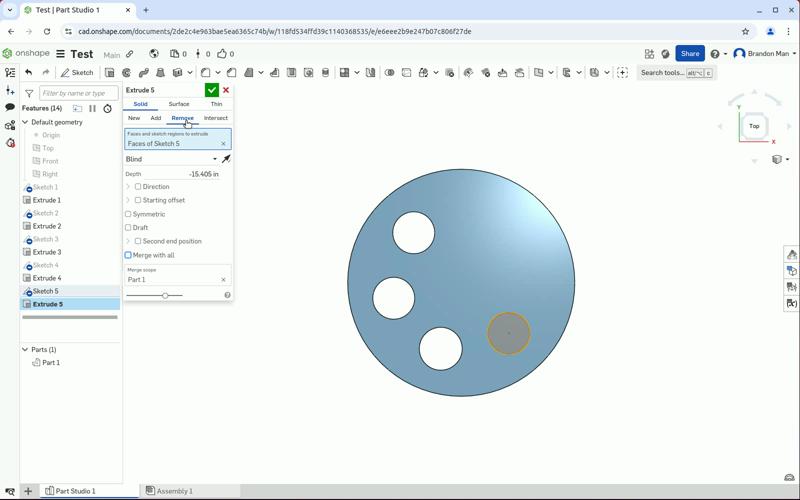
key(space)
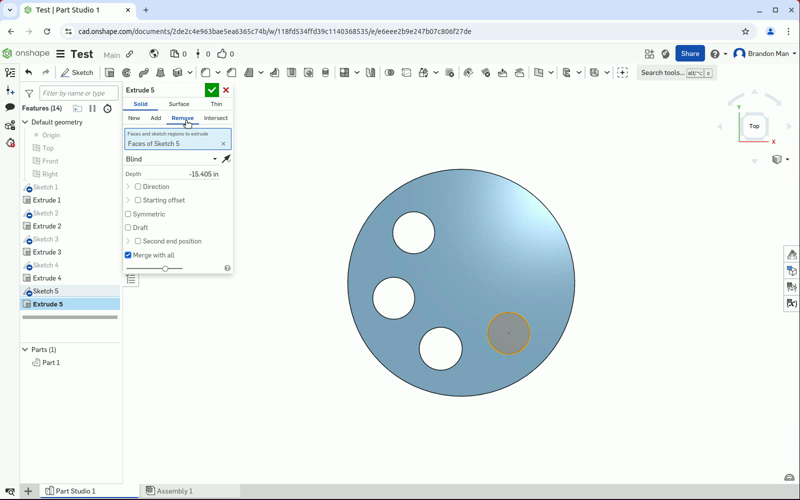
key(enter)
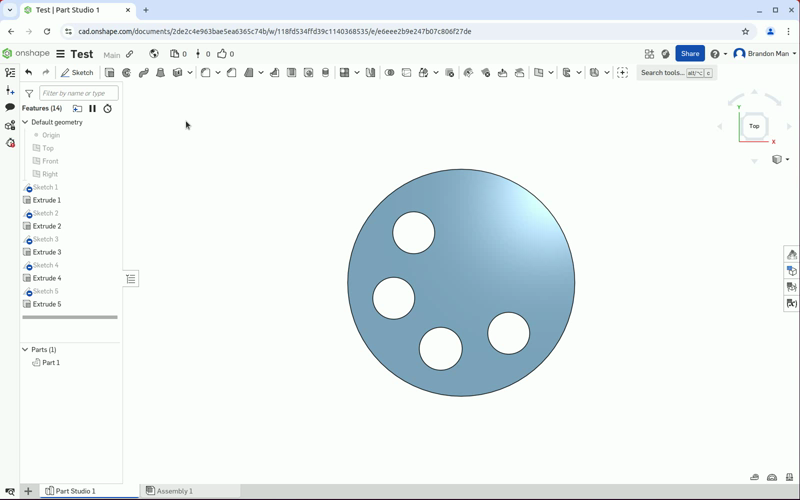
key(shift+h)
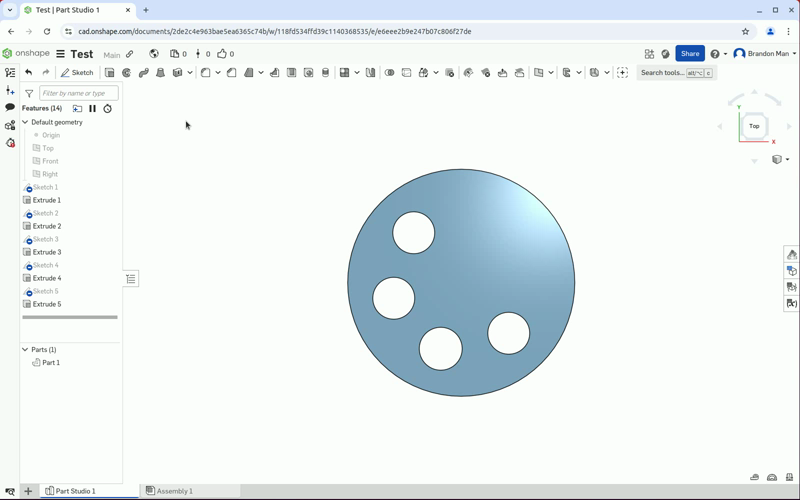
key(shift+h)
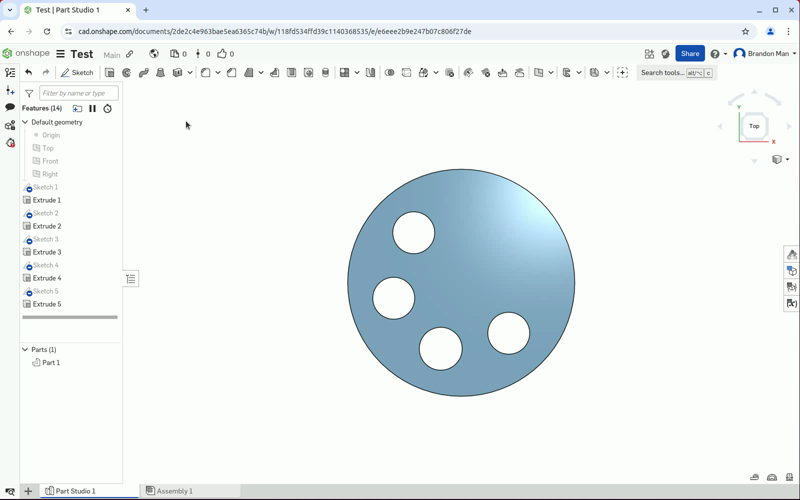
mouse_move(73, 189)
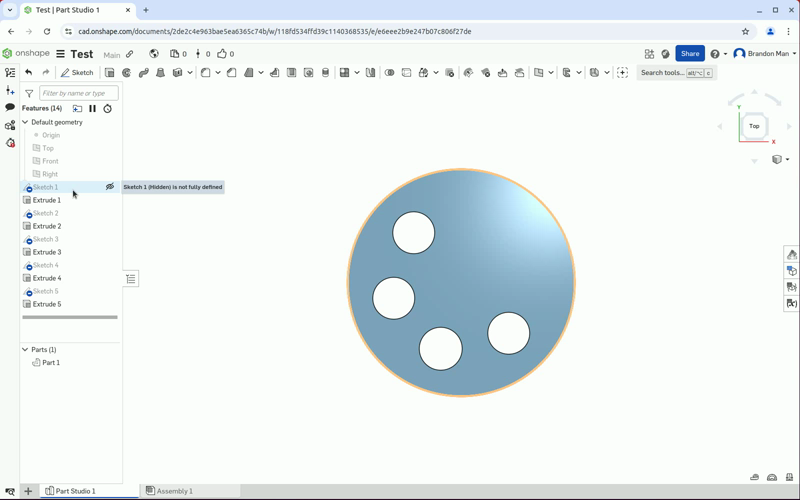
click(73, 189)
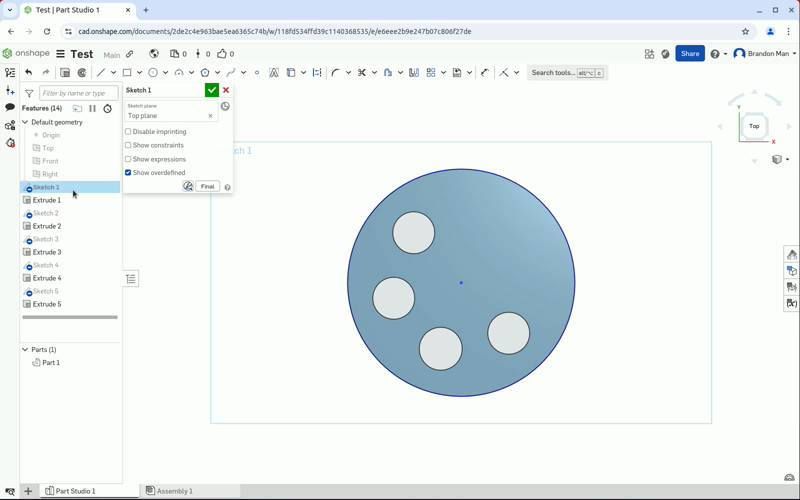
mouse_move(229, 92)
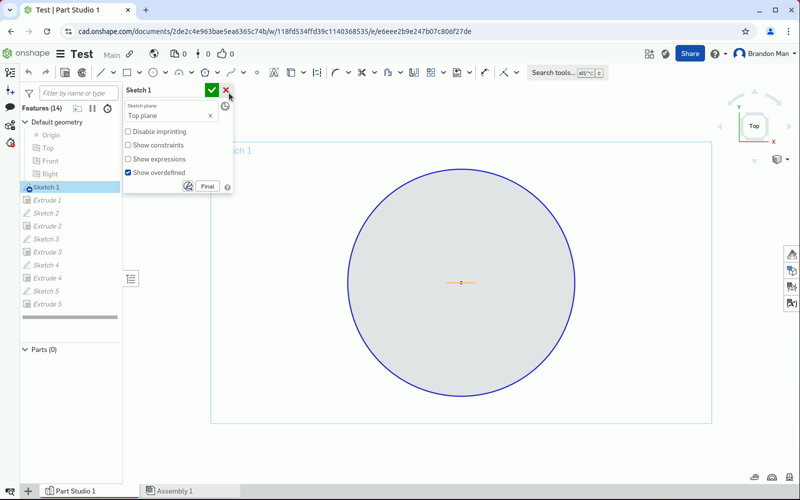
click(229, 92)
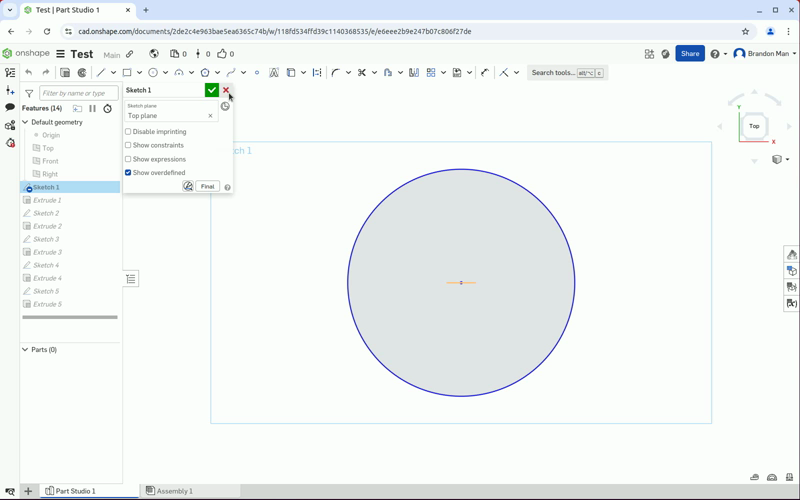
key(shift+s)
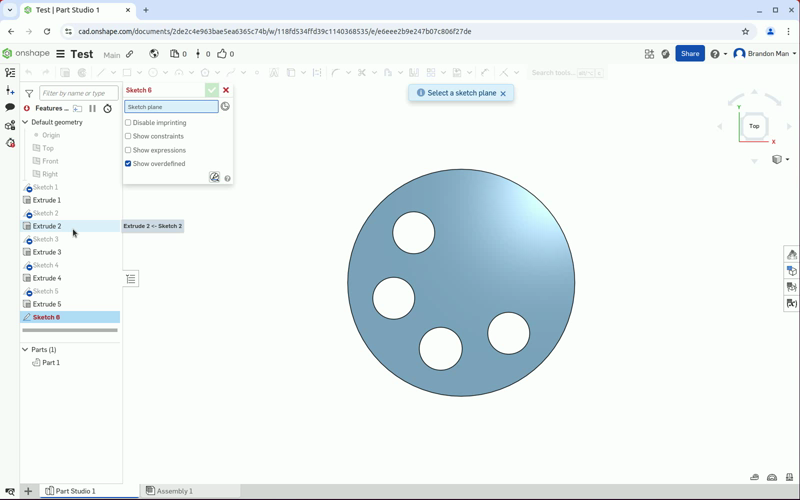
scroll(3)
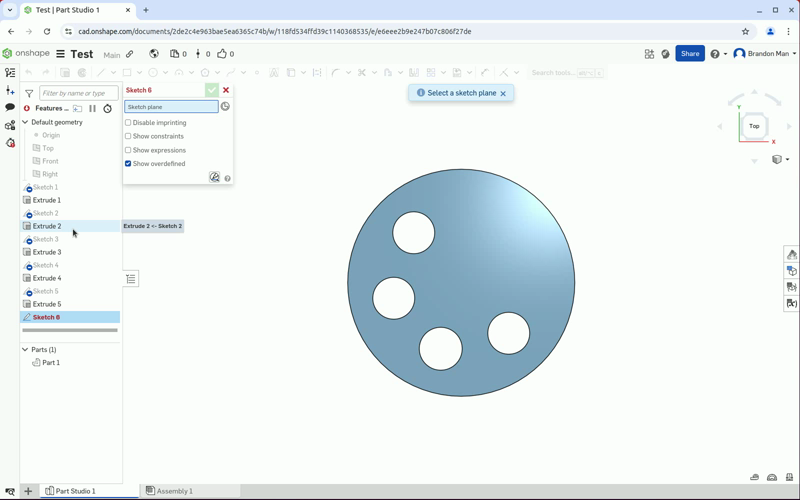
mouse_move(73, 150)
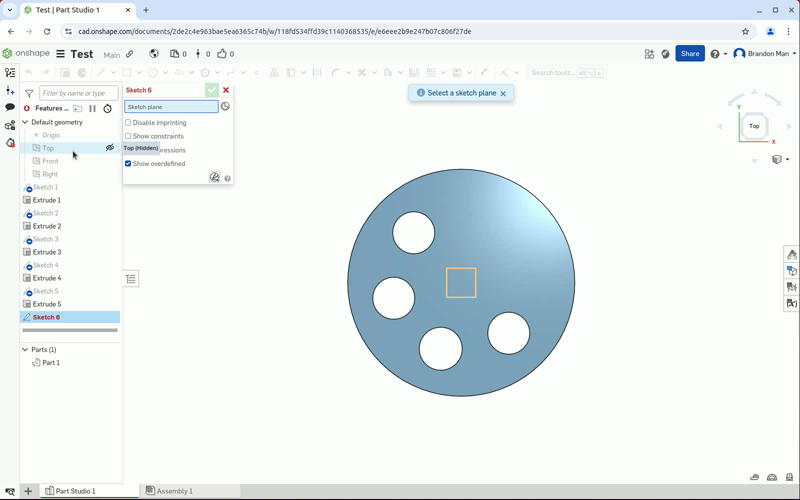
click(73, 150)
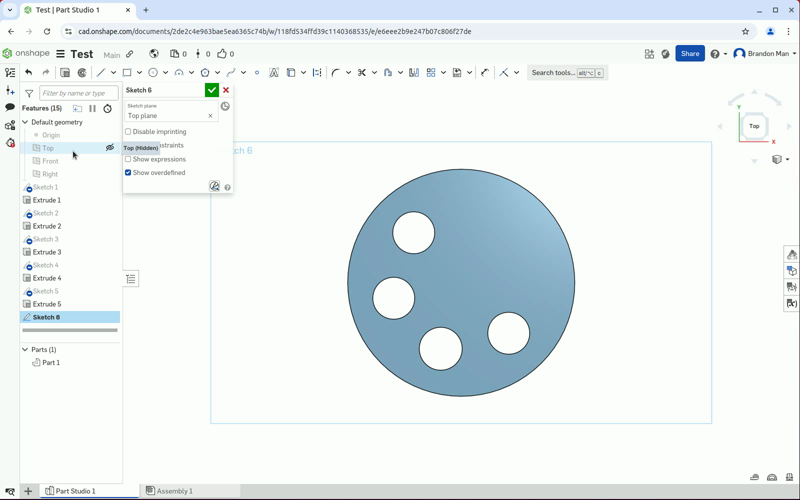
mouse_move(73, 352)
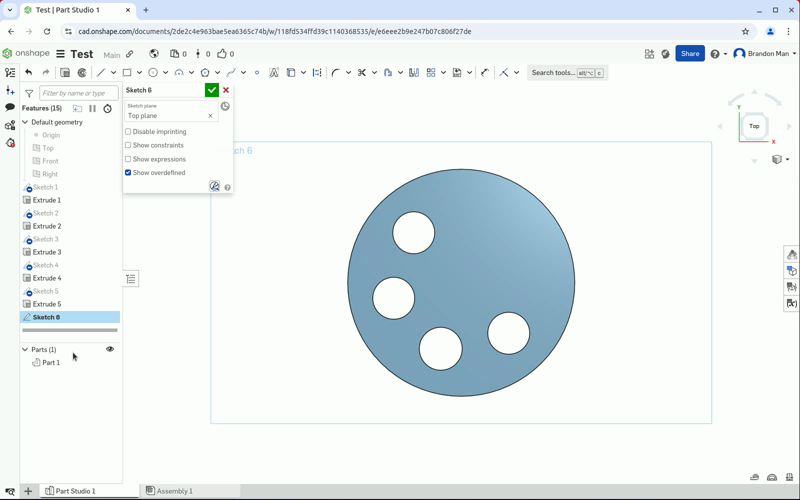
key(y)
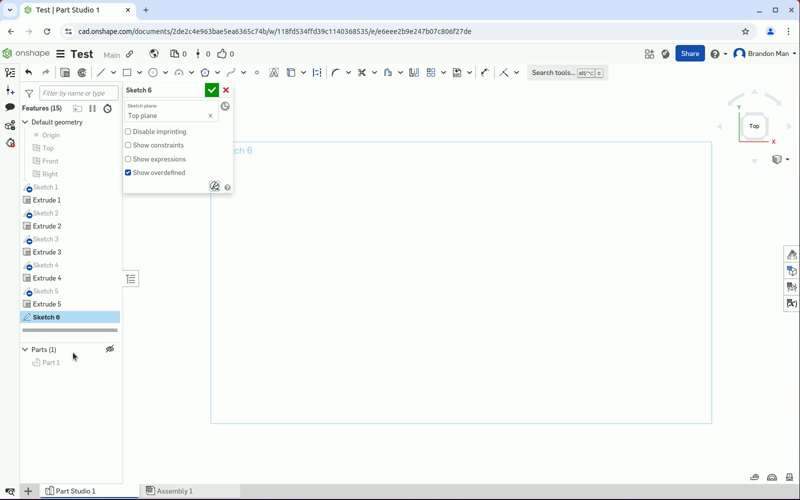
key(c)
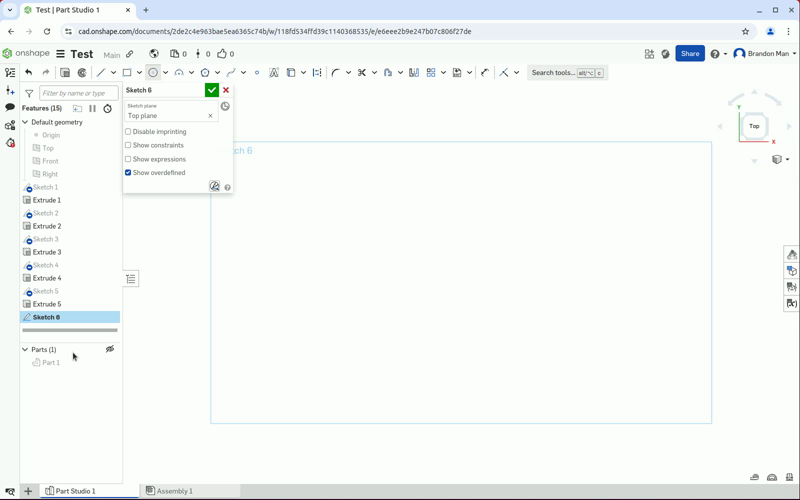
key_down(shift)
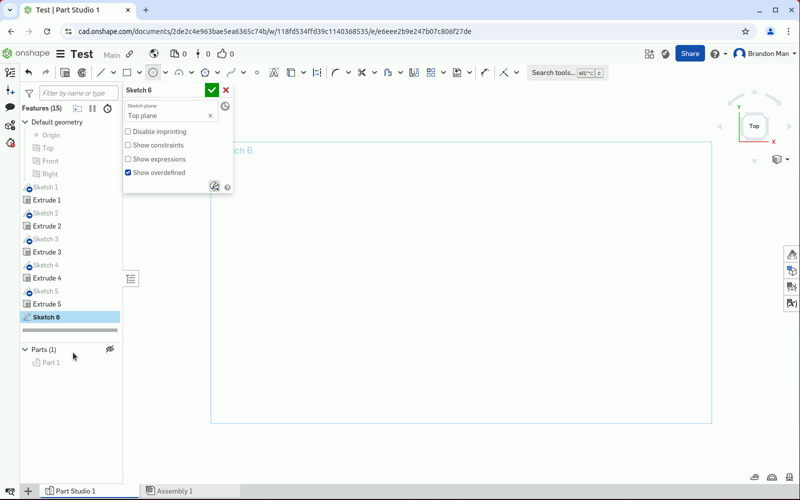
mouse_move(528, 267)
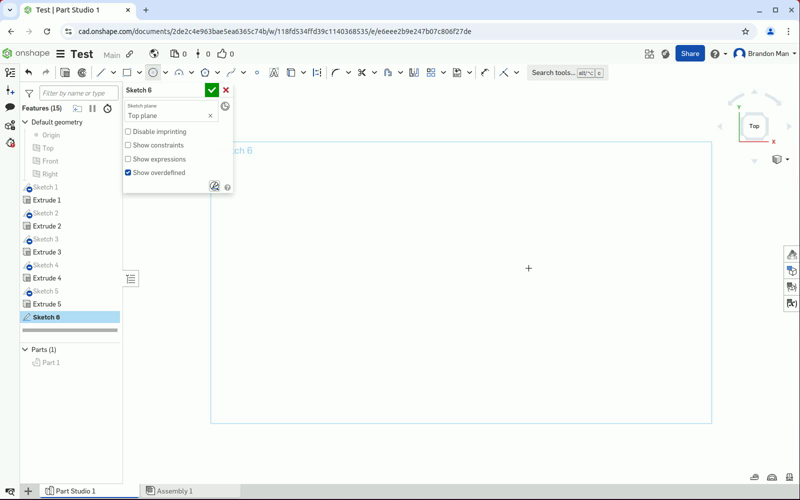
click(528, 267)
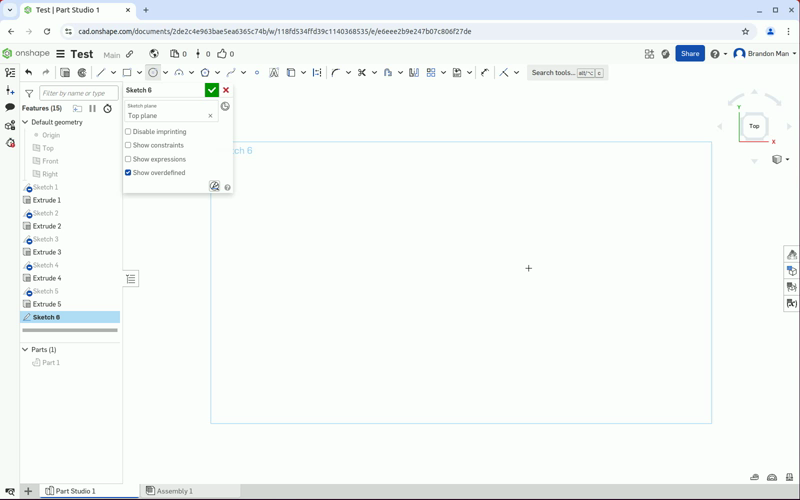
key_up(shift)
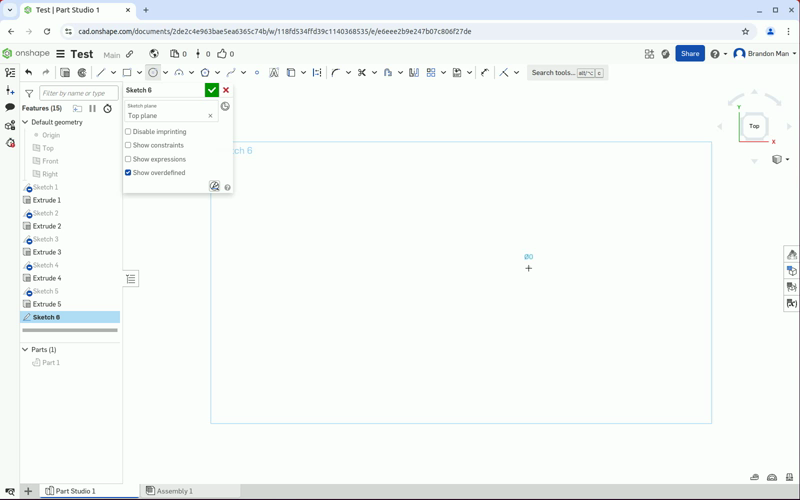
mouse_move(549, 267)
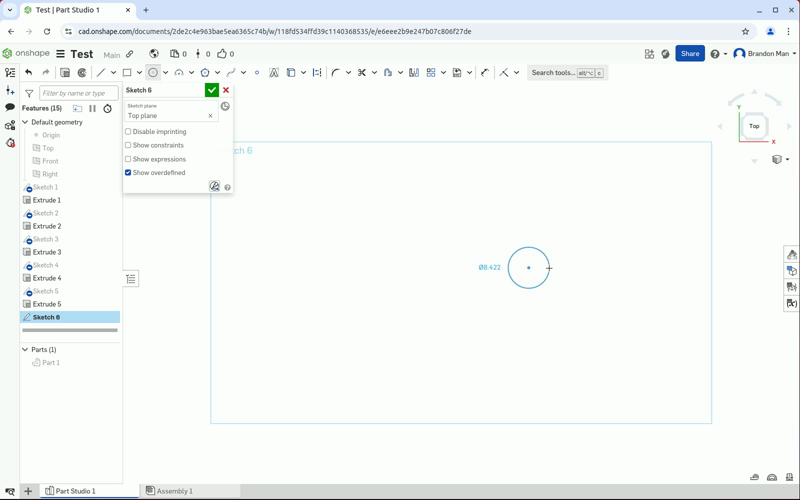
click(549, 267)
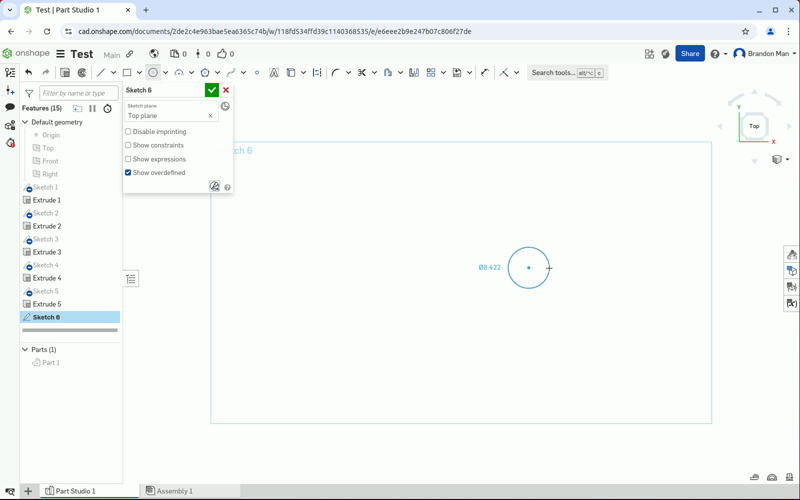
key(esc)
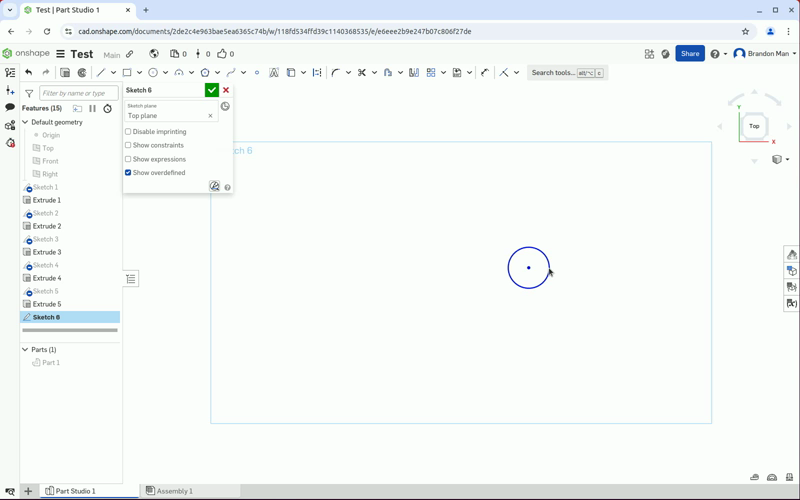
mouse_move(519, 261)
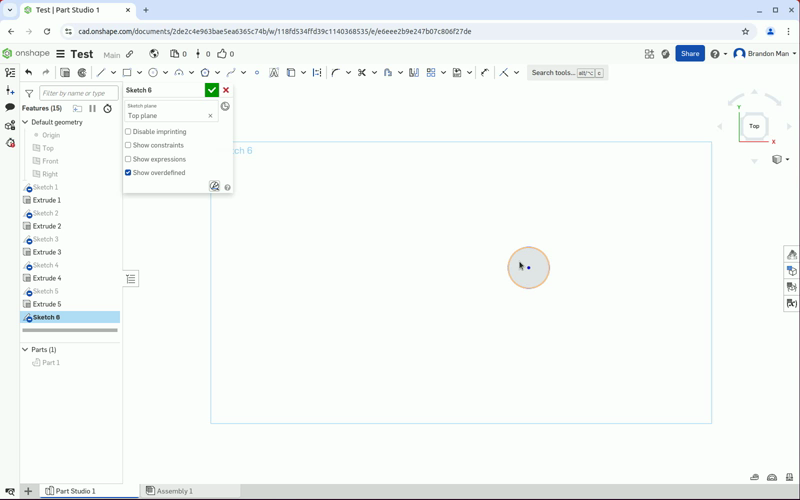
scroll(6)
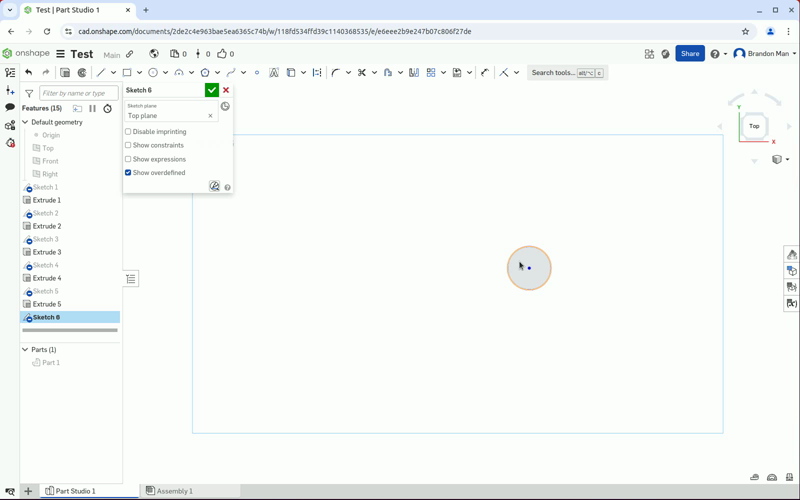
scroll(6)
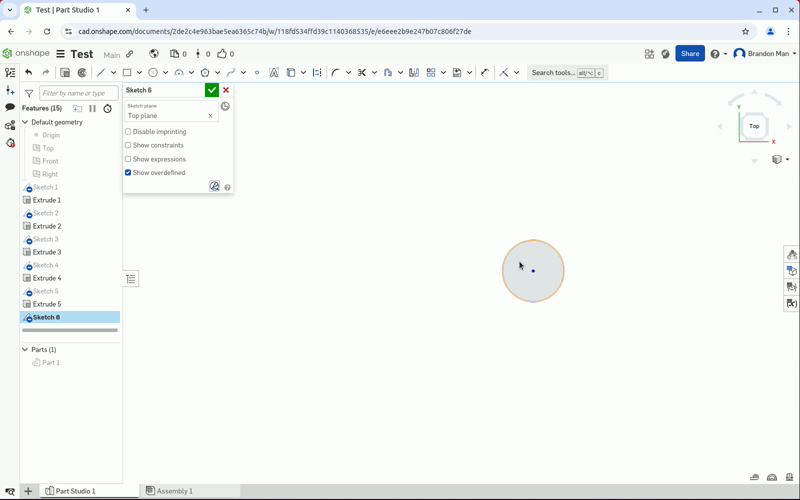
scroll(6)
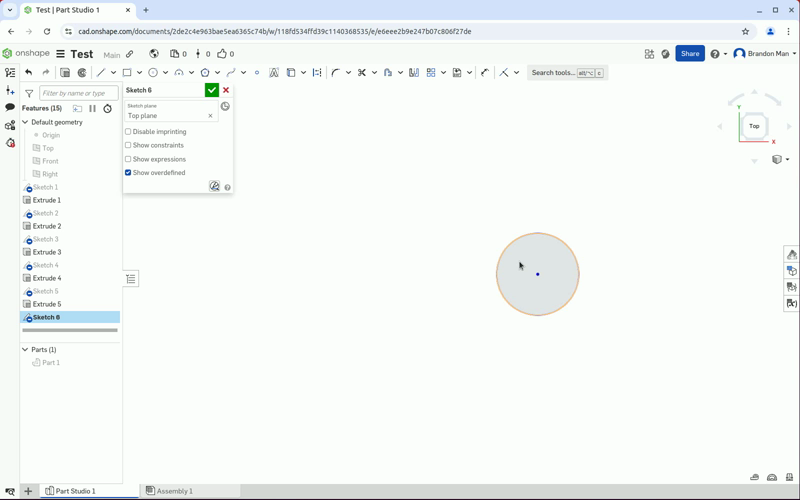
scroll(6)
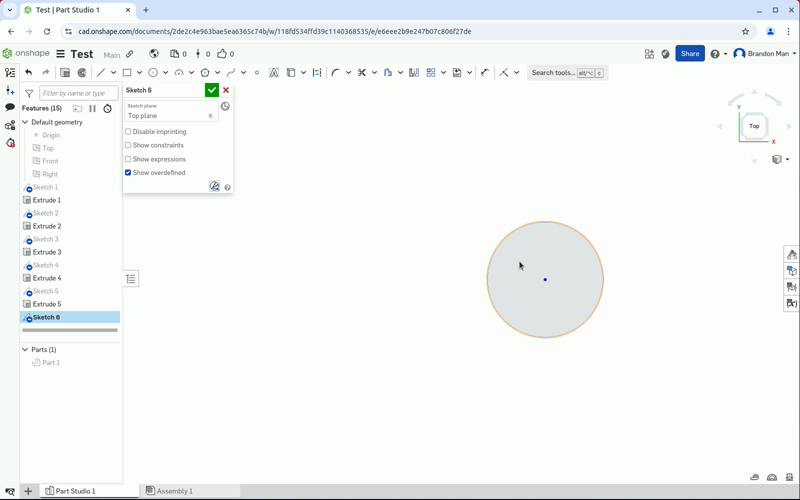
scroll(6)
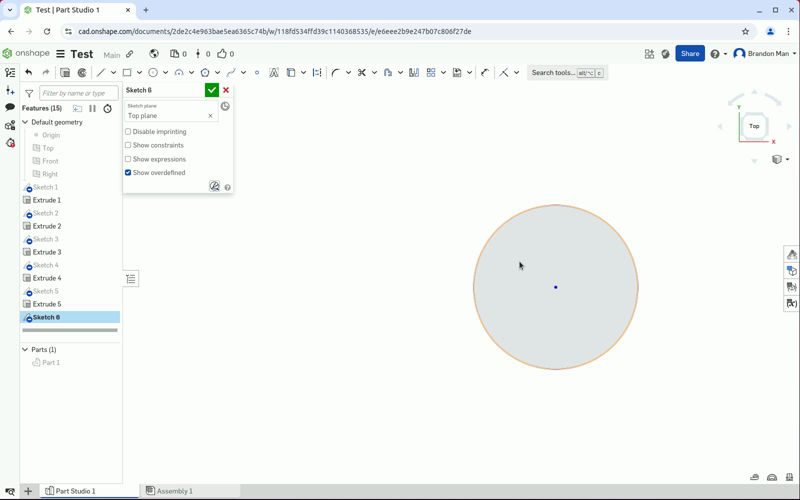
scroll(6)
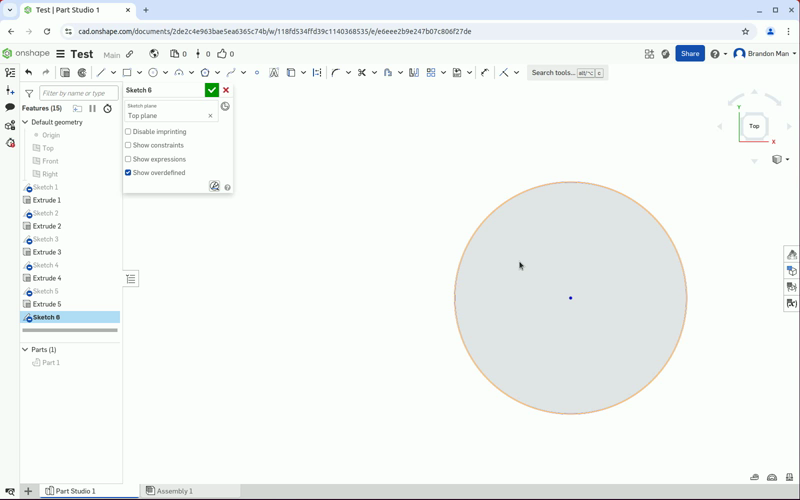
scroll(6)
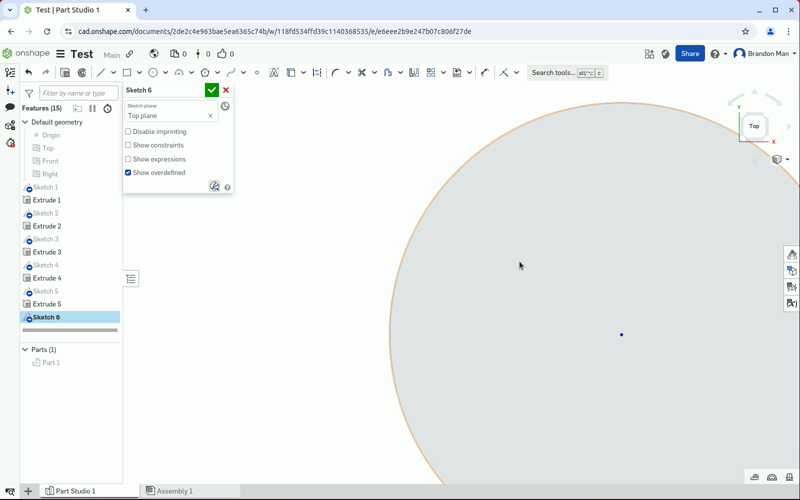
click(519, 261)
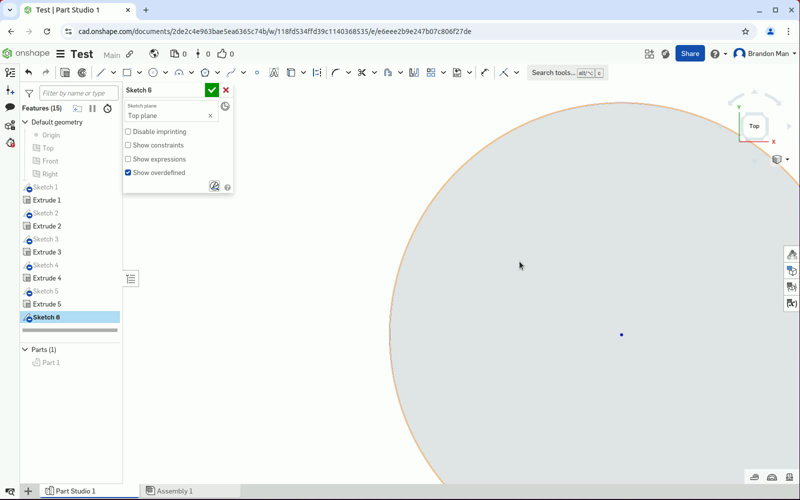
scroll(-6)
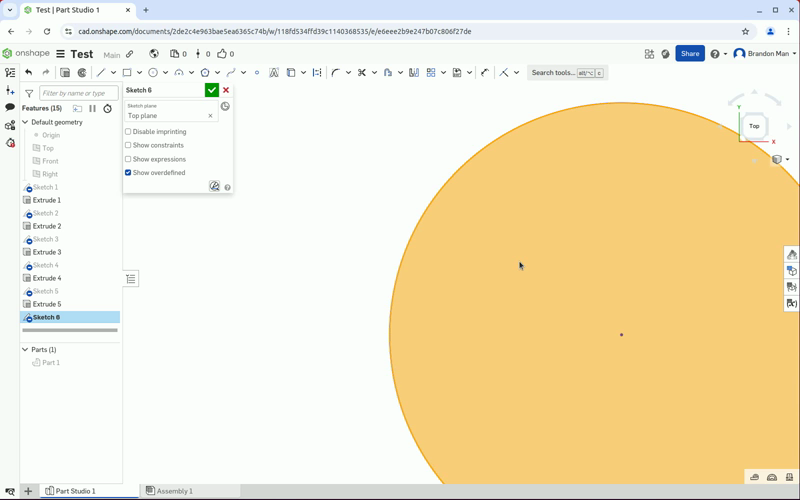
scroll(-6)
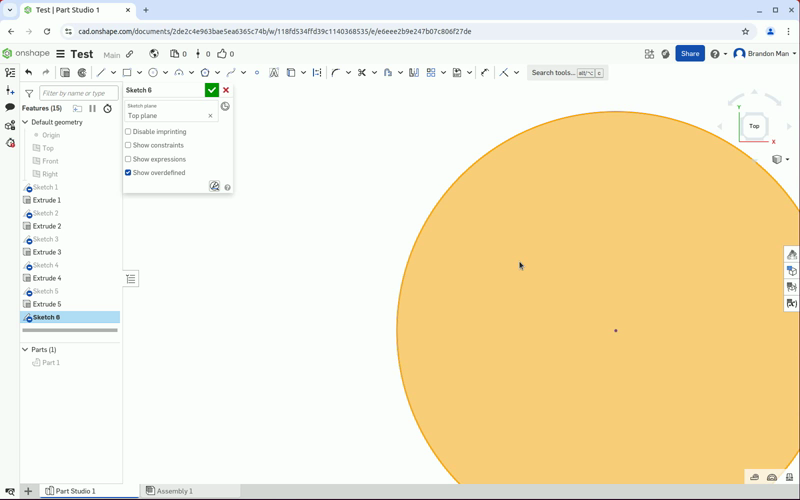
scroll(-6)
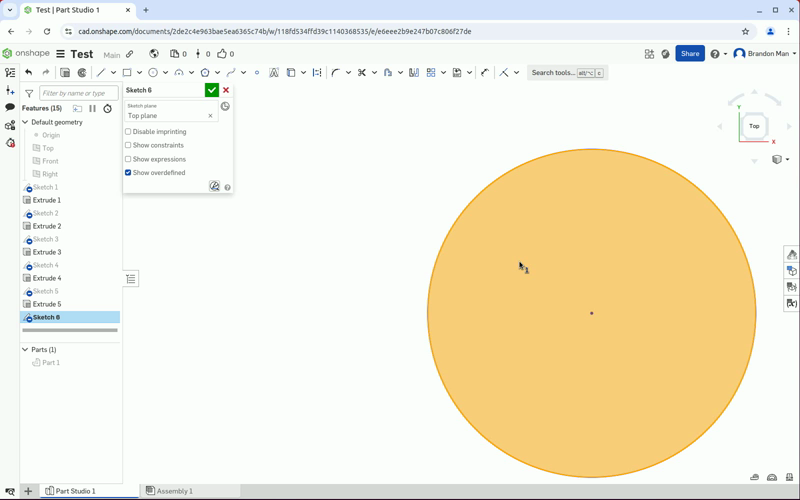
scroll(-6)
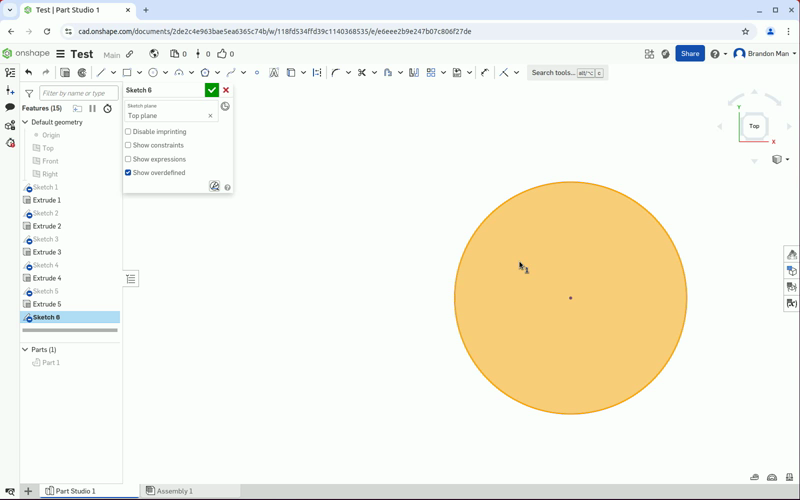
scroll(-6)
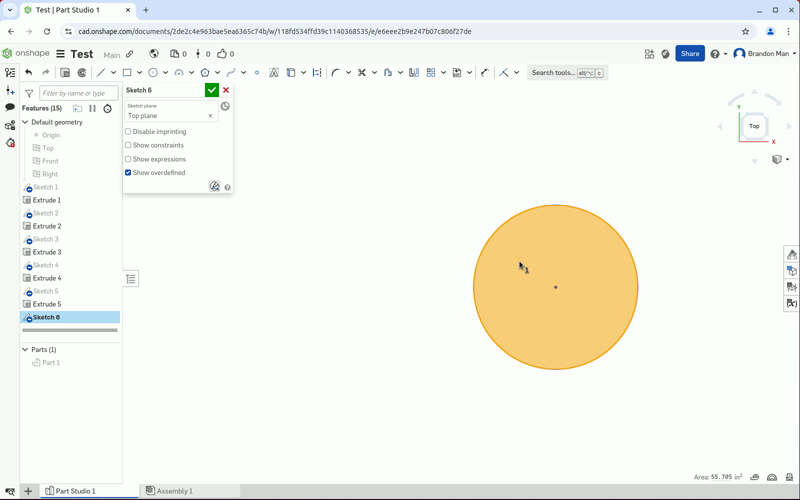
scroll(-6)
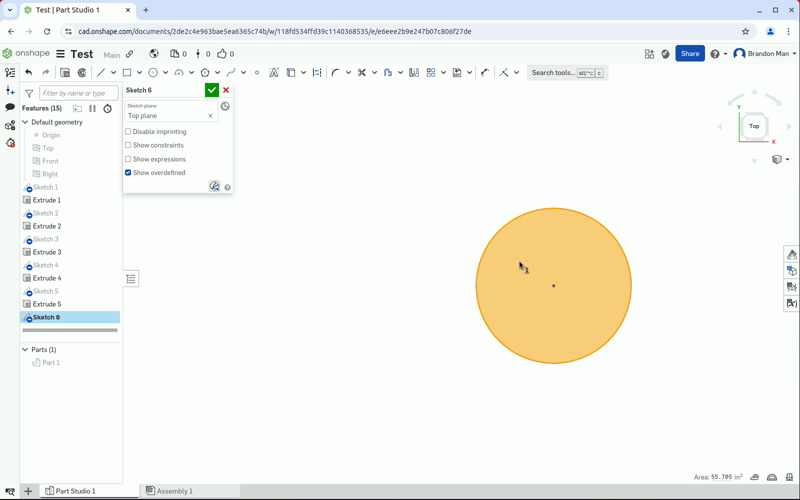
scroll(-6)
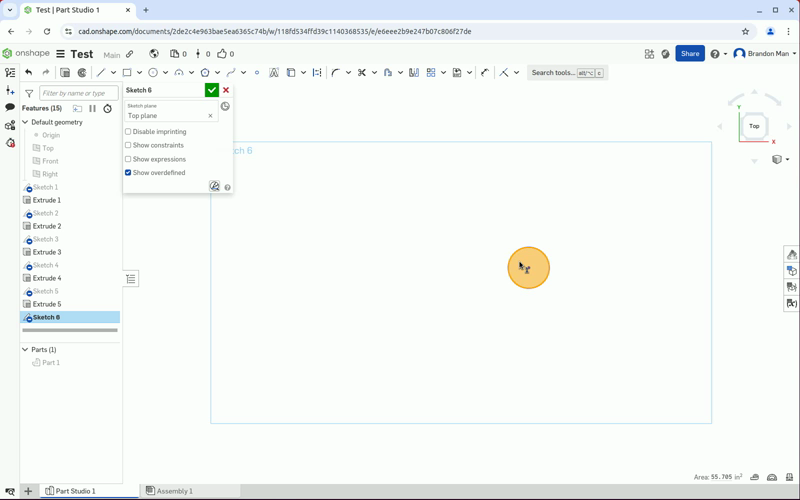
mouse_move(73, 352)
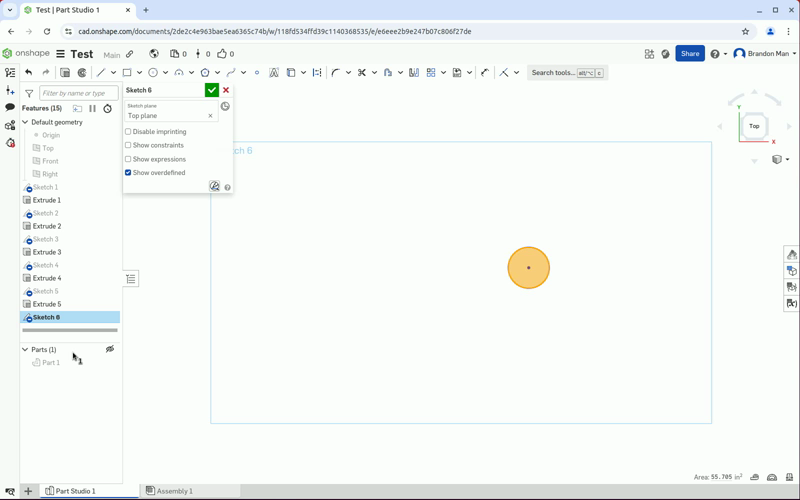
key(shift+y)
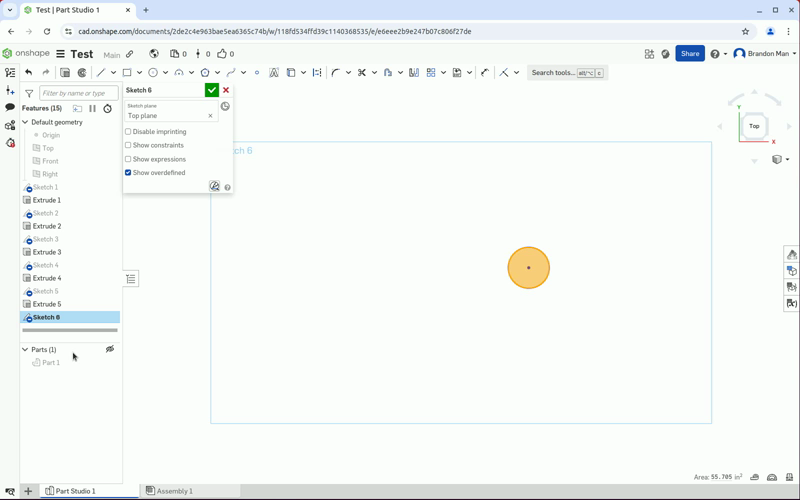
key(shift+e)
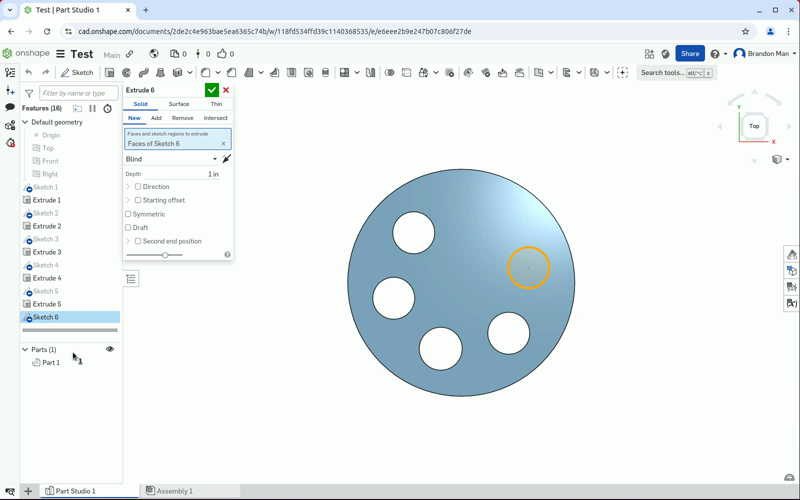
mouse_move(143, 106)
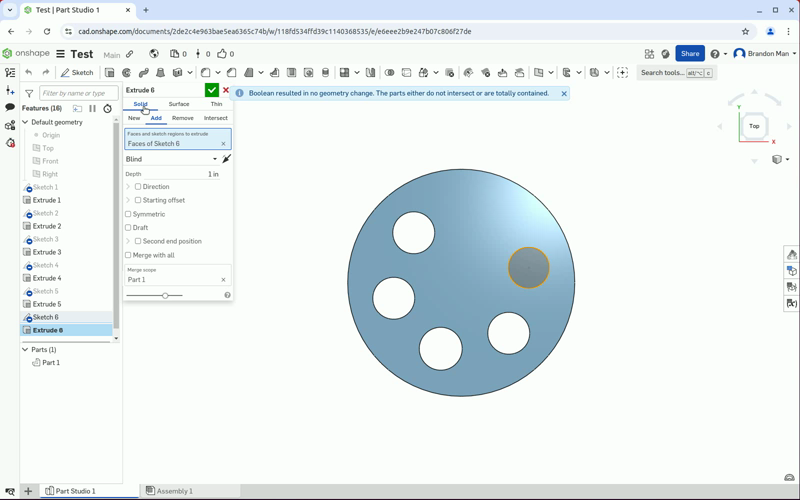
click(143, 106)
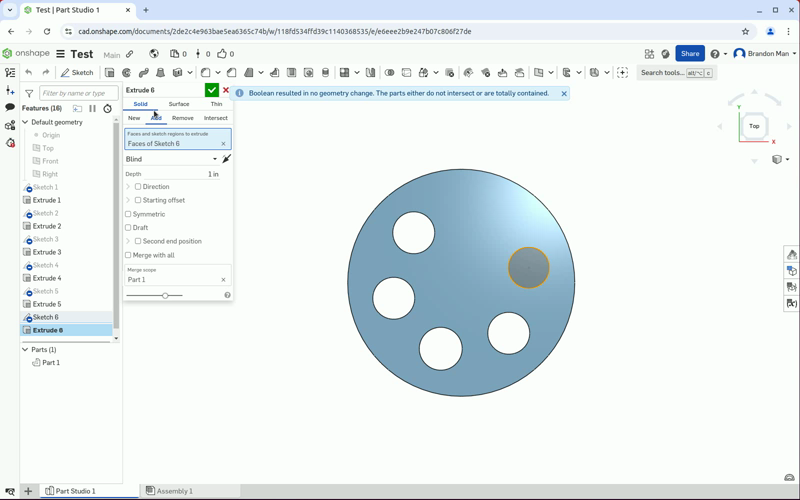
mouse_move(186, 120)
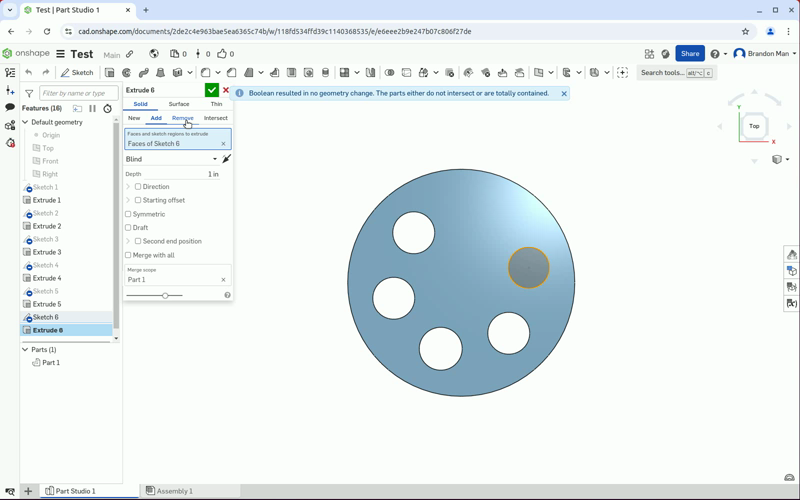
click(186, 120)
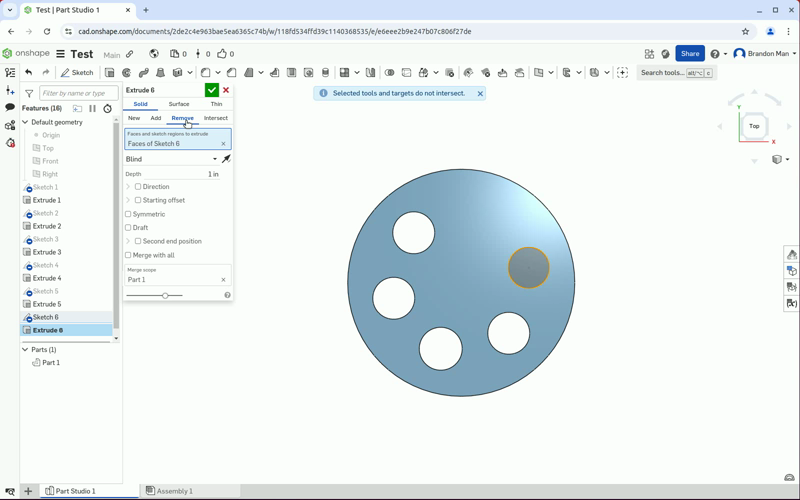
key(tab, 4)
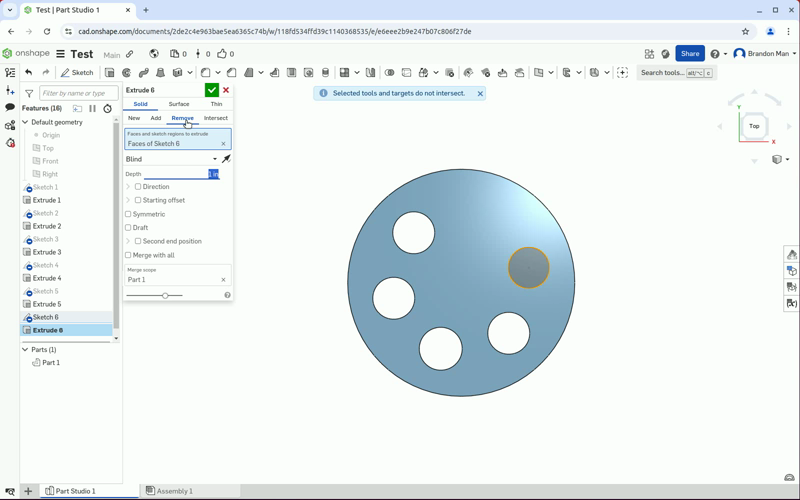
text(-15.405)
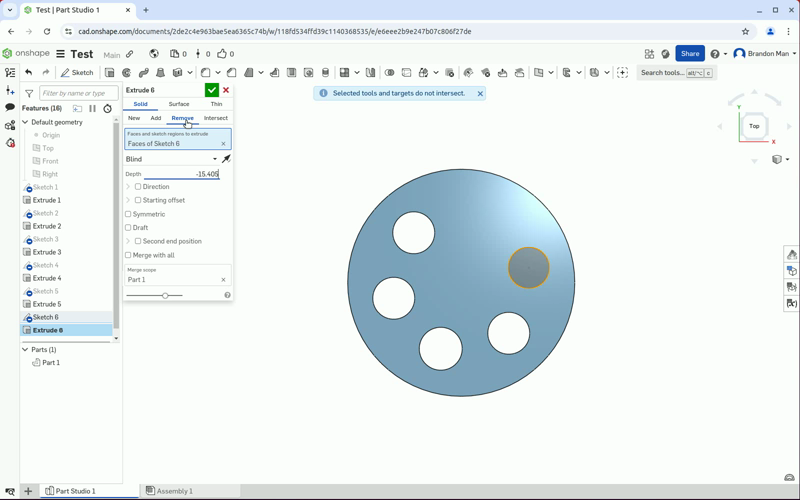
key(tab, 6)
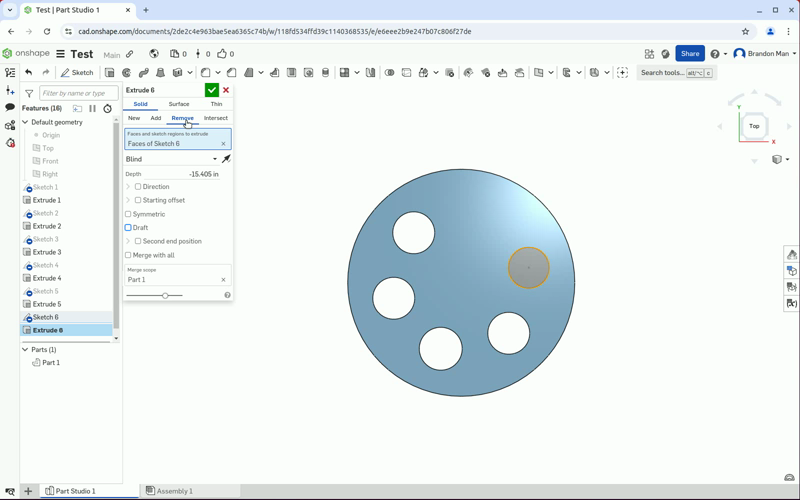
key(space)
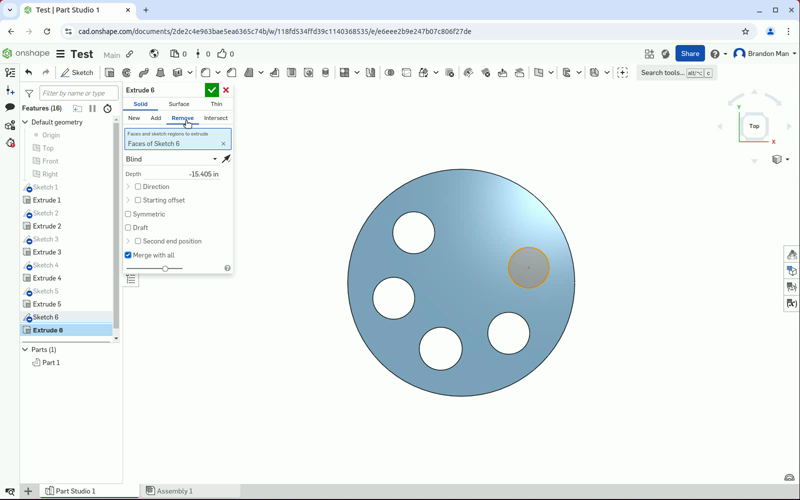
key(enter)
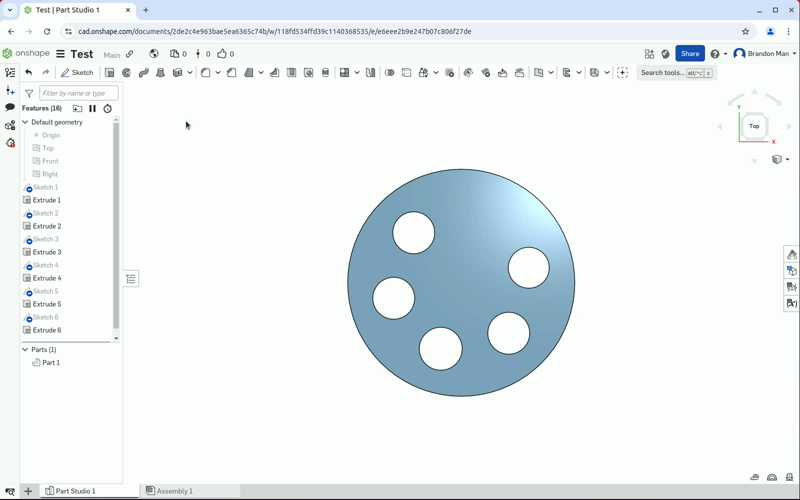
key(shift+h)
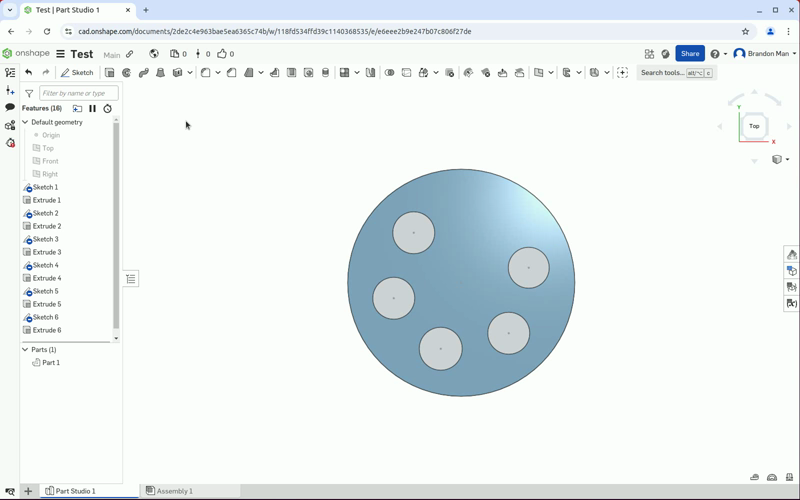
key(shift+h)
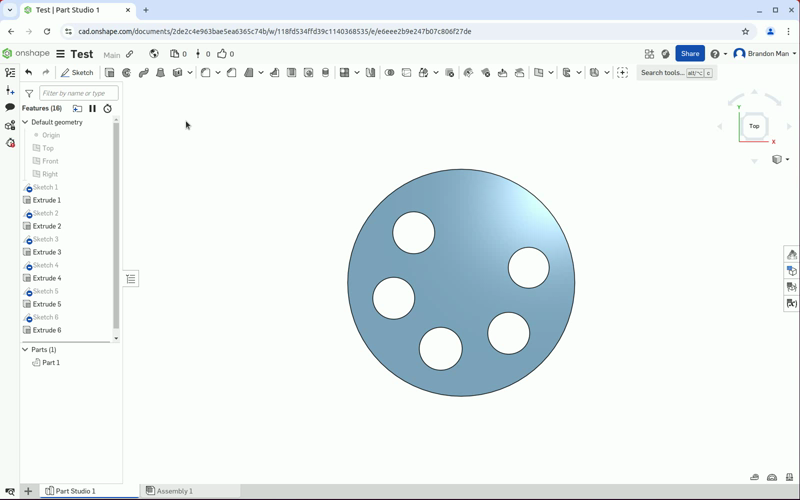
mouse_move(69, 189)
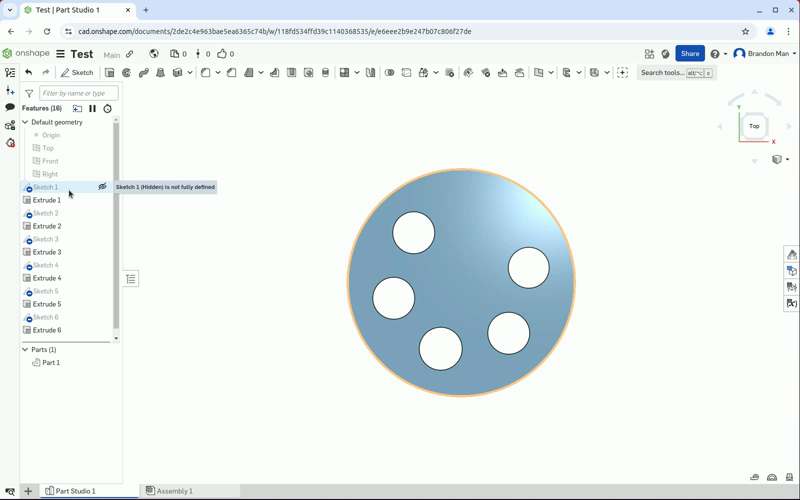
click(69, 189)
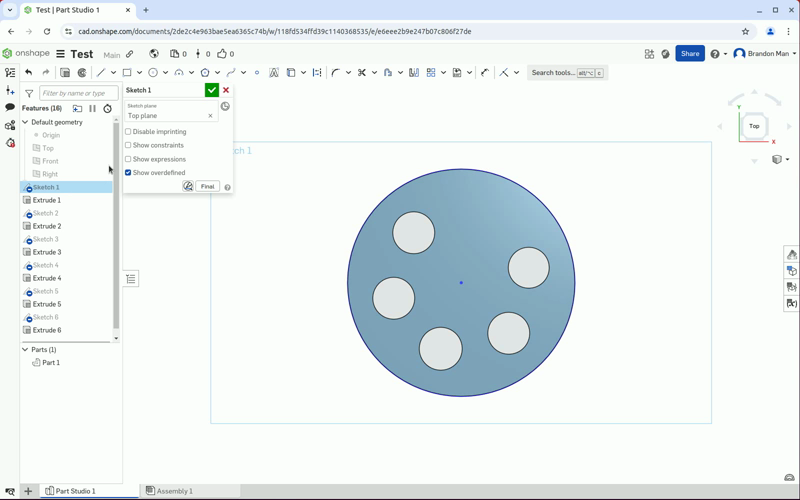
mouse_move(229, 92)
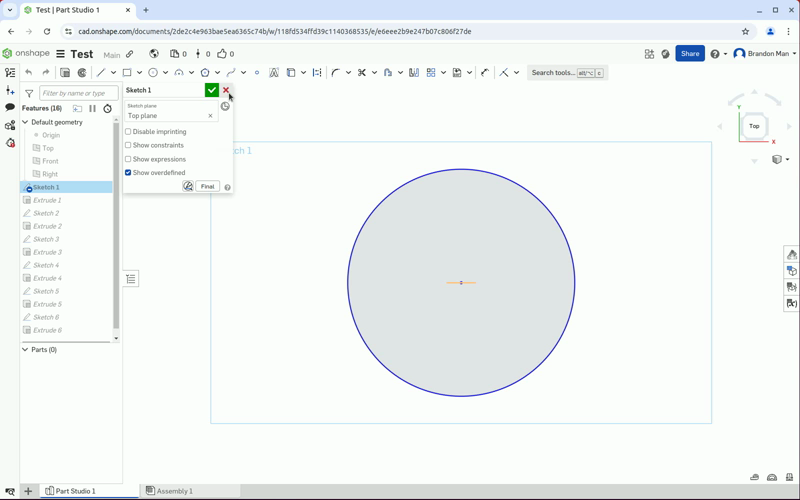
click(229, 92)
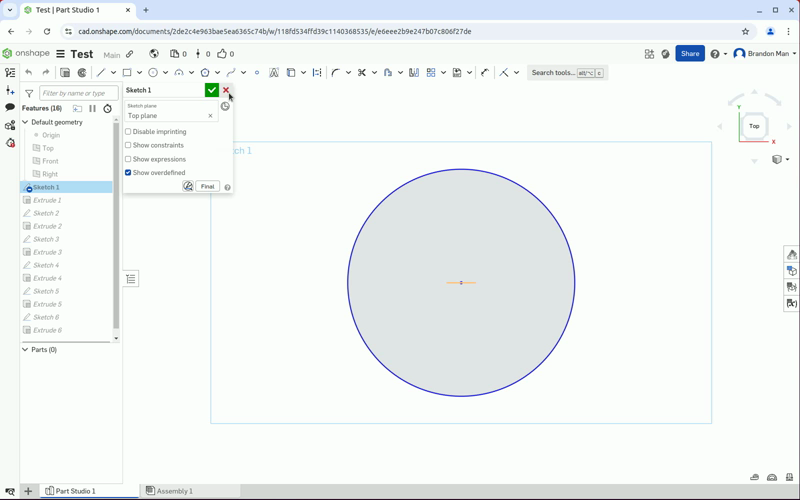
key(shift+s)
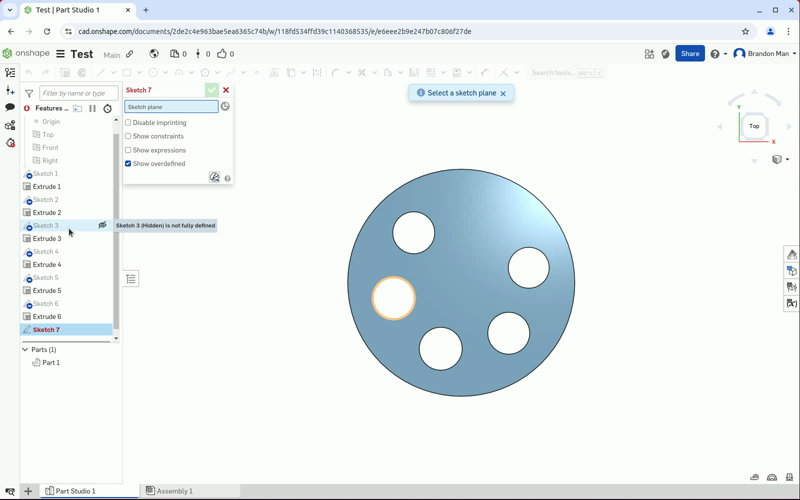
scroll(3)
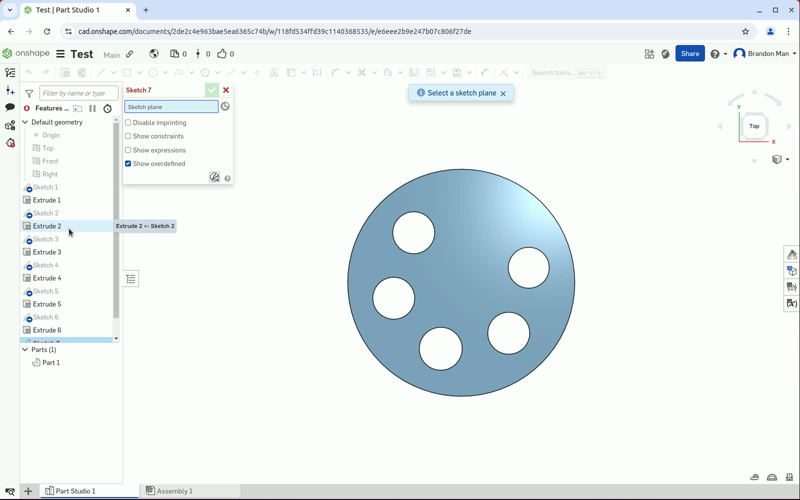
mouse_move(69, 150)
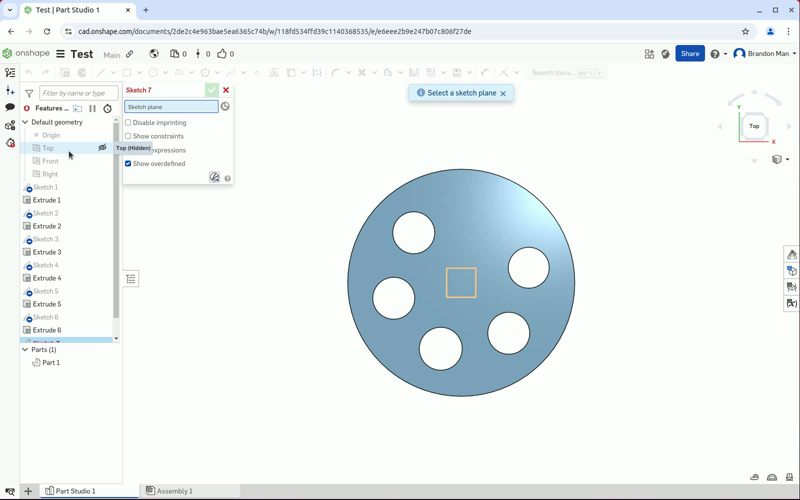
click(69, 150)
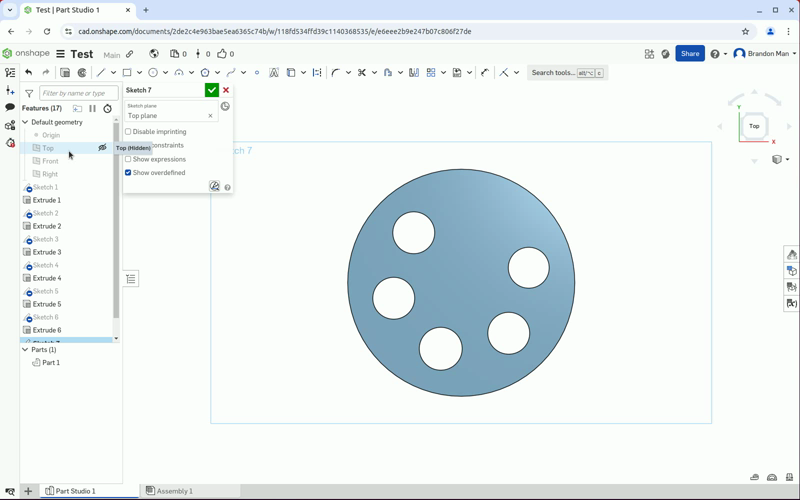
mouse_move(73, 352)
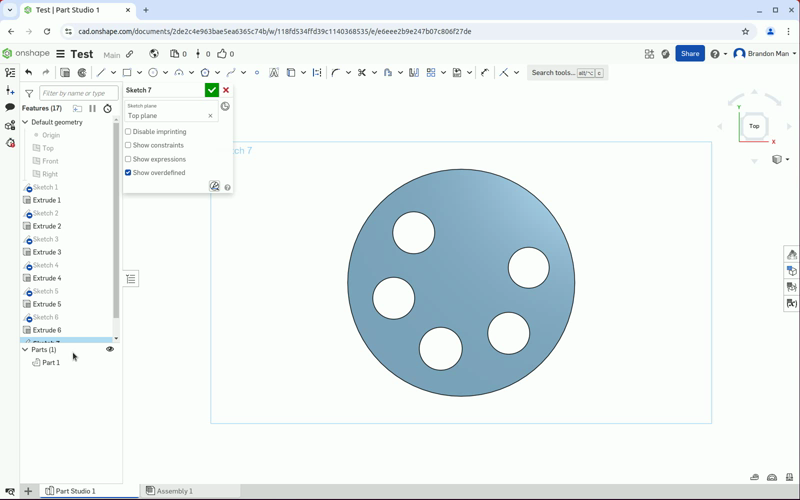
key(y)
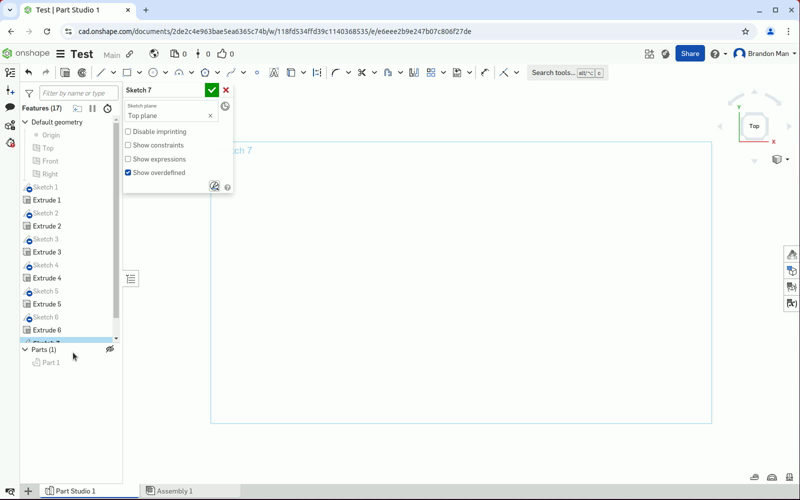
key(c)
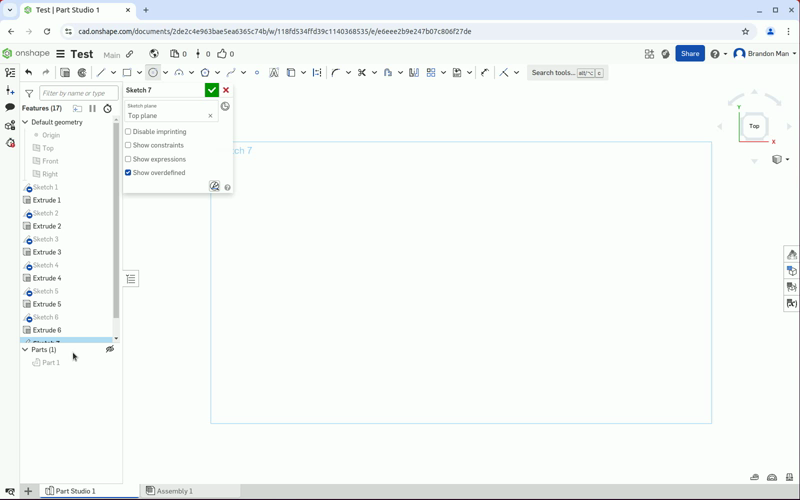
key_down(shift)
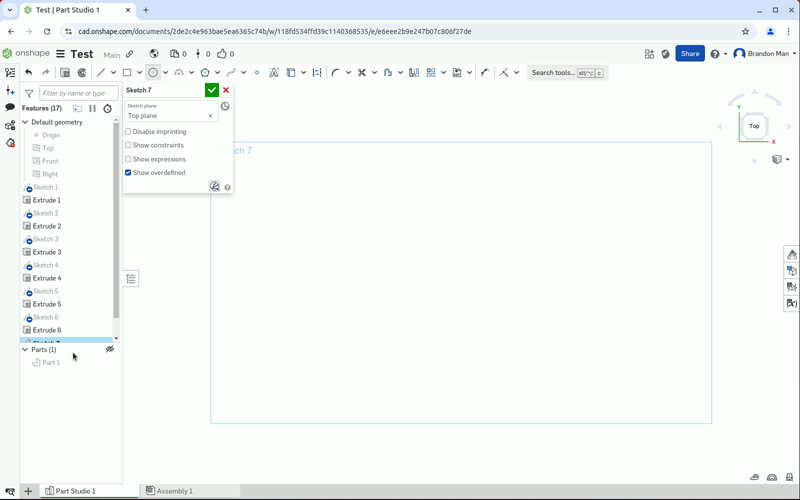
mouse_move(480, 217)
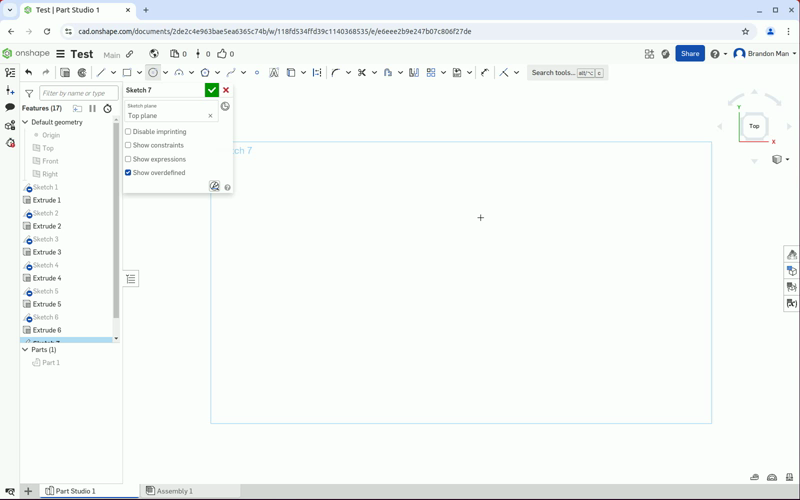
click(480, 217)
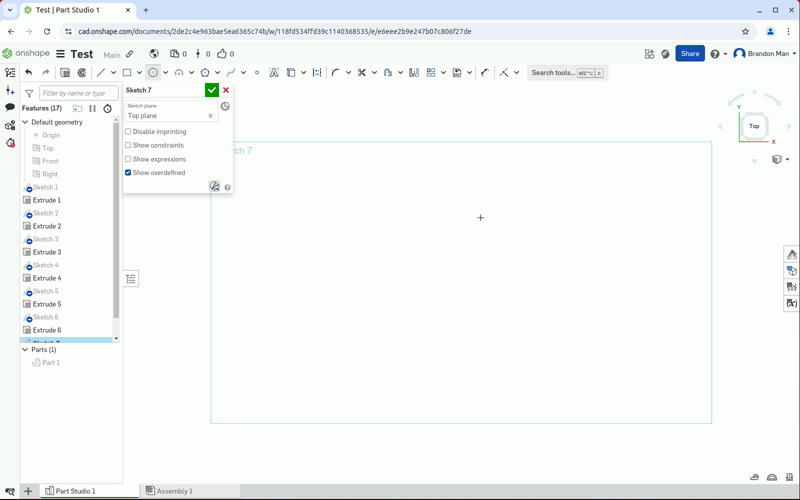
key_up(shift)
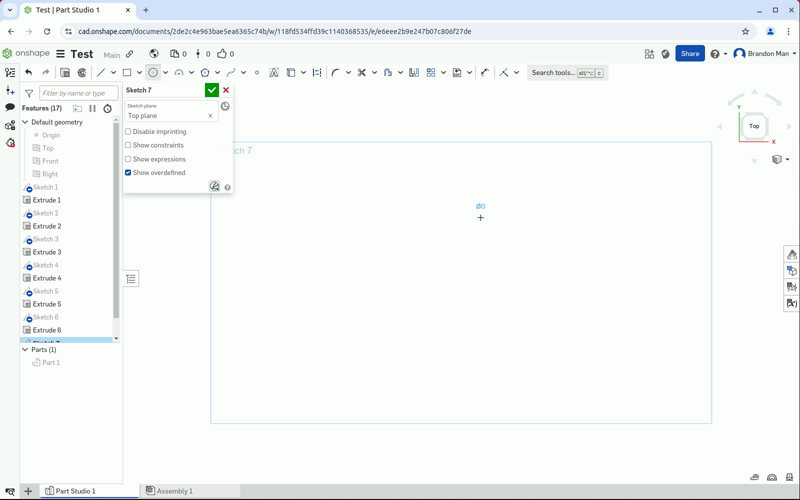
mouse_move(501, 217)
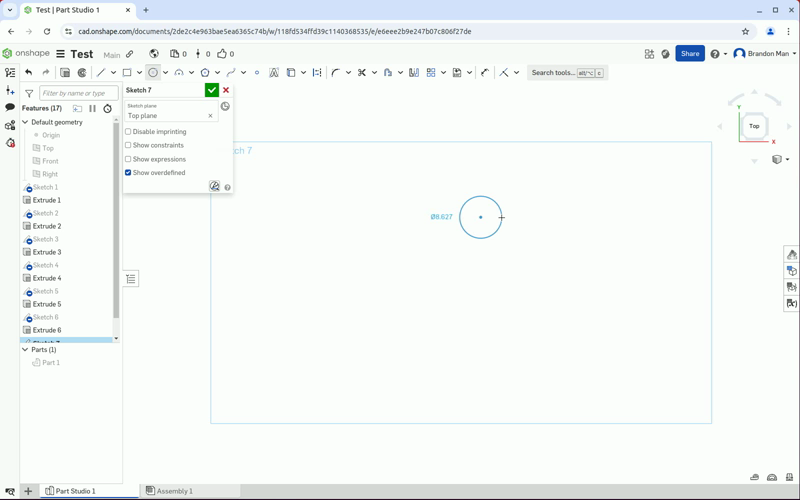
click(501, 217)
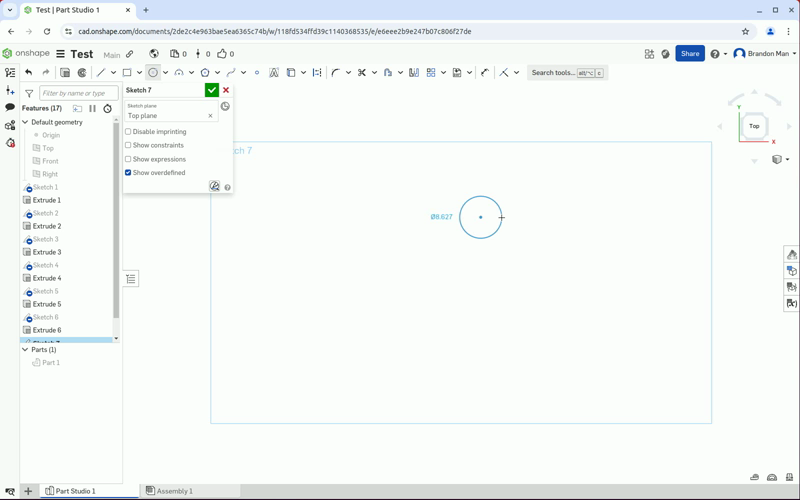
key(esc)
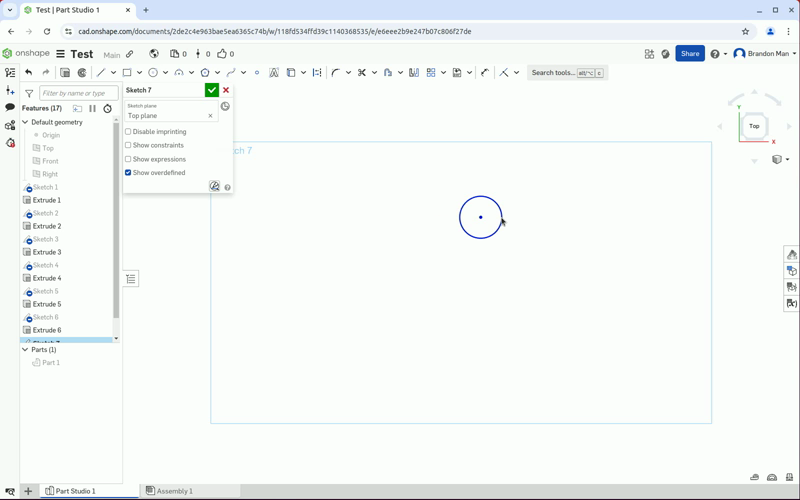
mouse_move(486, 234)
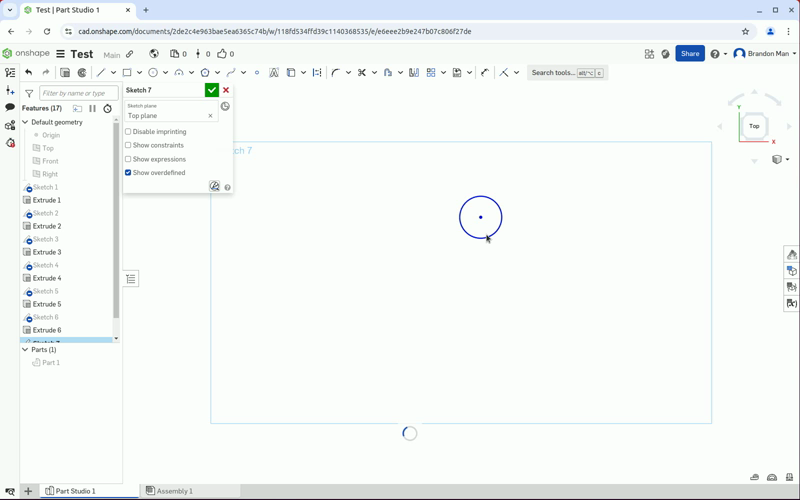
scroll(6)
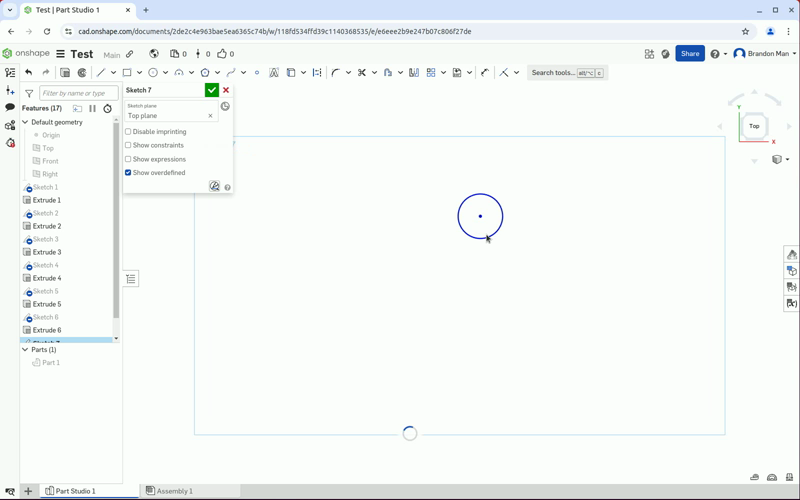
scroll(6)
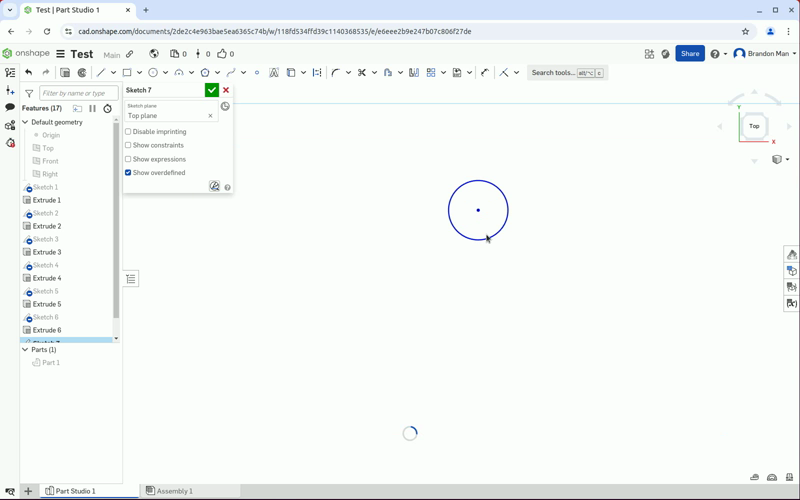
scroll(6)
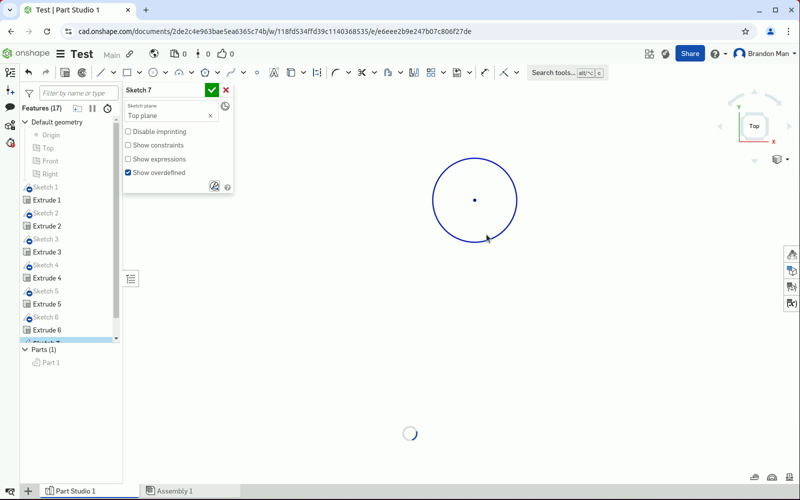
scroll(6)
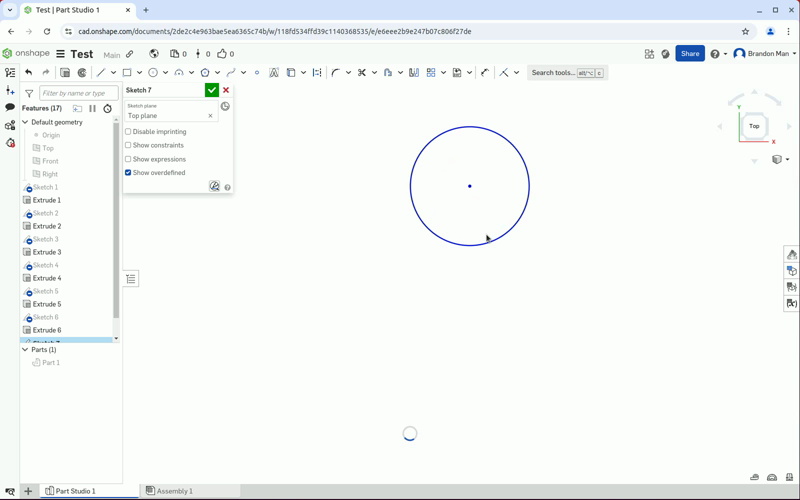
scroll(6)
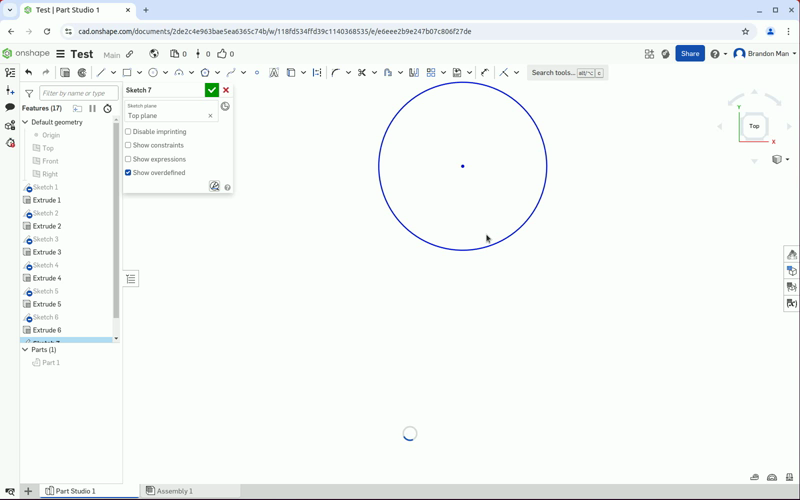
scroll(6)
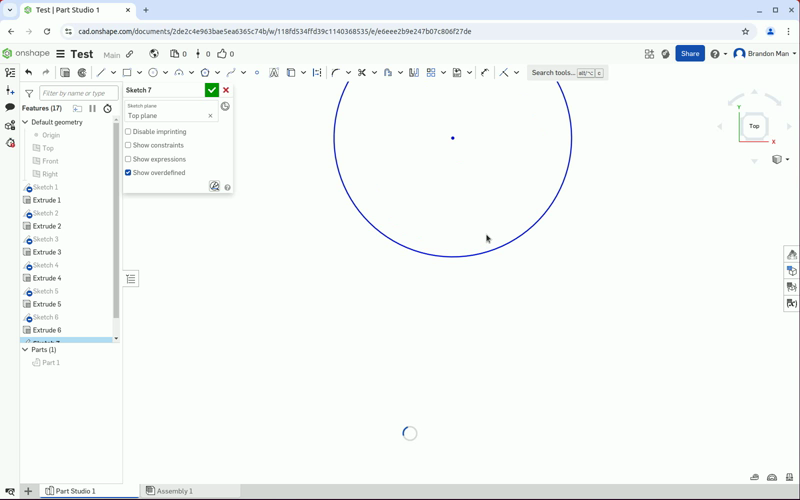
scroll(6)
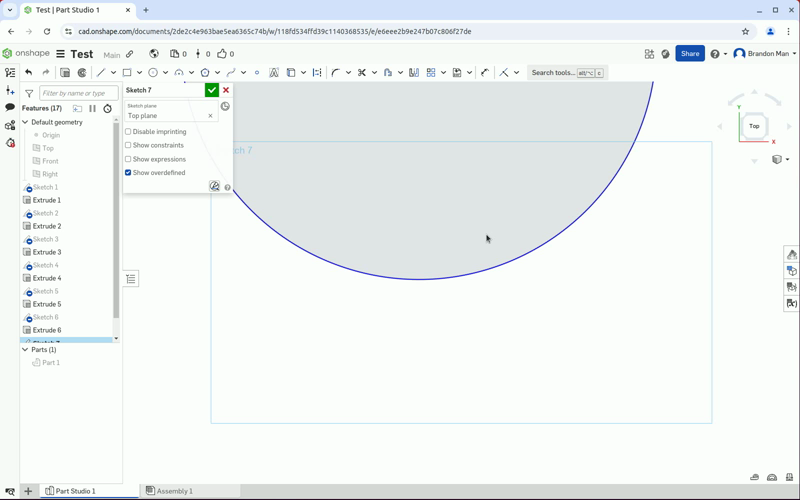
click(486, 234)
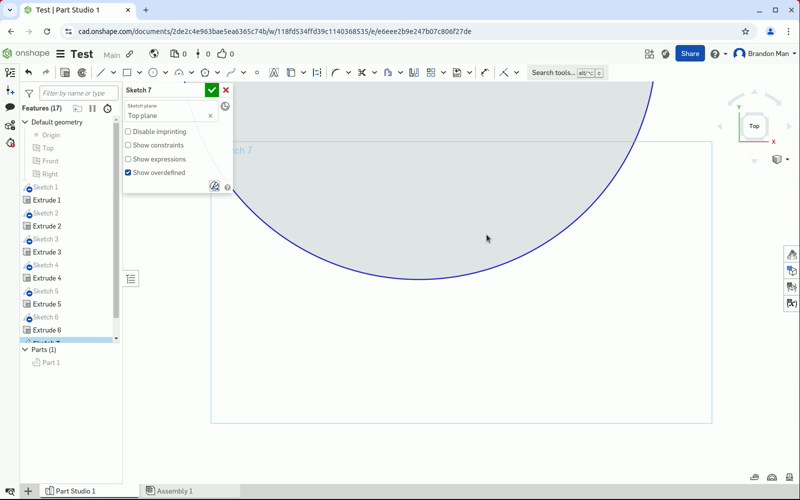
scroll(-6)
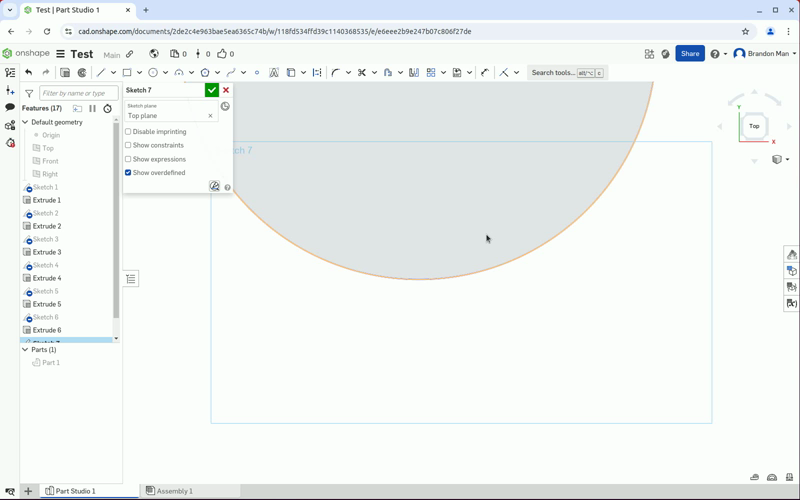
scroll(-6)
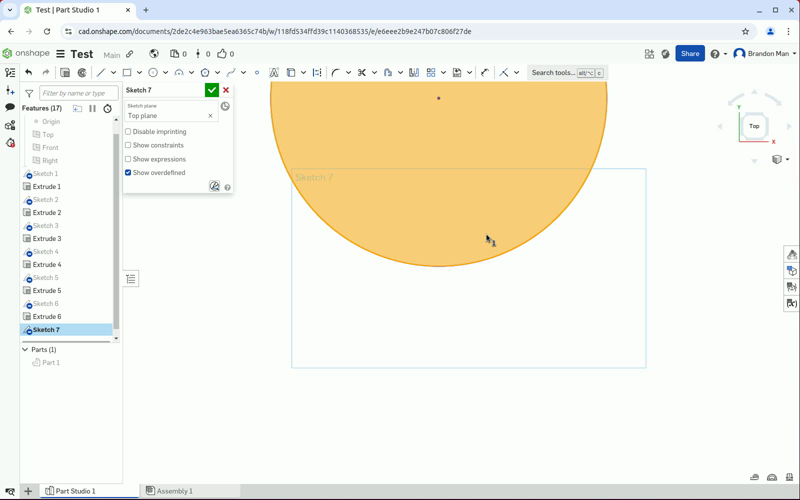
scroll(-6)
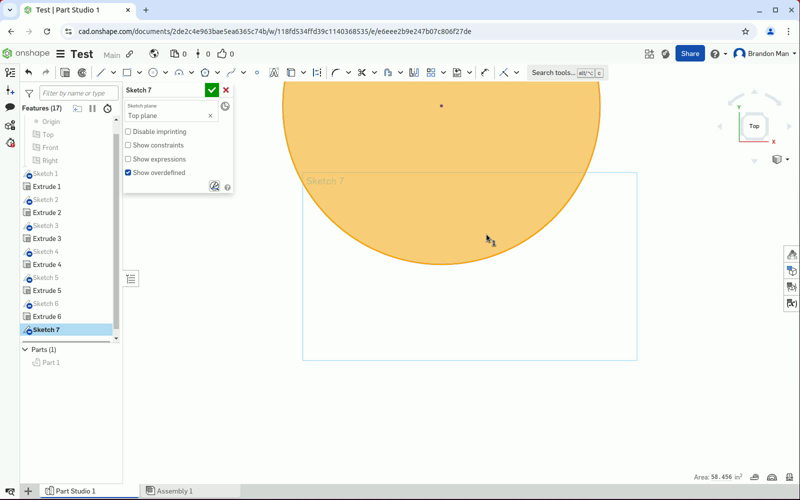
scroll(-6)
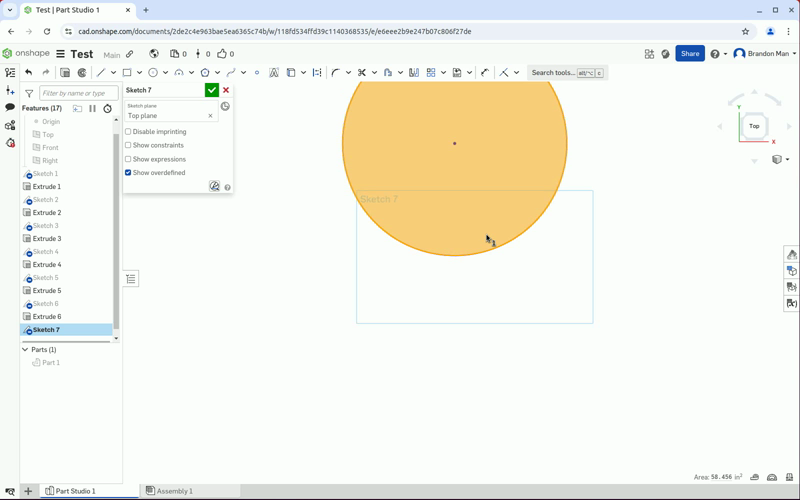
scroll(-6)
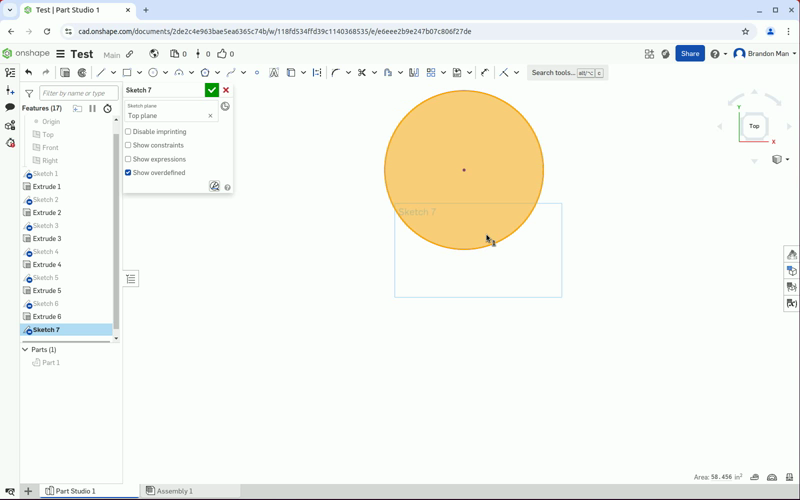
scroll(-6)
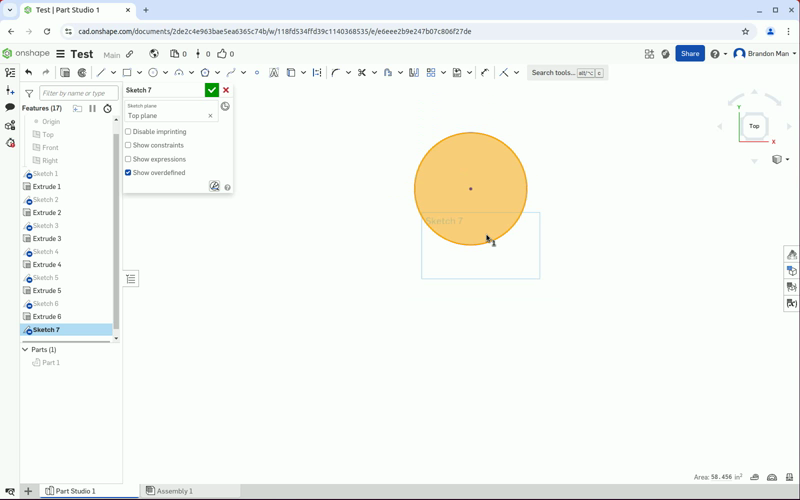
scroll(-6)
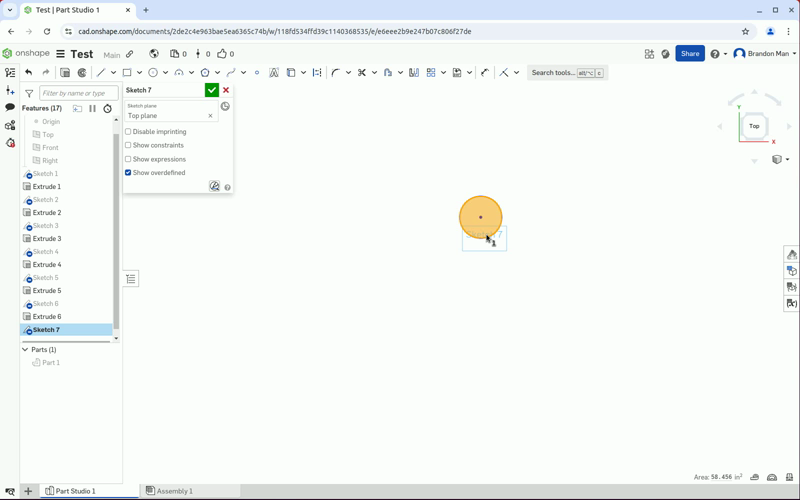
mouse_move(73, 352)
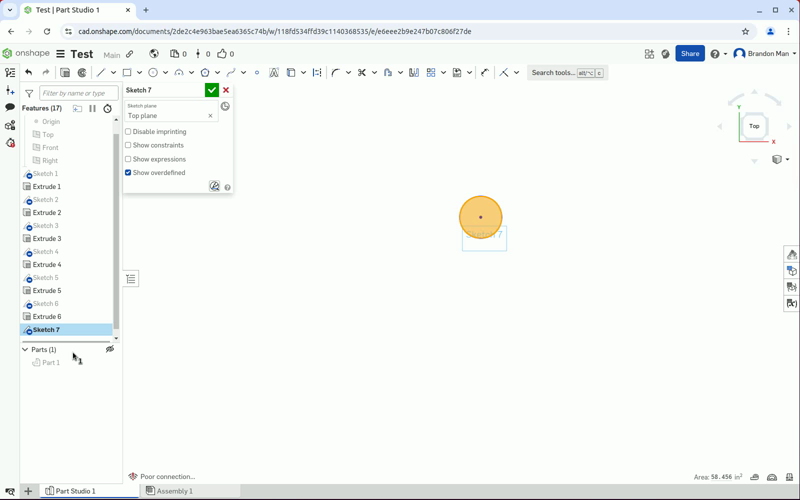
key(shift+y)
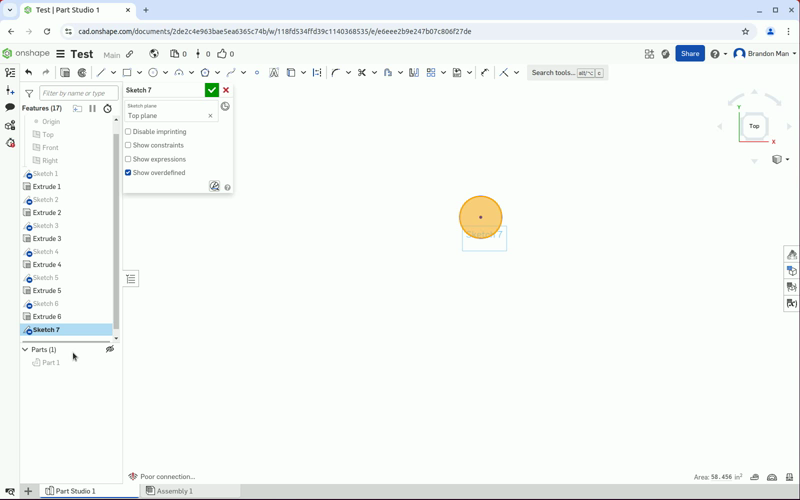
key(shift+e)
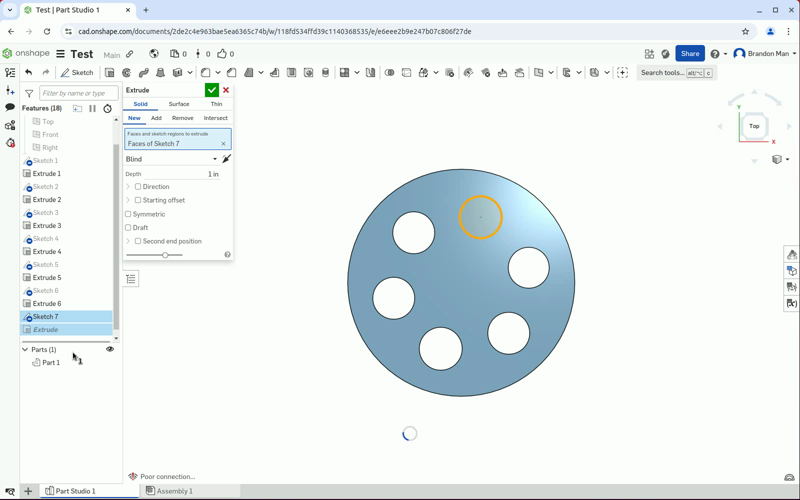
mouse_move(143, 106)
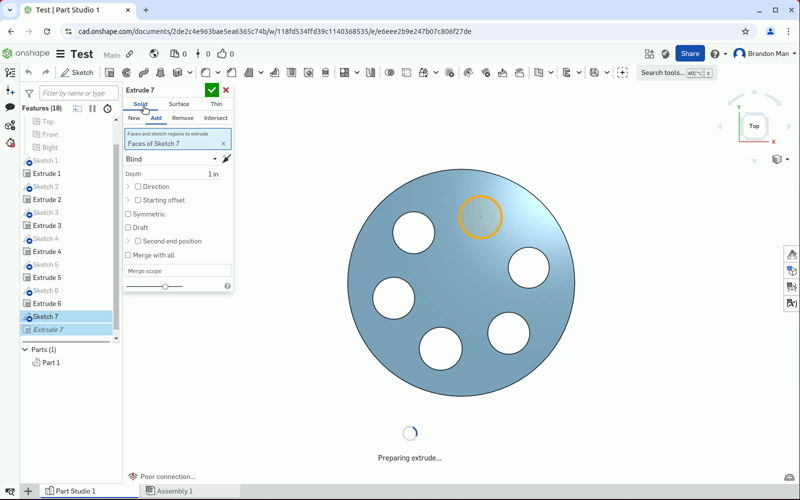
click(143, 106)
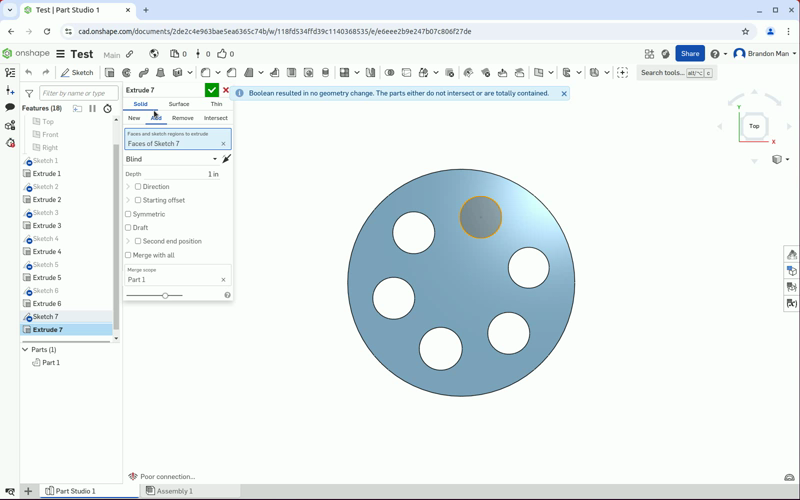
mouse_move(186, 120)
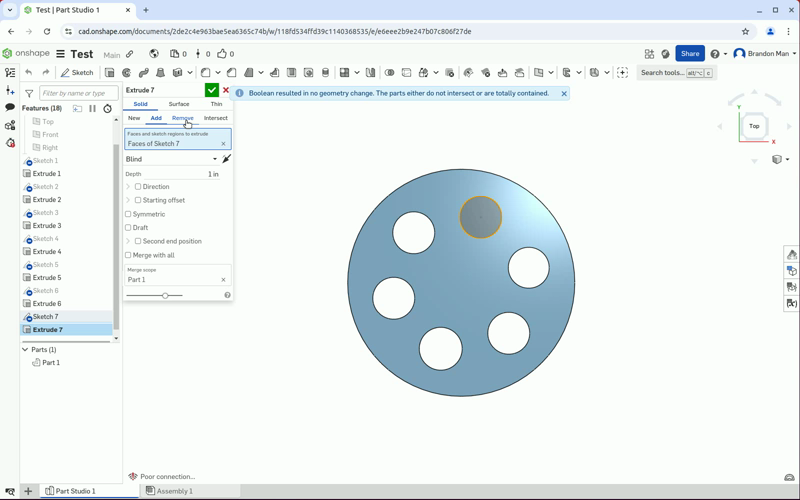
click(186, 120)
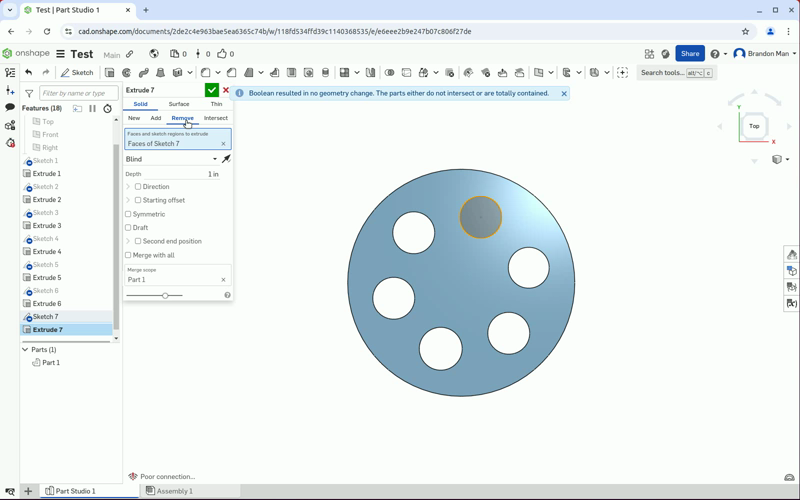
key(tab, 4)
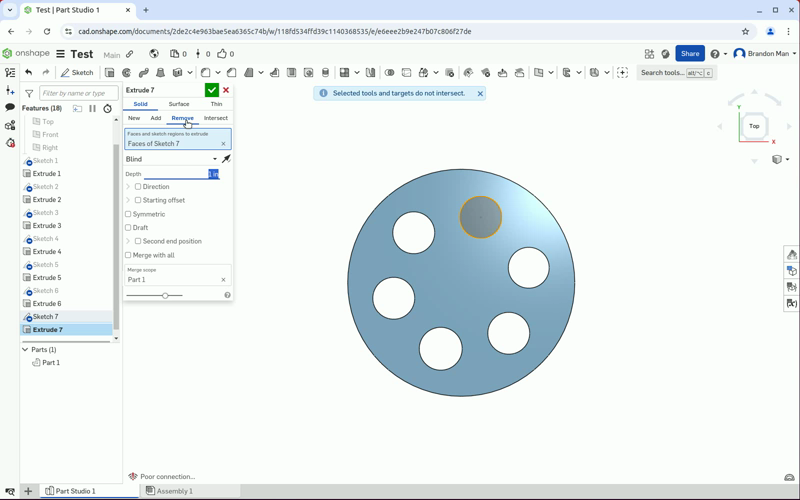
text(-15.405)
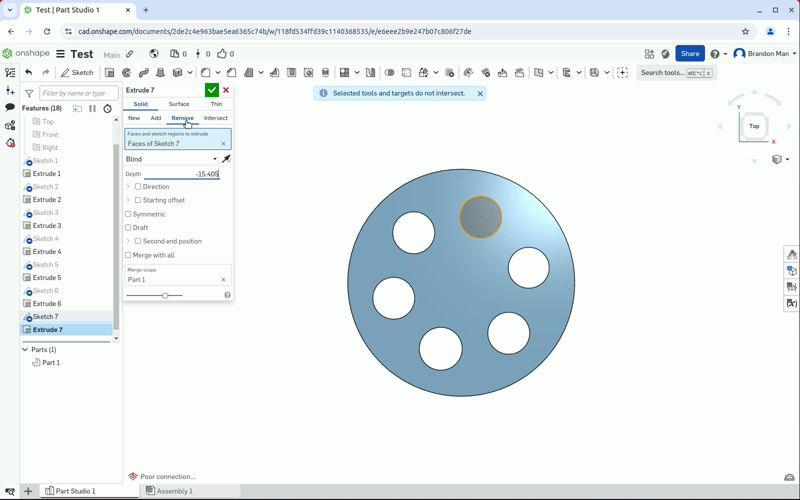
key(tab, 6)
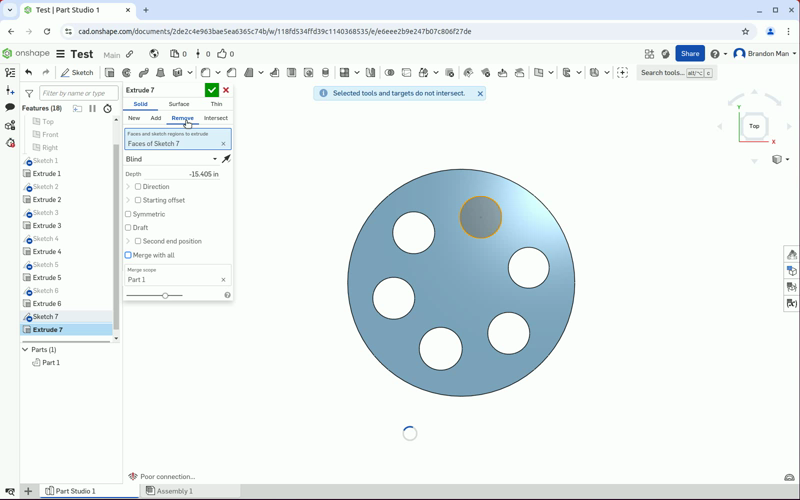
key(space)
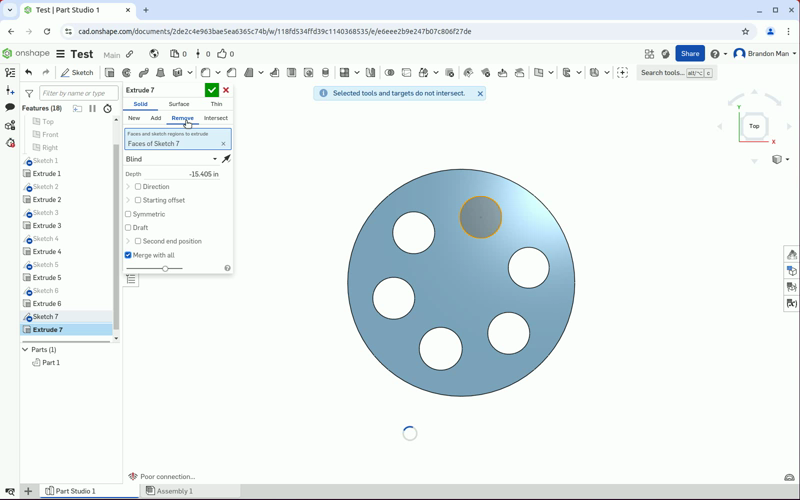
key(enter)
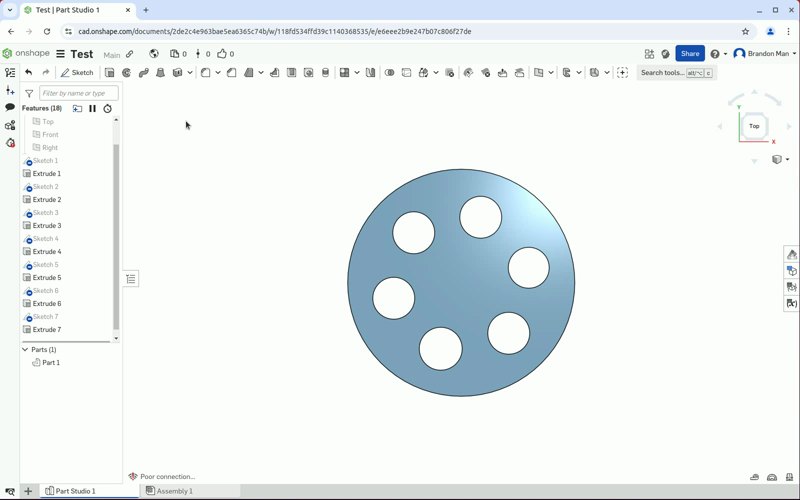
key(shift+h)
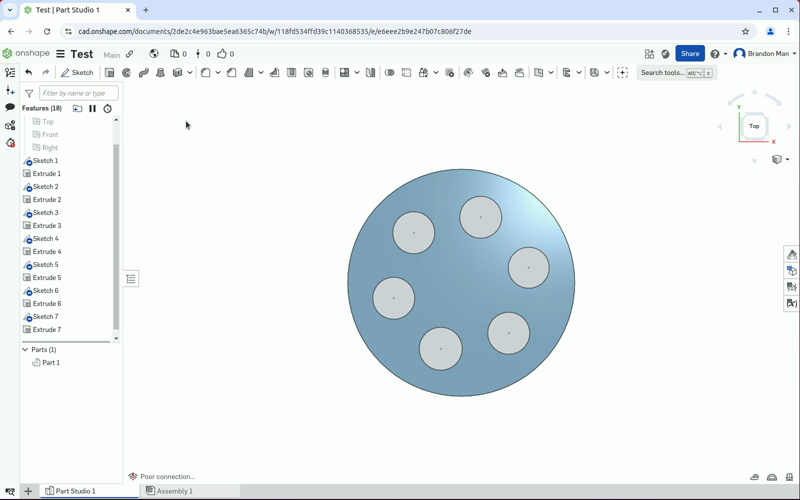
key(shift+h)
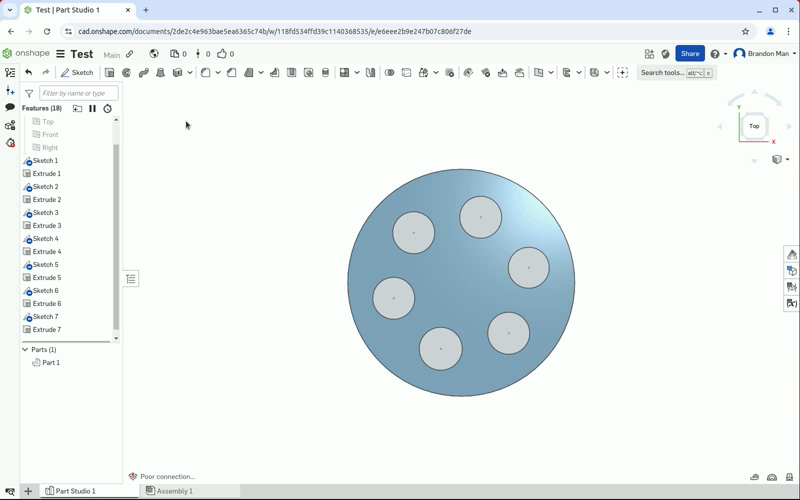
key(shift+7)
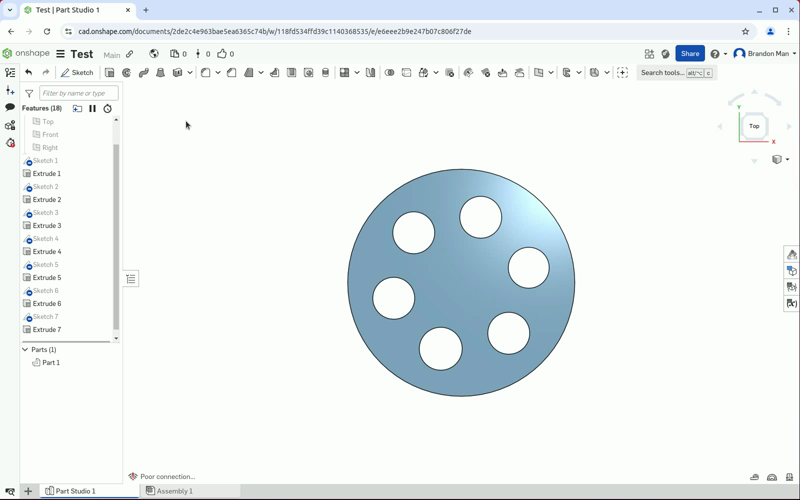
key(up, 3)
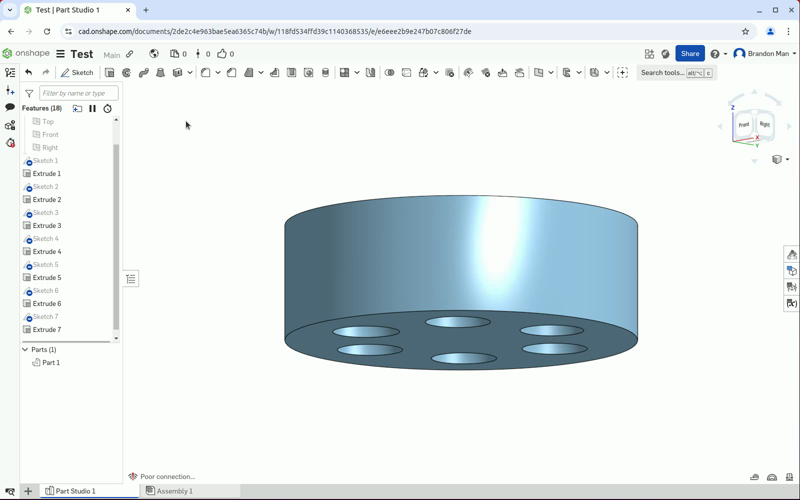
key(left, 3)
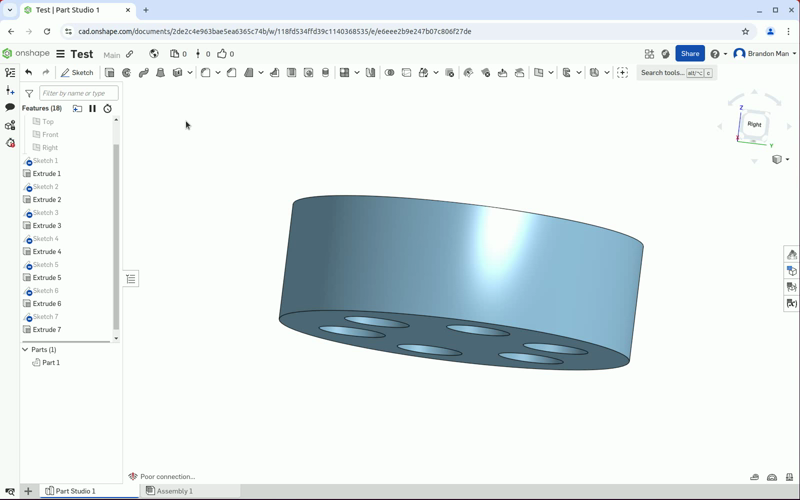
key(right, 3)
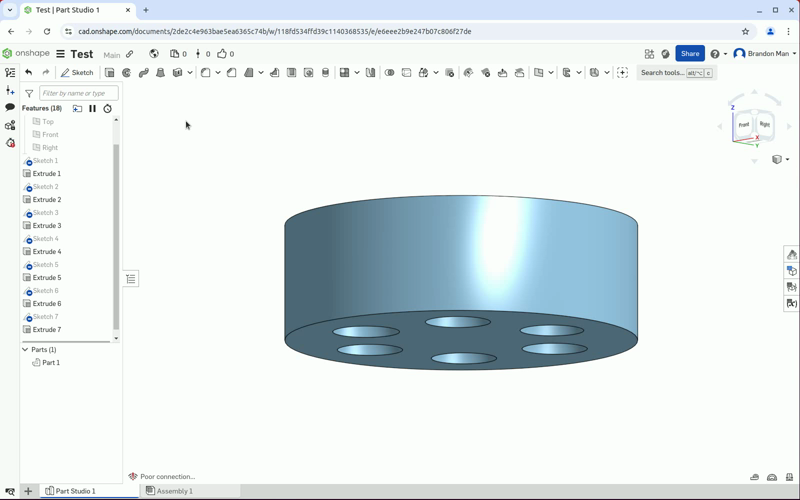
key(down, 3)
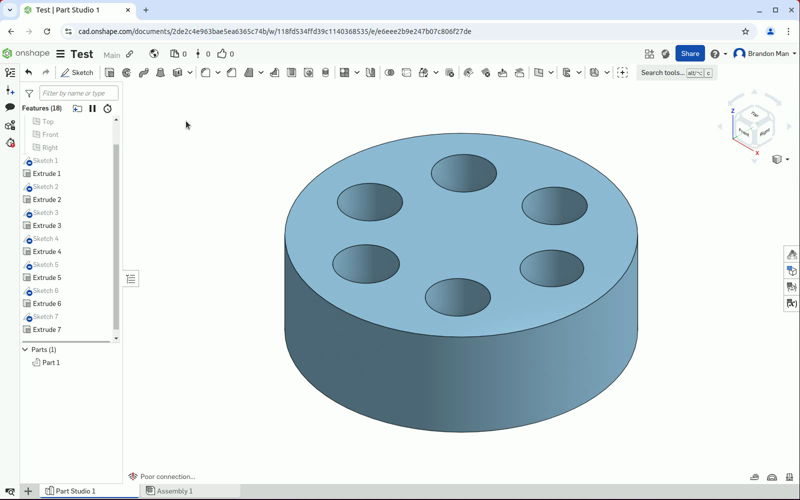
mouse_move(69, 163)
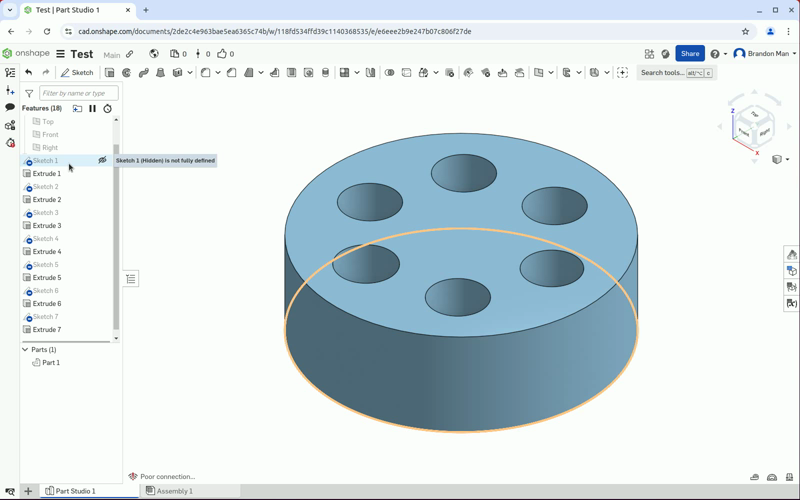
click(69, 163)